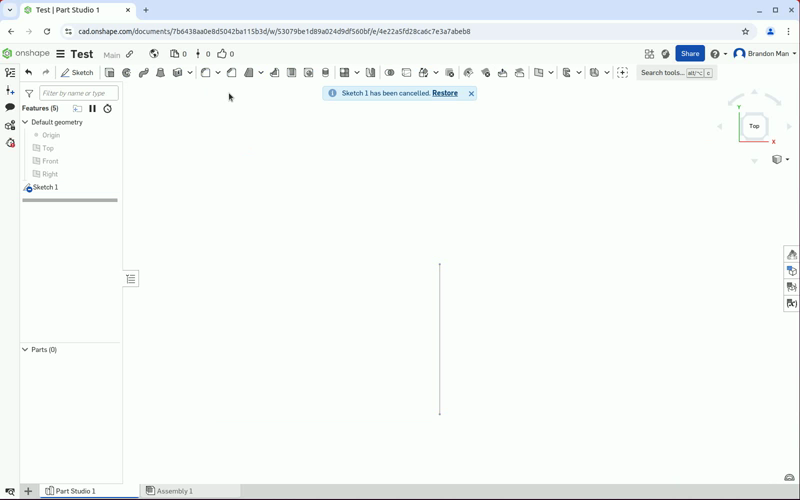
key(shift+h)
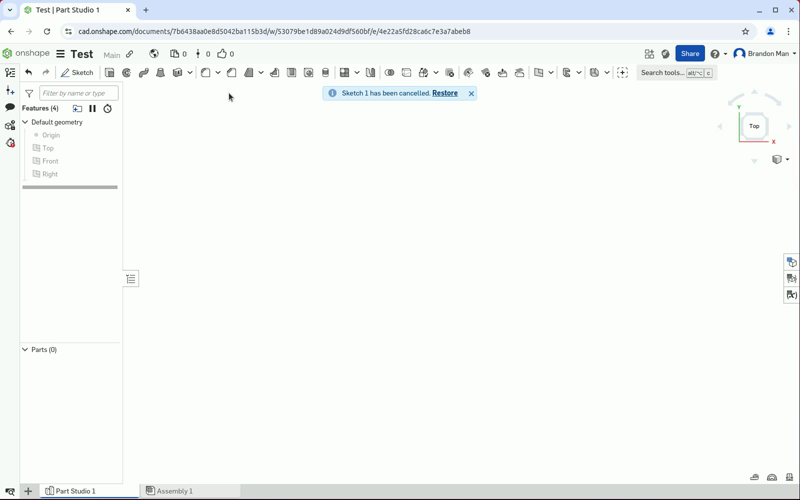
mouse_move(73, 352)
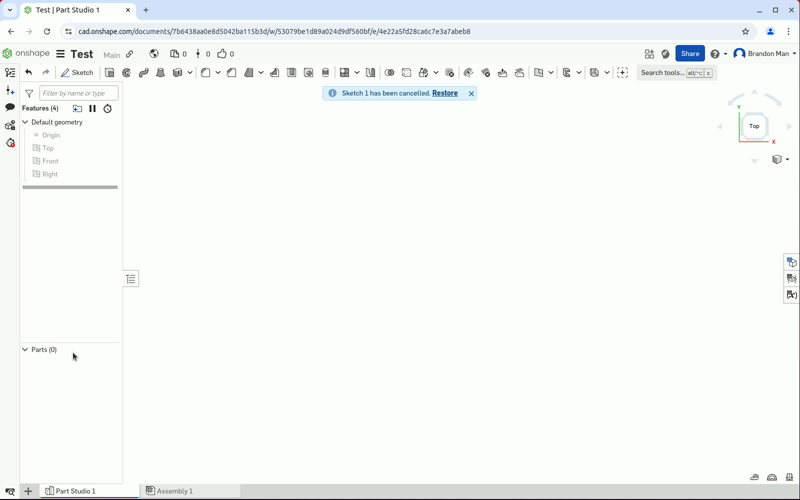
key(y)
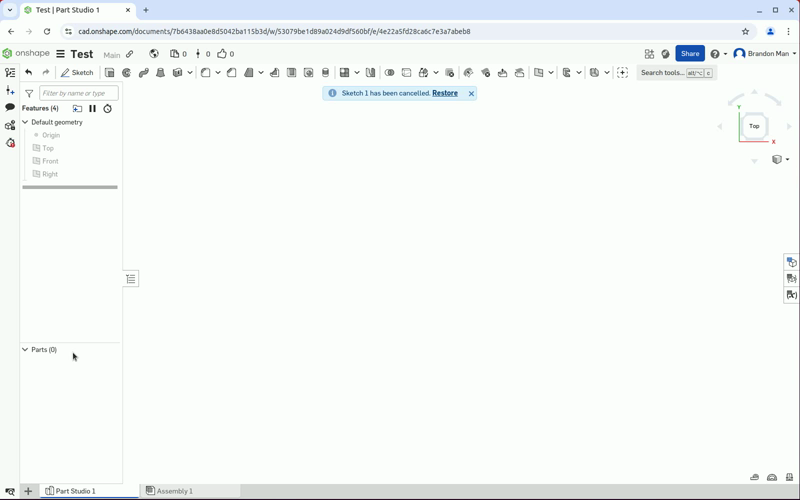
key(shift+p)
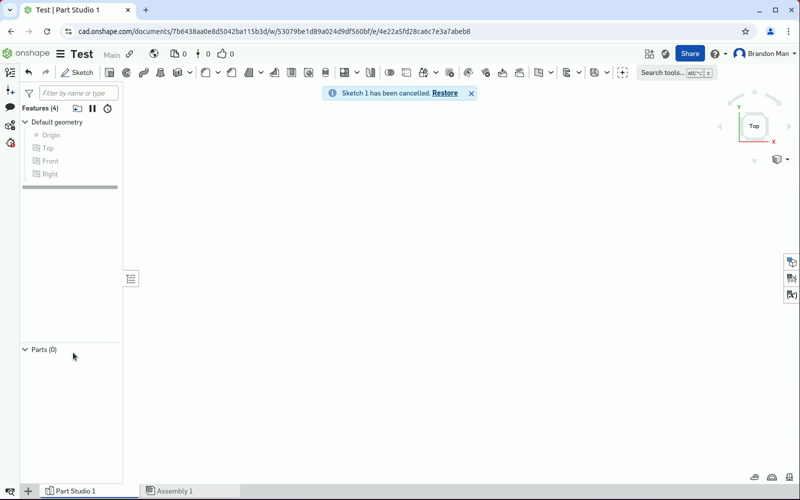
key(space)
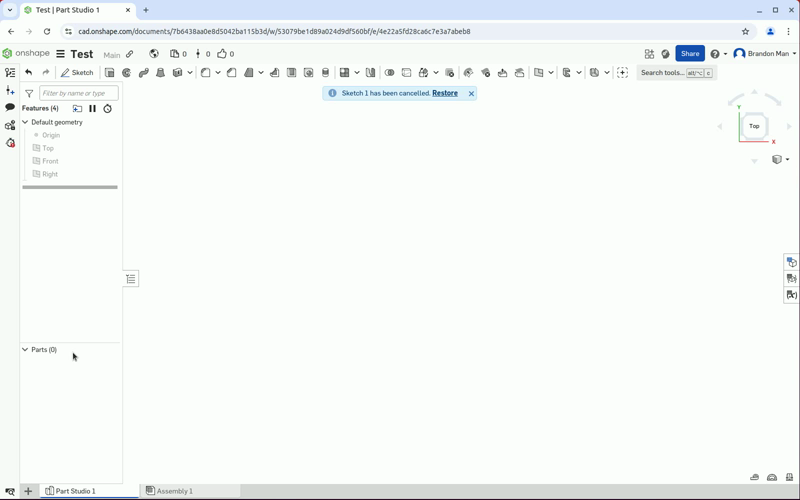
key_down(shift)
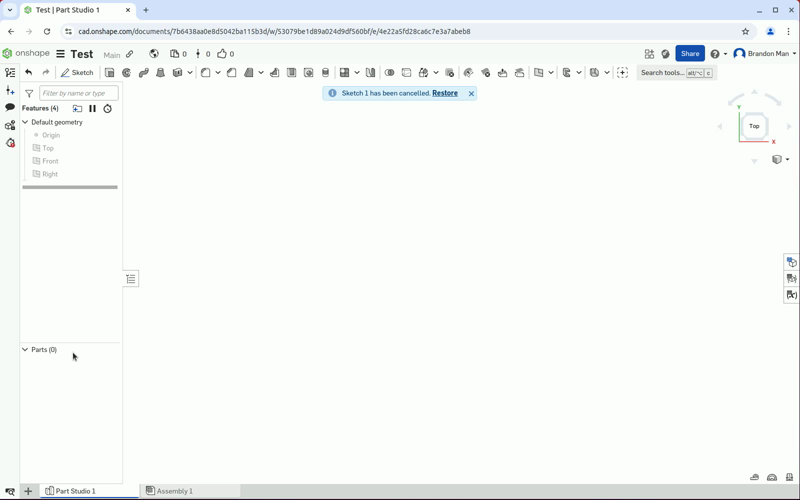
key(up)
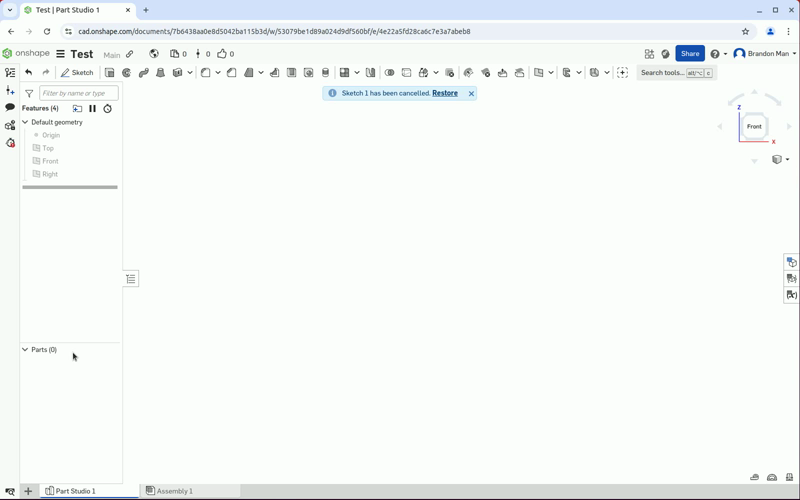
key_up(shift)
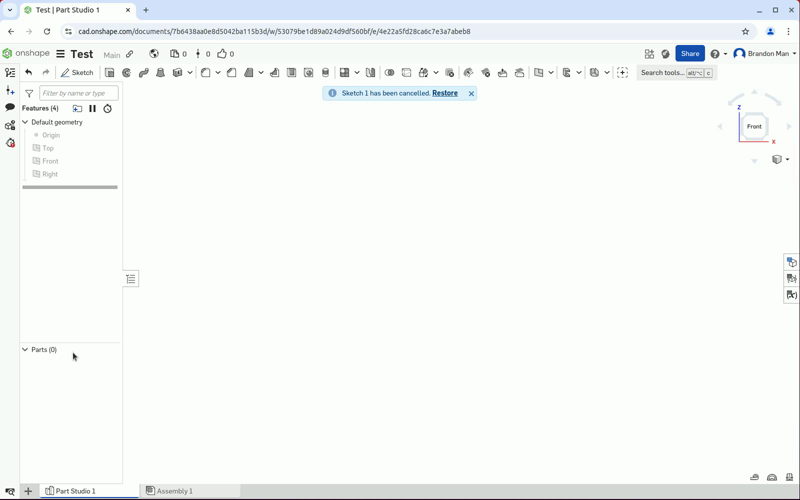
key(space)
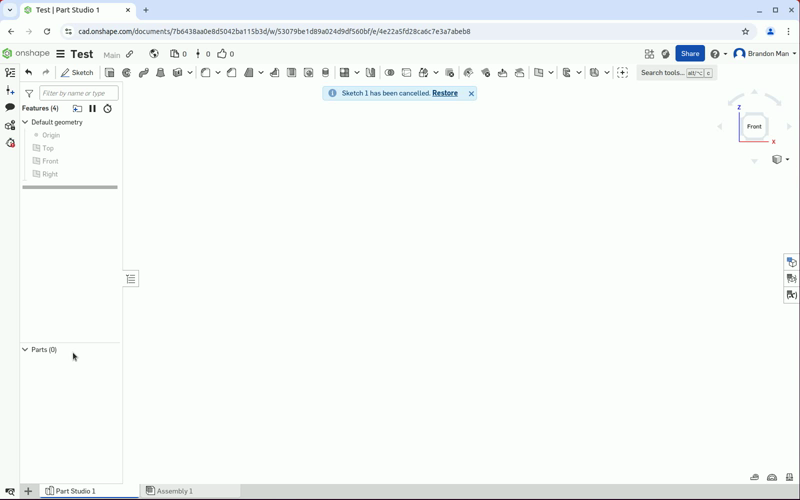
key_down(shift)
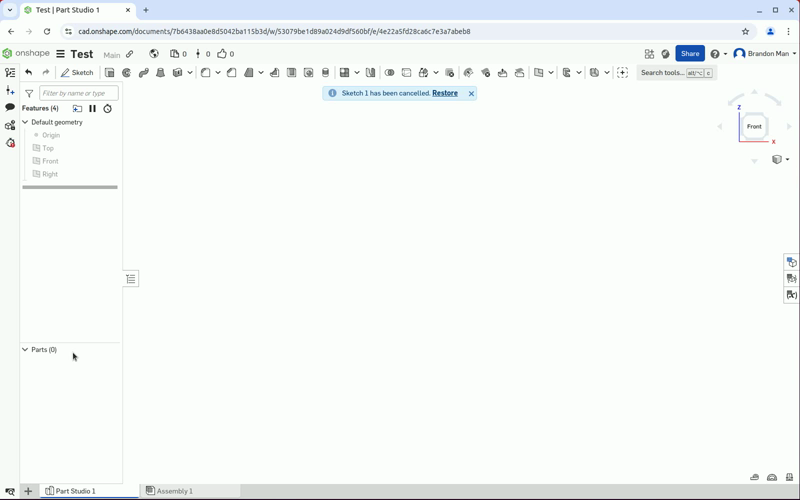
key(left)
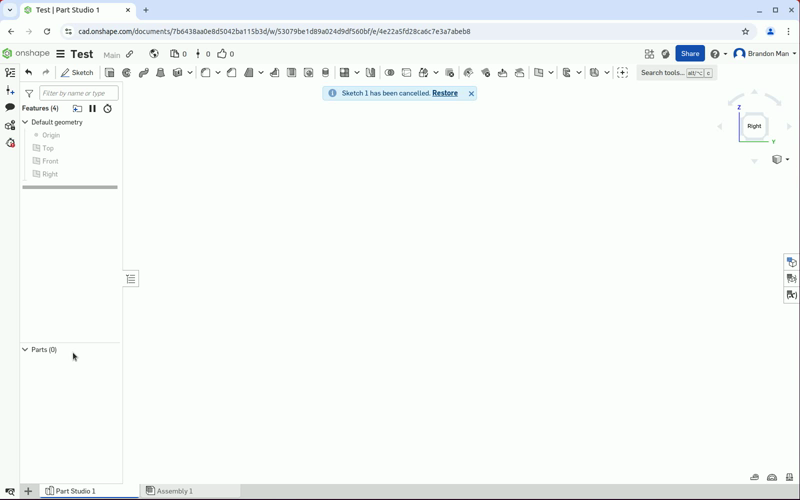
key_up(shift)
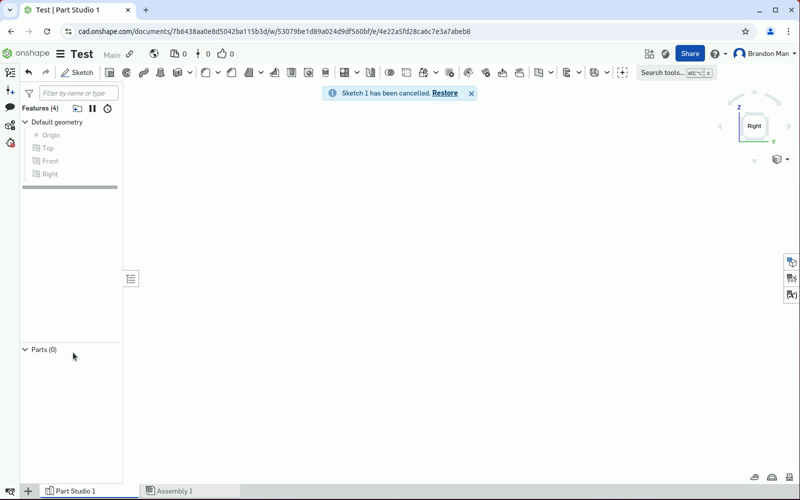
mouse_move(73, 352)
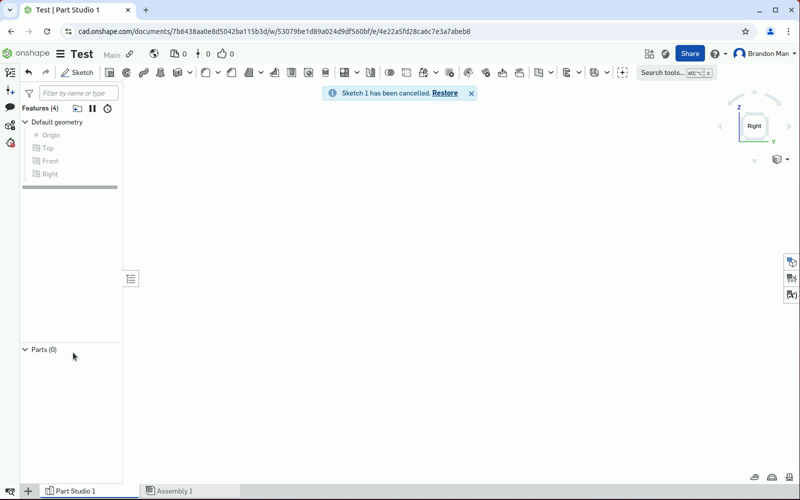
key(shift+y)
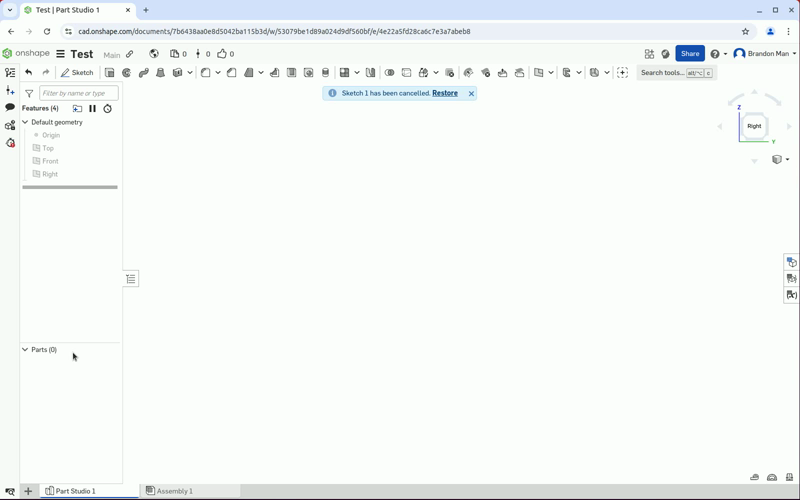
key(shift+s)
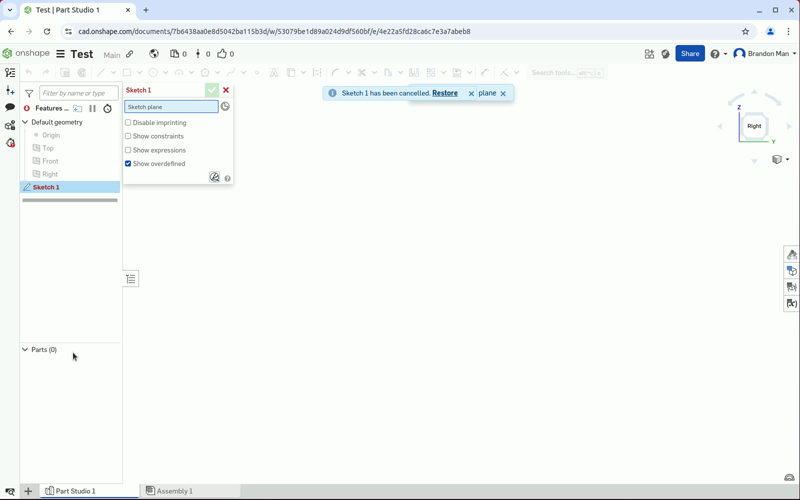
mouse_move(73, 176)
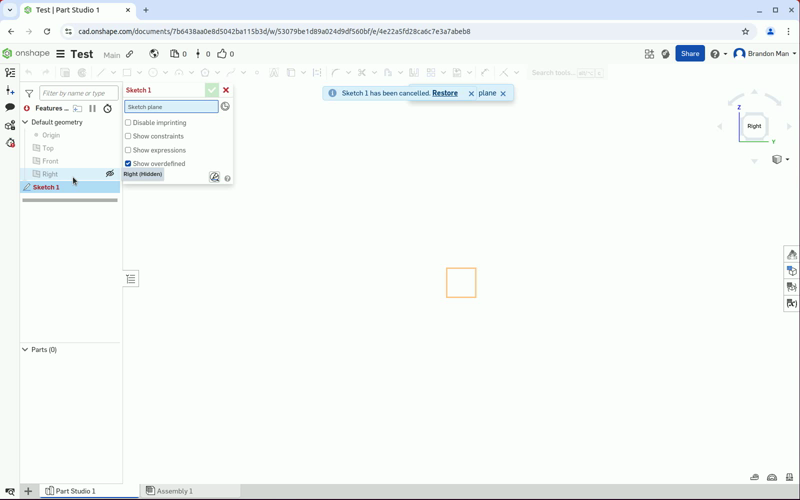
click(73, 176)
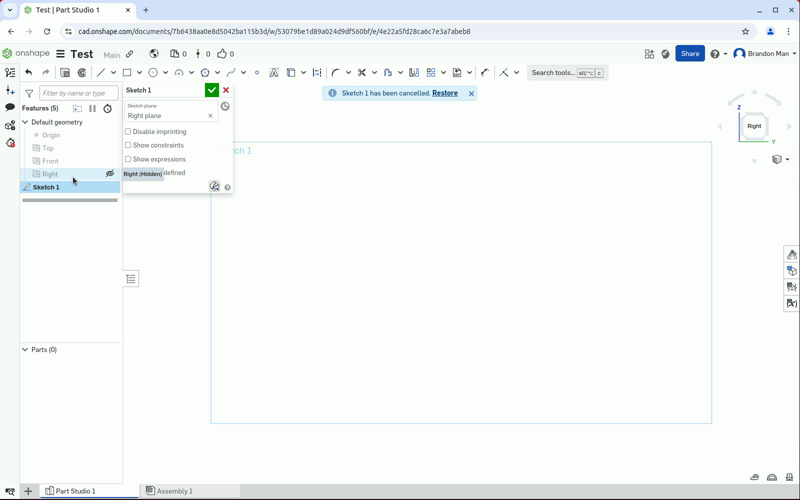
mouse_move(73, 352)
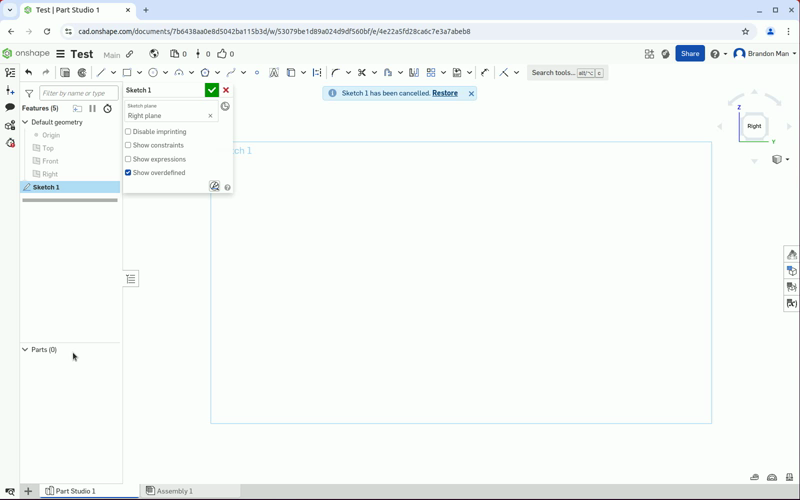
key(y)
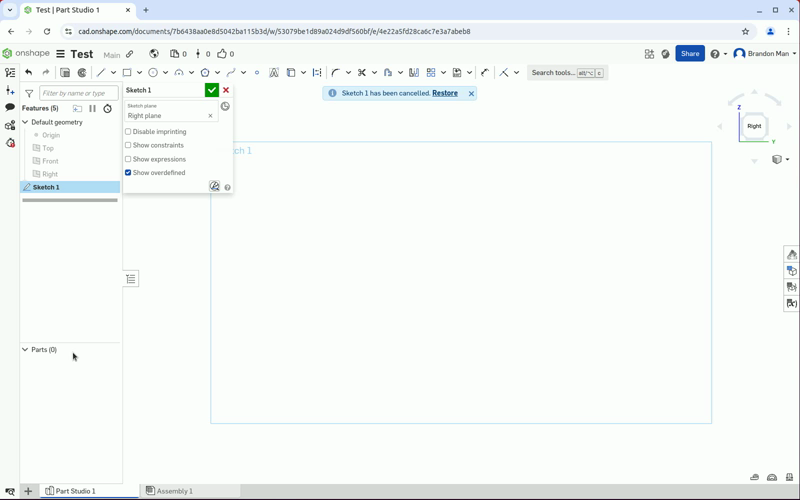
key(l)
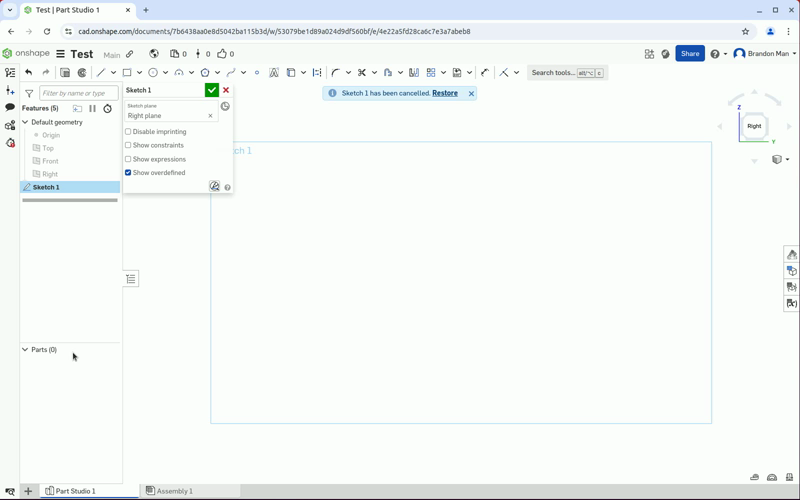
key_down(shift)
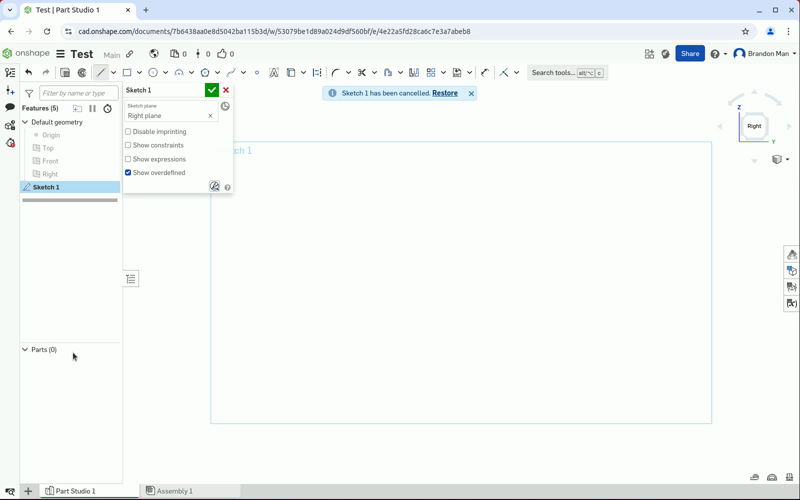
mouse_move(432, 395)
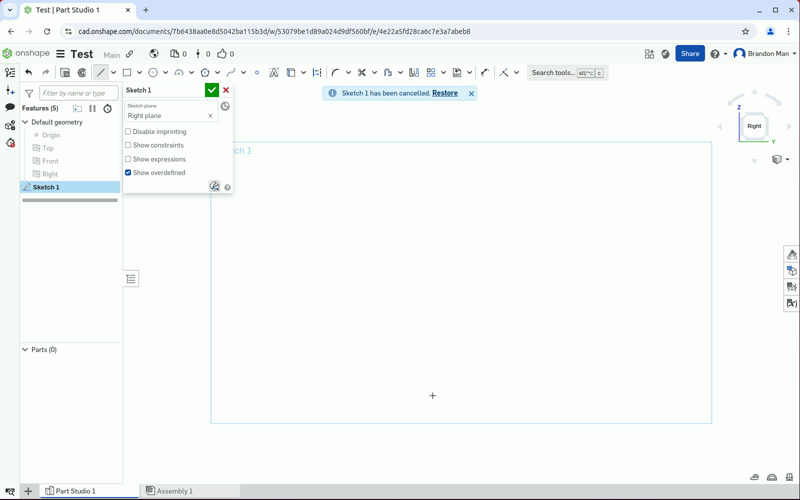
click(432, 395)
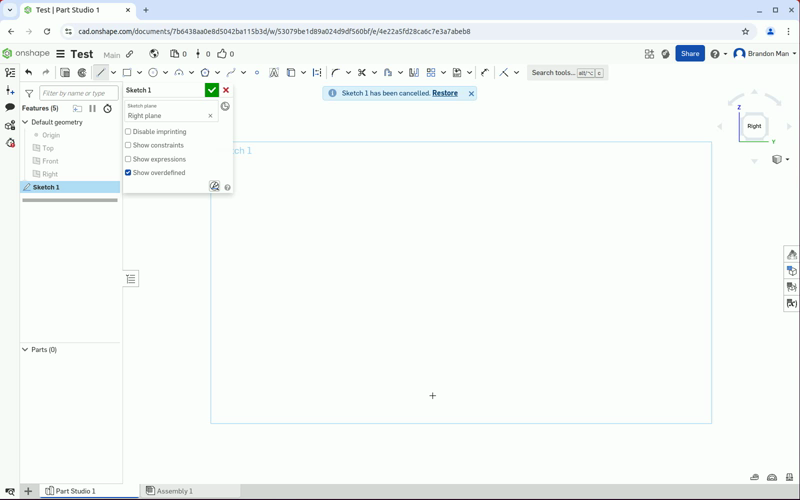
key_up(shift)
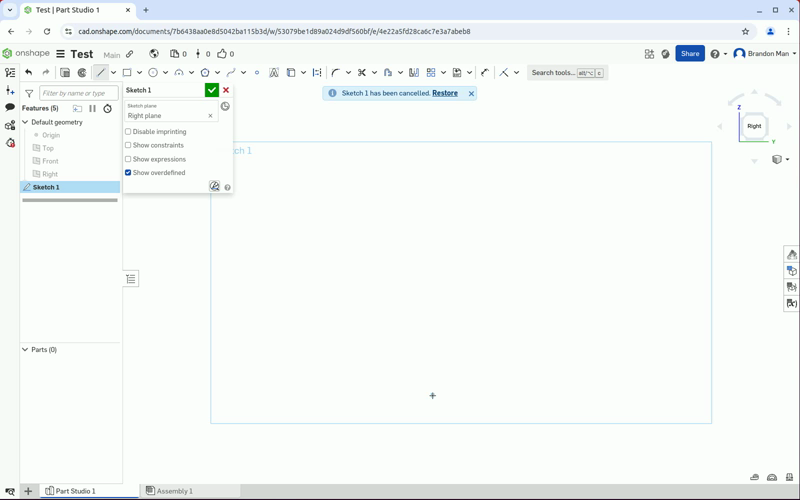
key_down(shift)
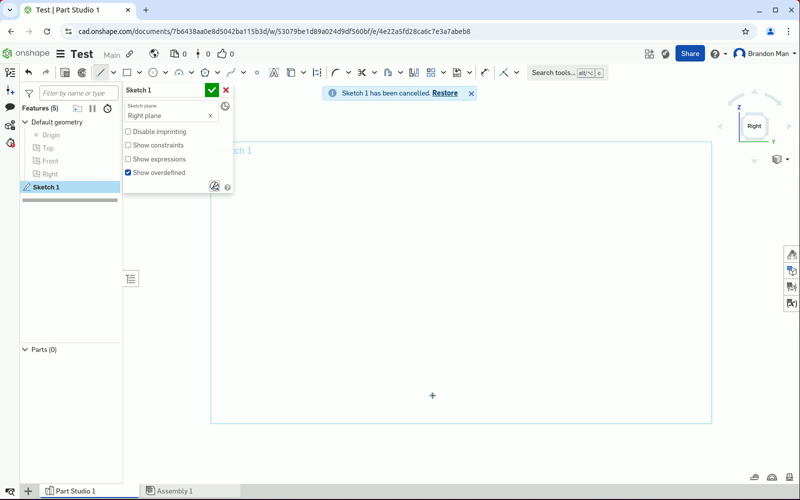
mouse_move(462, 395)
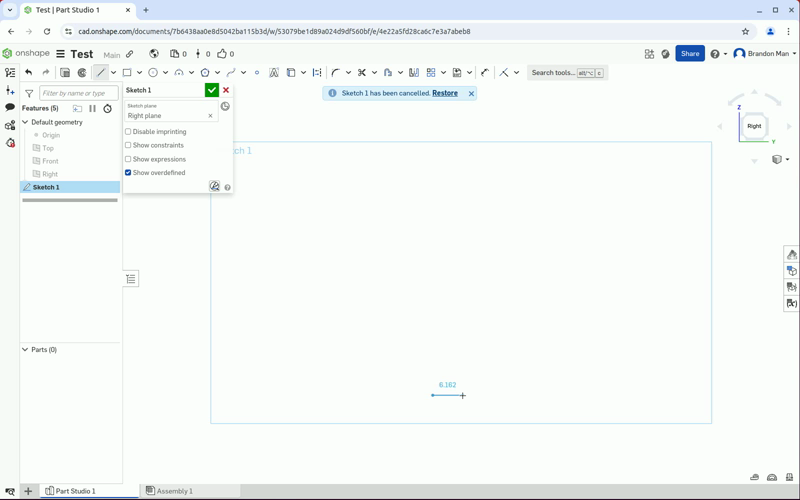
mouse_move(489, 395)
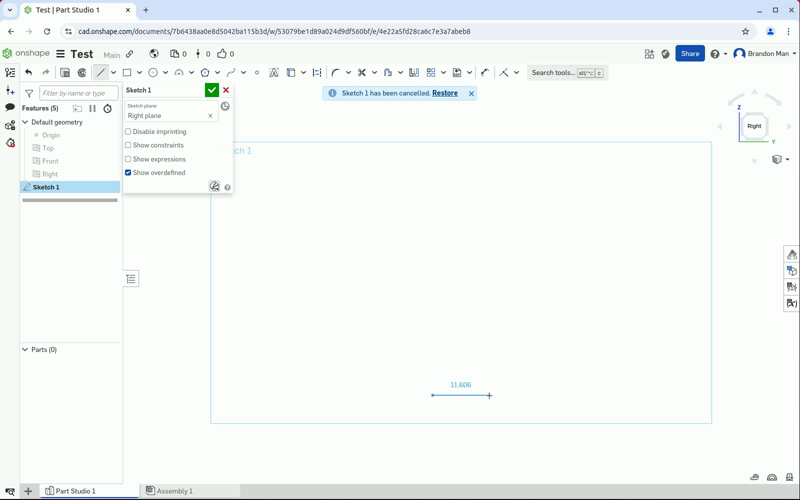
click(489, 395)
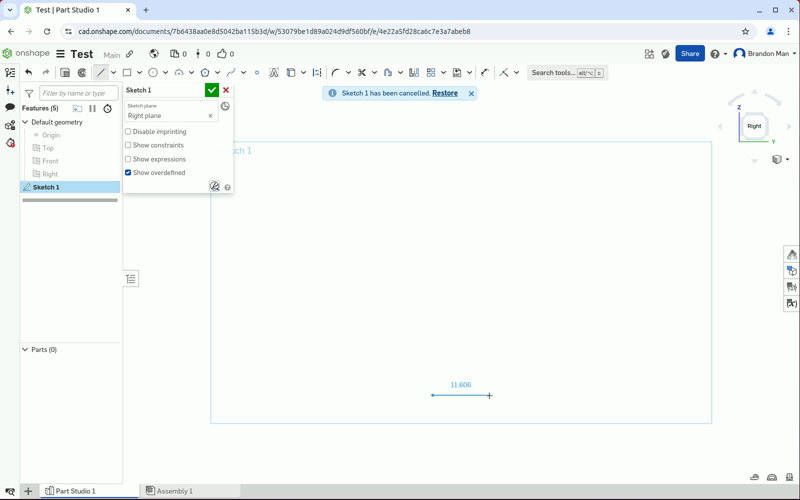
key_up(shift)
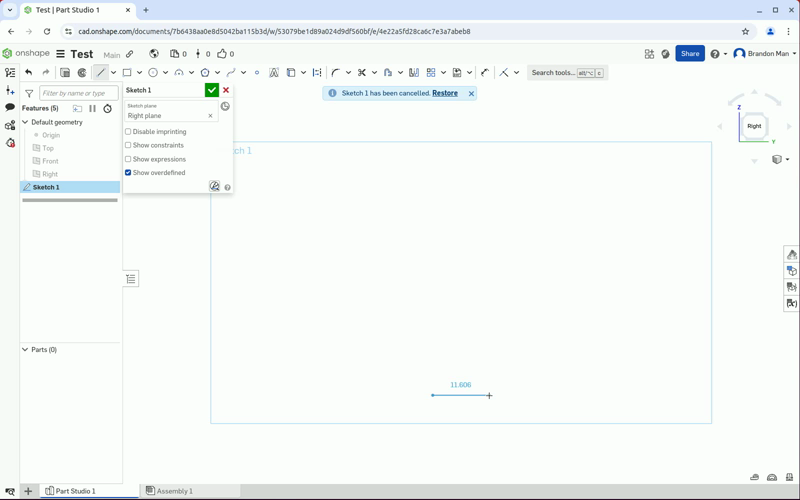
key_down(shift)
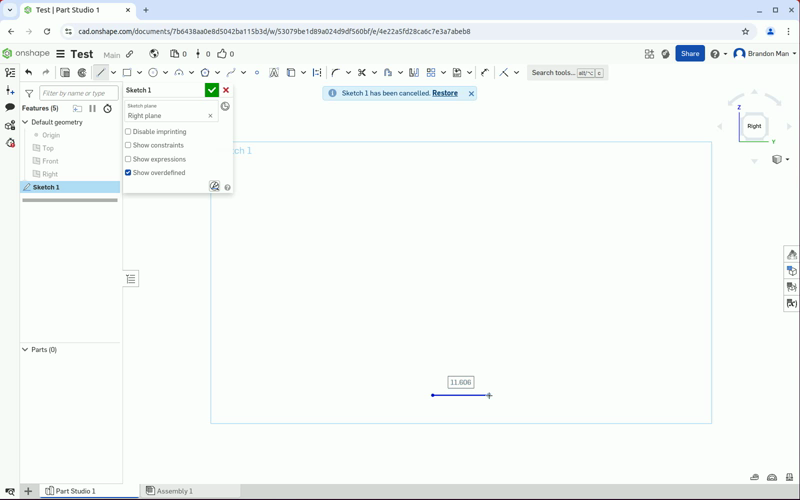
mouse_move(489, 171)
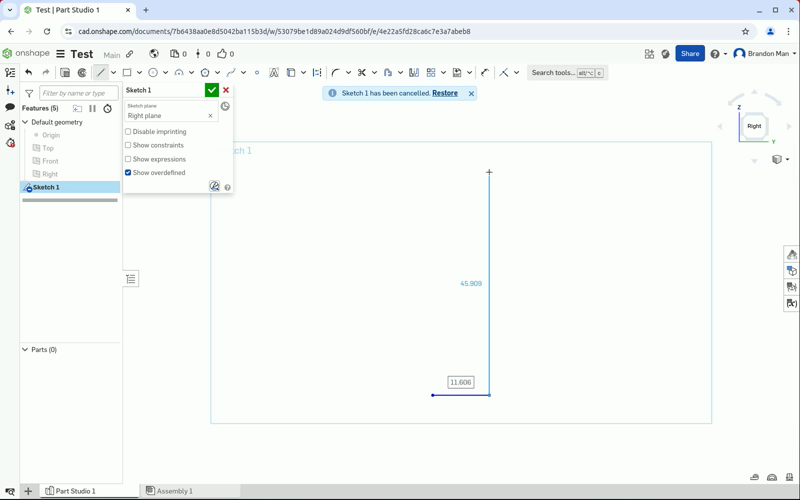
click(489, 171)
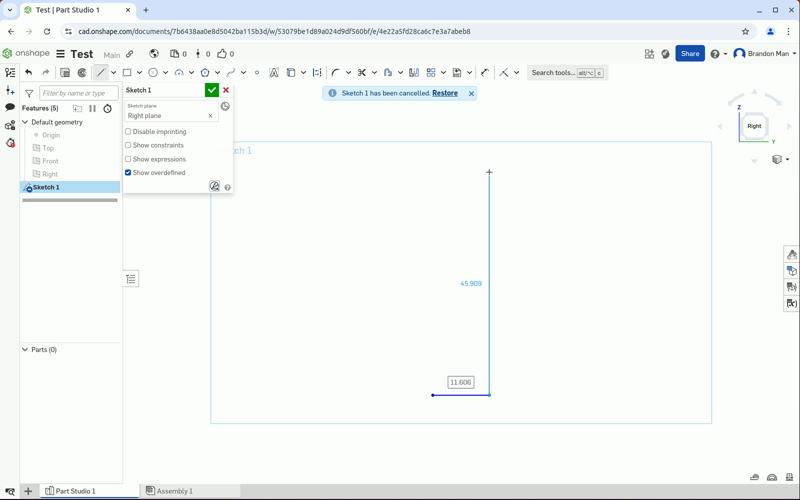
key_up(shift)
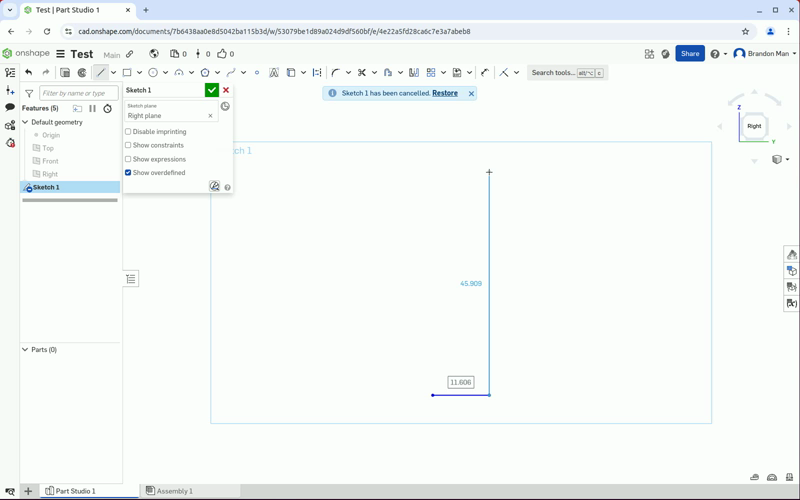
key_down(shift)
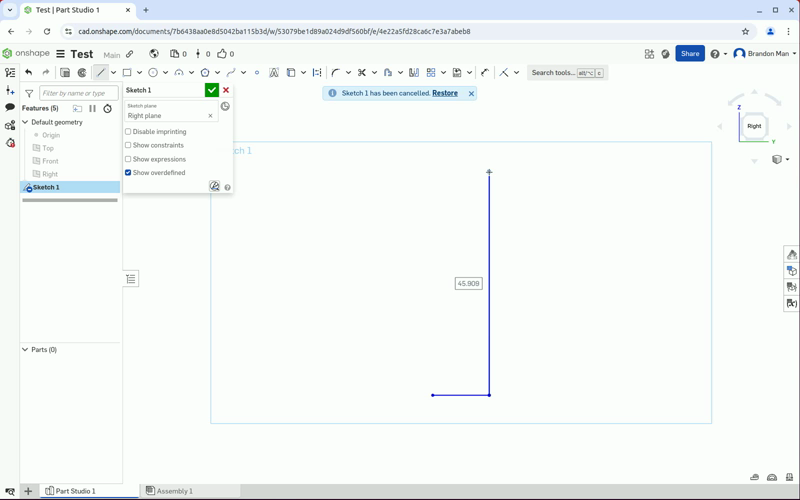
mouse_move(519, 171)
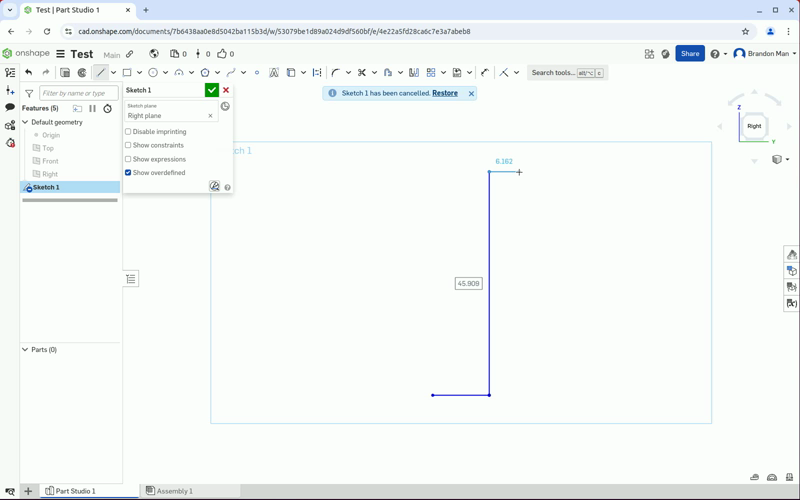
mouse_move(432, 171)
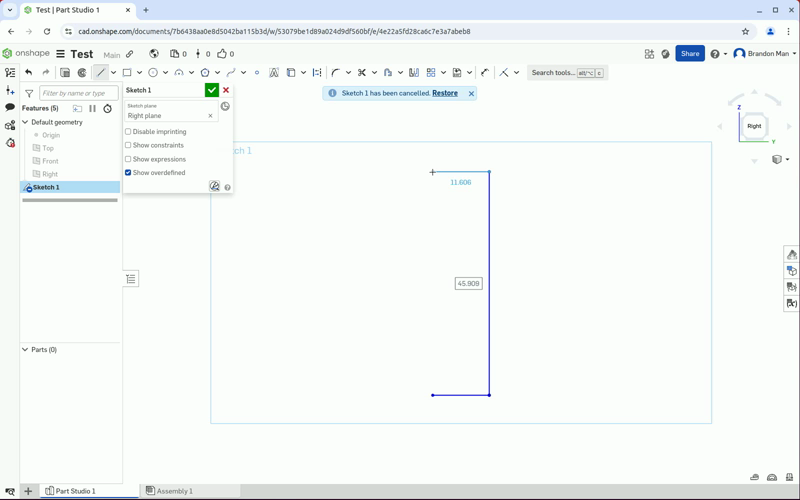
click(432, 171)
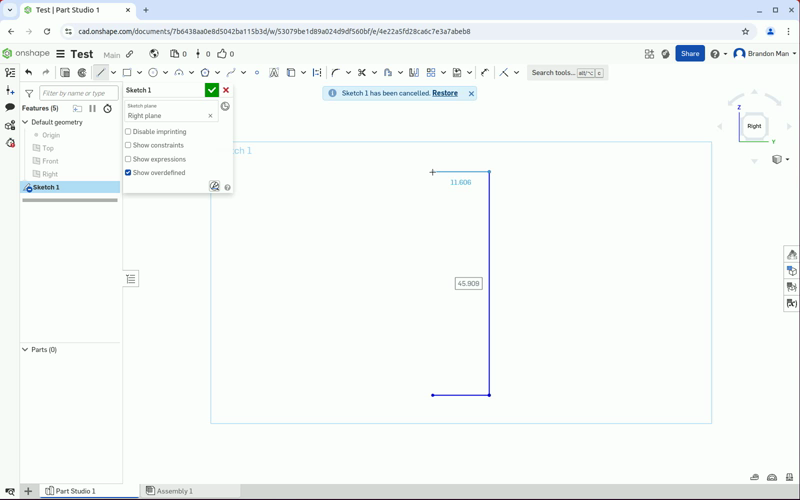
key_up(shift)
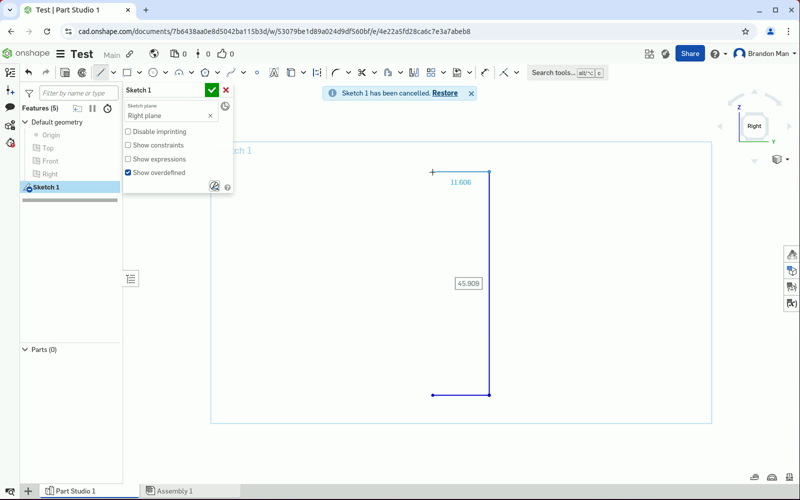
key_down(shift)
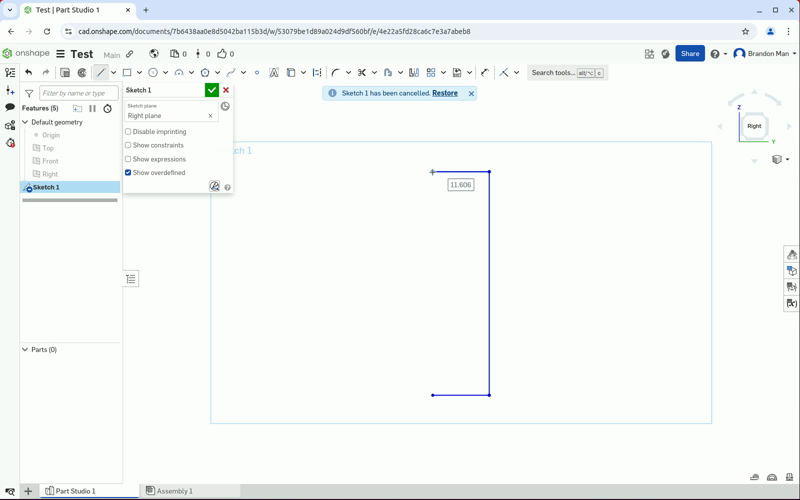
mouse_move(432, 395)
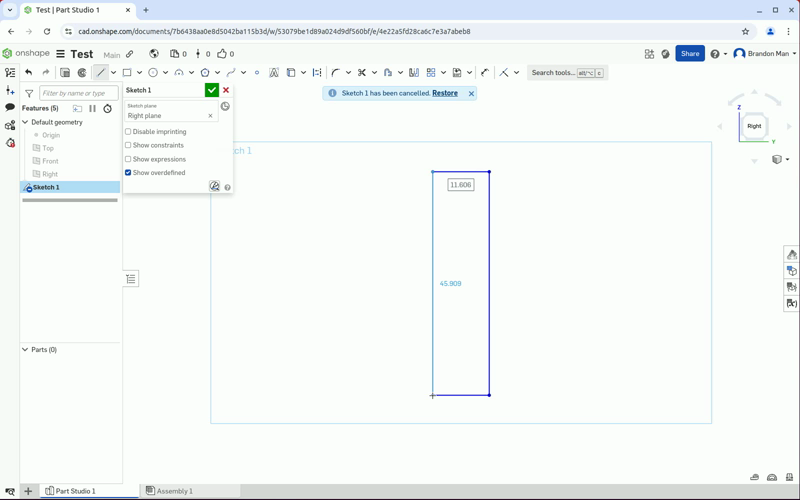
key_up(shift)
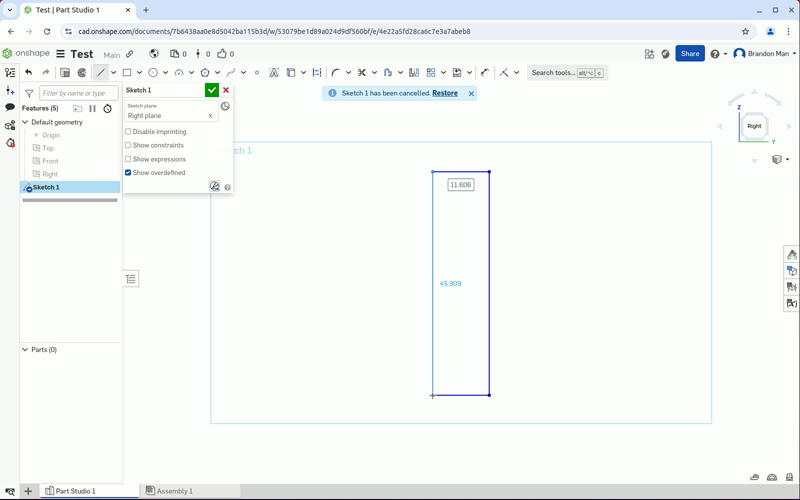
click(432, 395)
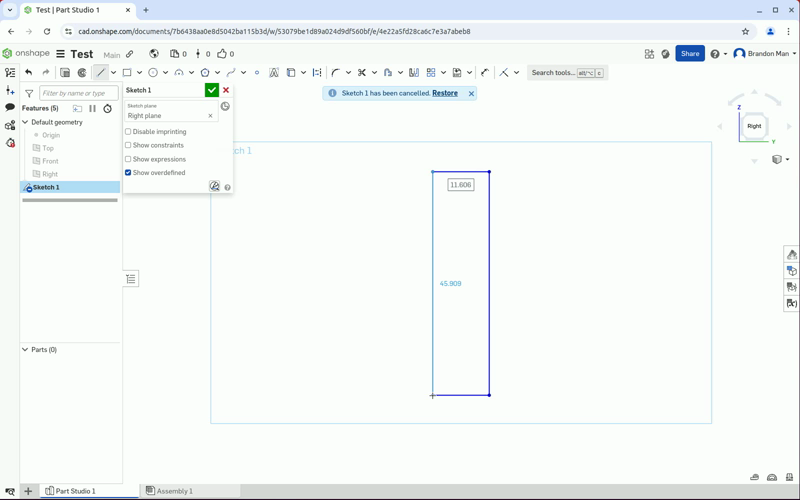
key(esc)
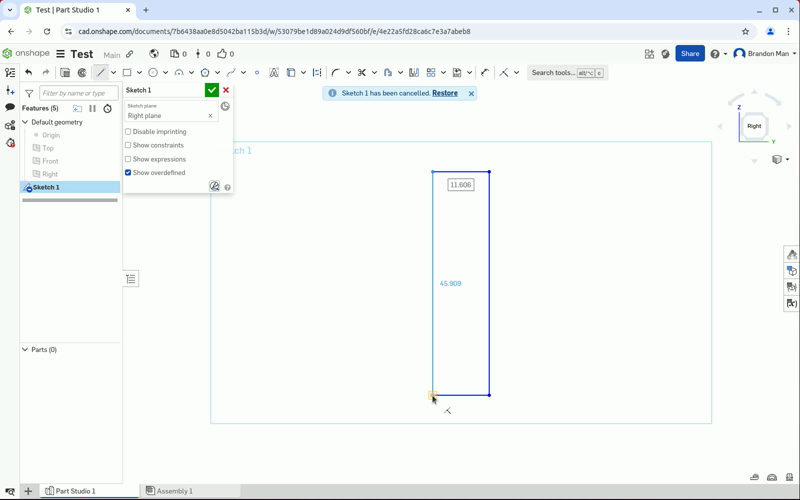
mouse_move(471, 294)
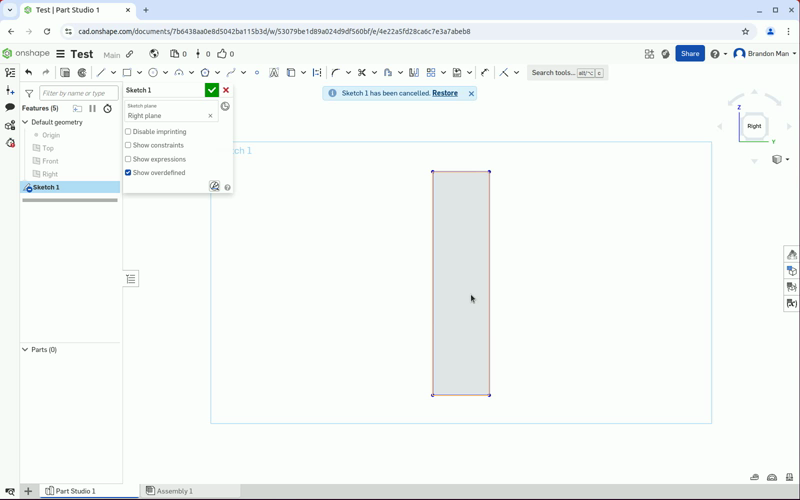
click(471, 294)
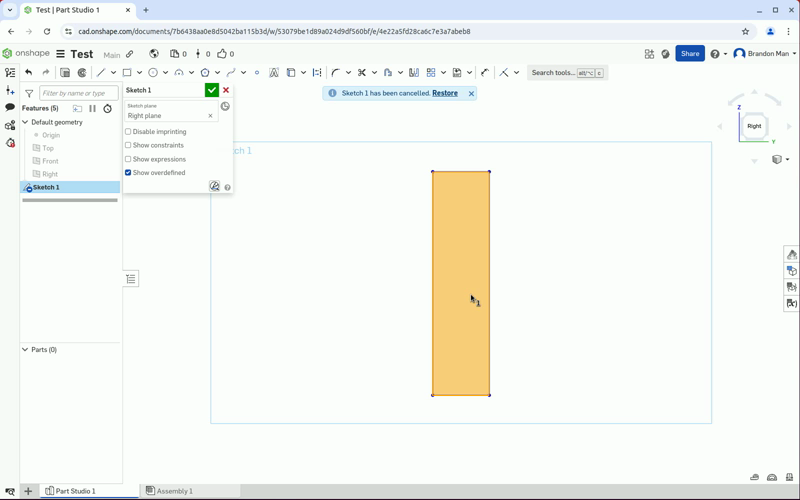
mouse_move(73, 352)
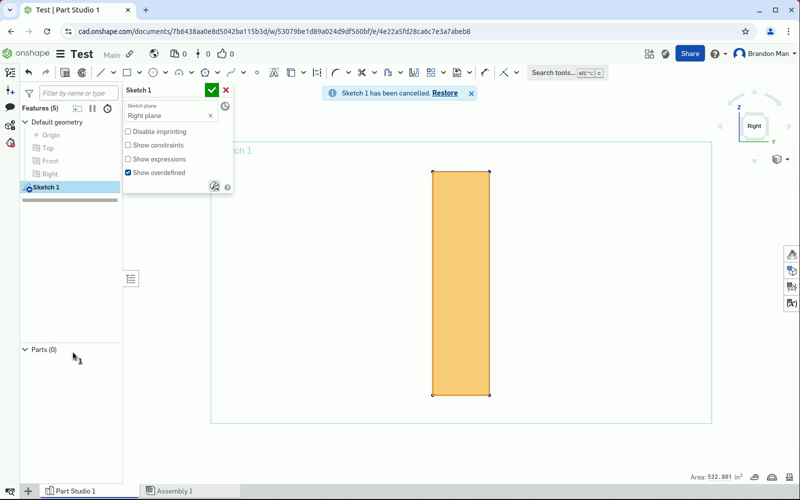
key(shift+y)
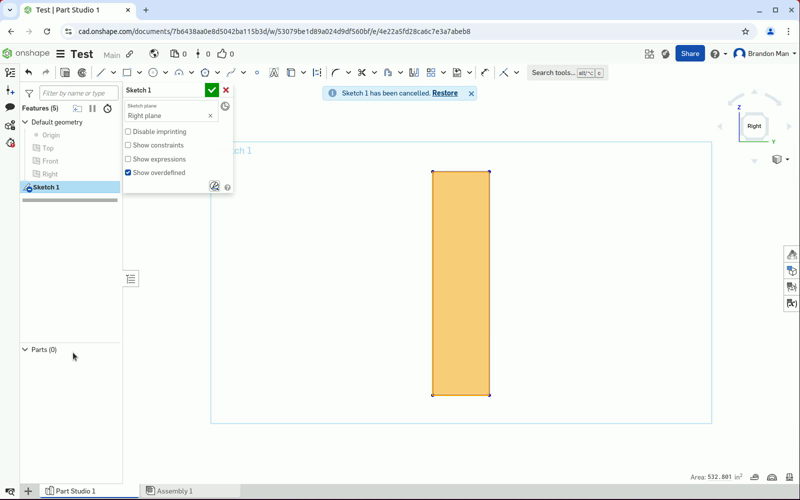
key(shift+e)
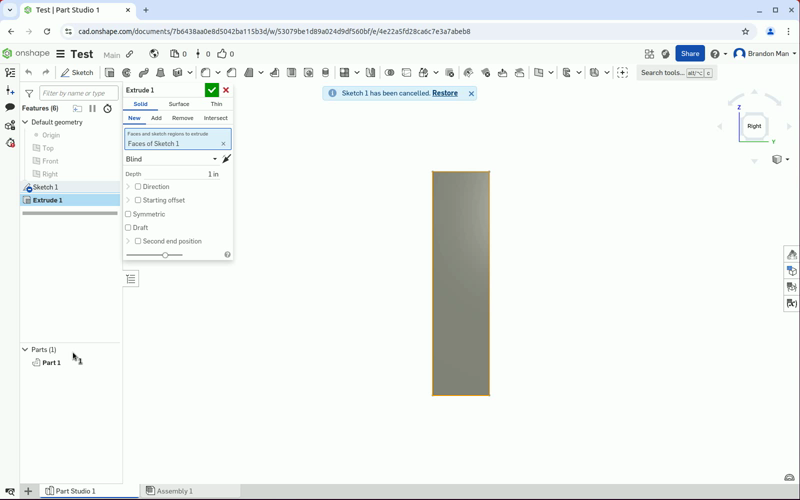
mouse_move(143, 106)
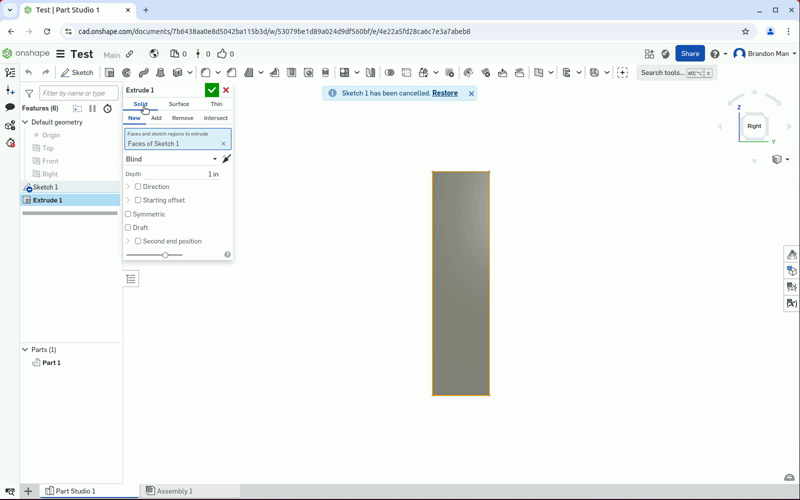
click(143, 106)
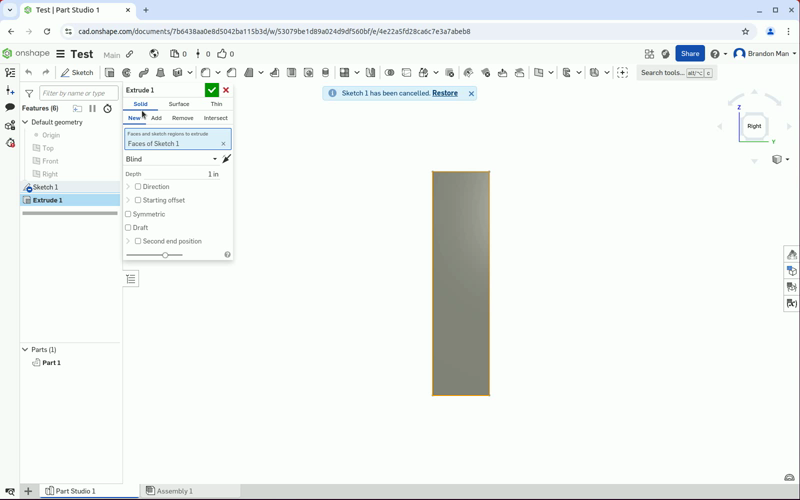
mouse_move(137, 120)
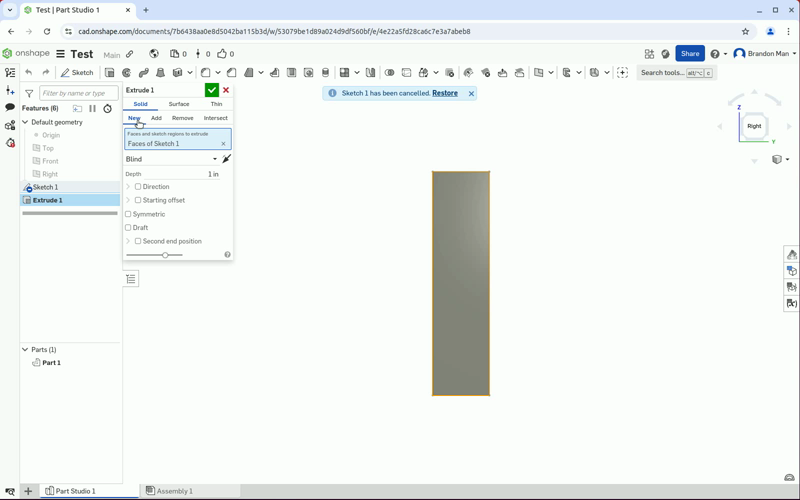
click(137, 120)
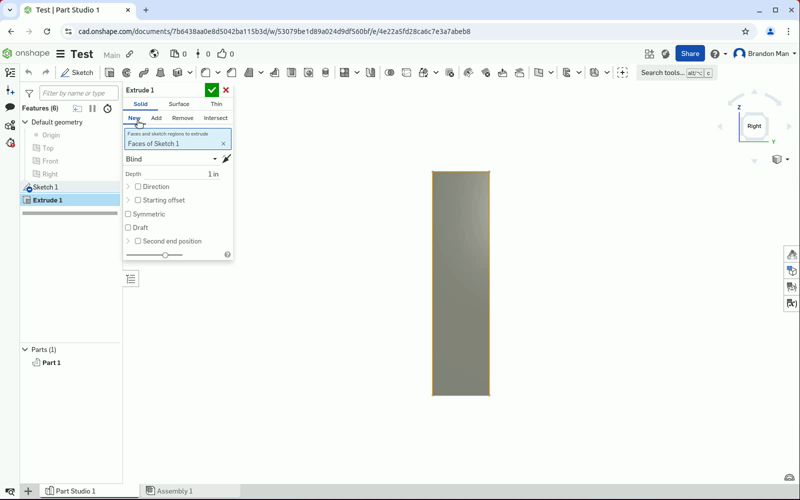
key(tab, 4)
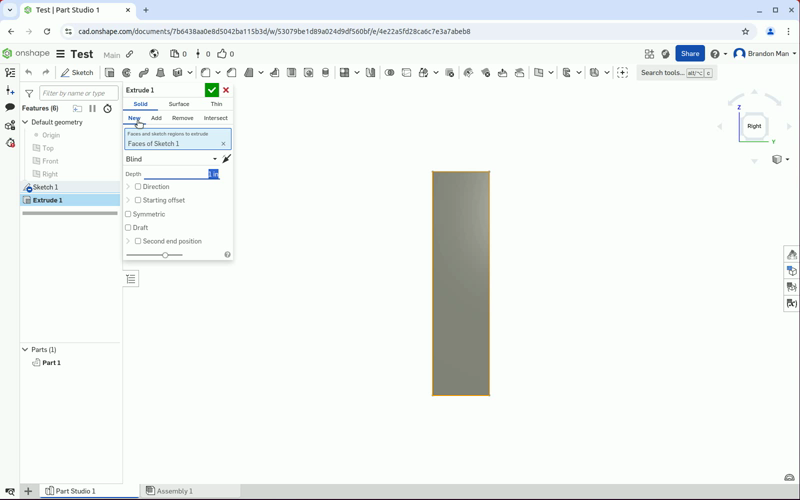
text(23.108)
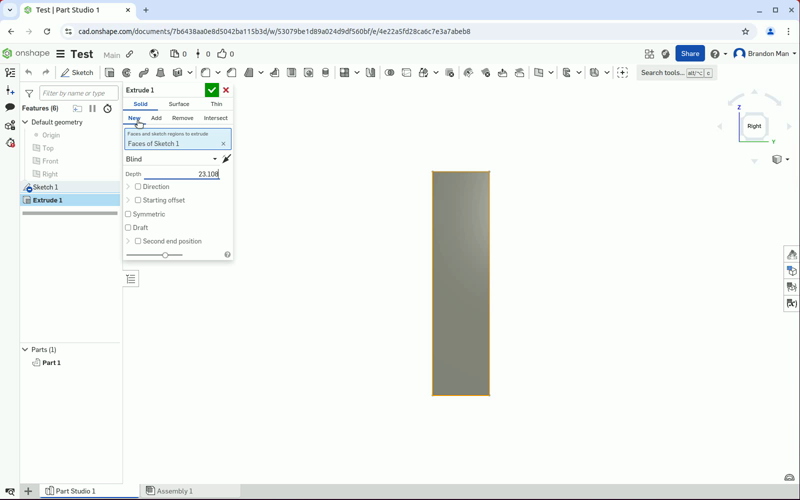
key(tab, 3)
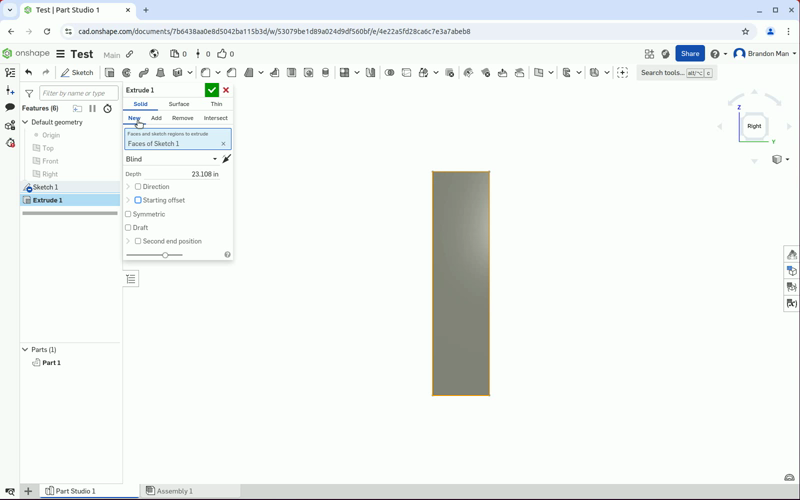
key(tab, 2)
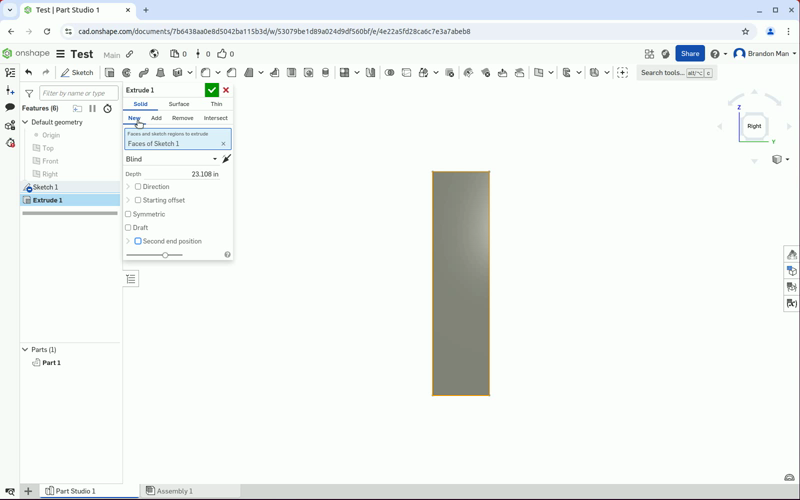
key(space)
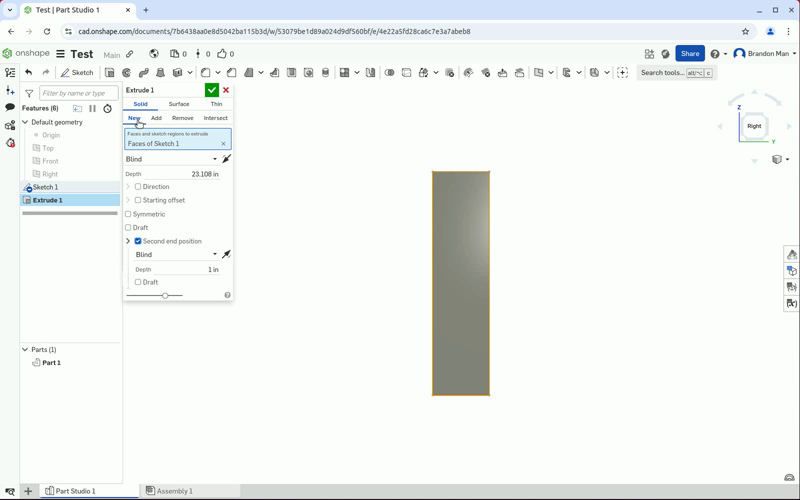
key(tab, 3)
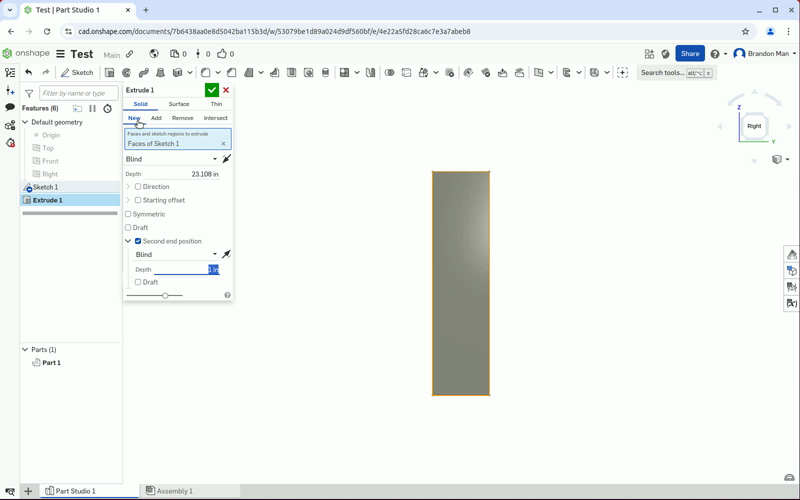
text(23.108)
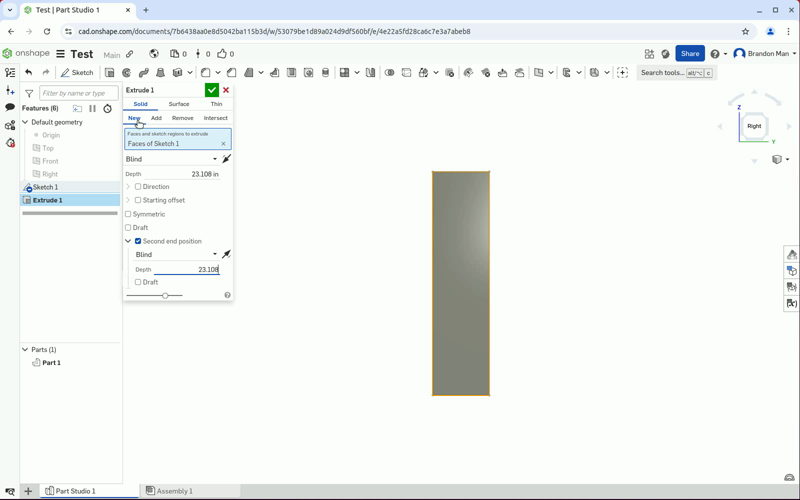
key(enter)
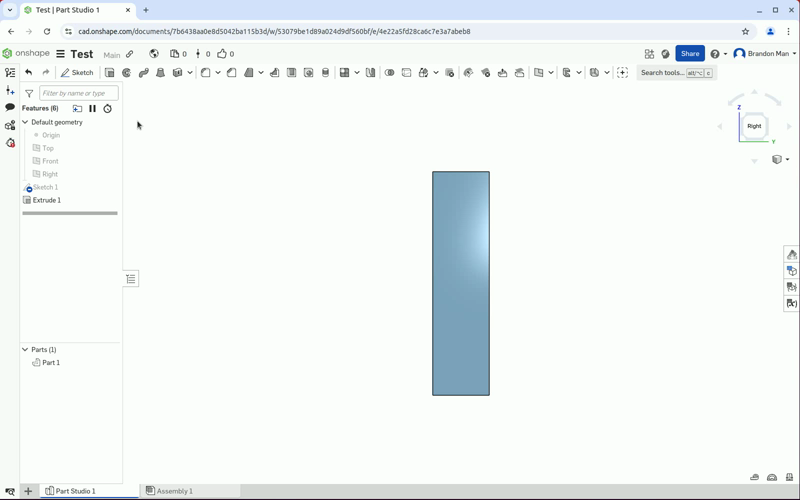
key(shift+h)
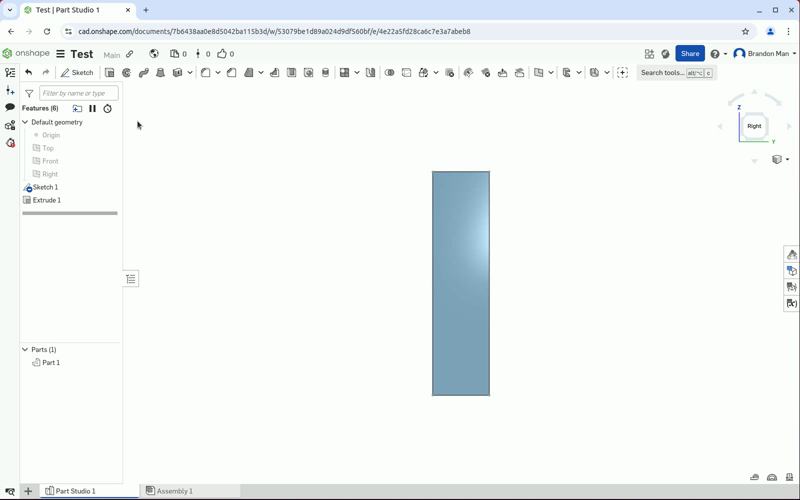
key(shift+h)
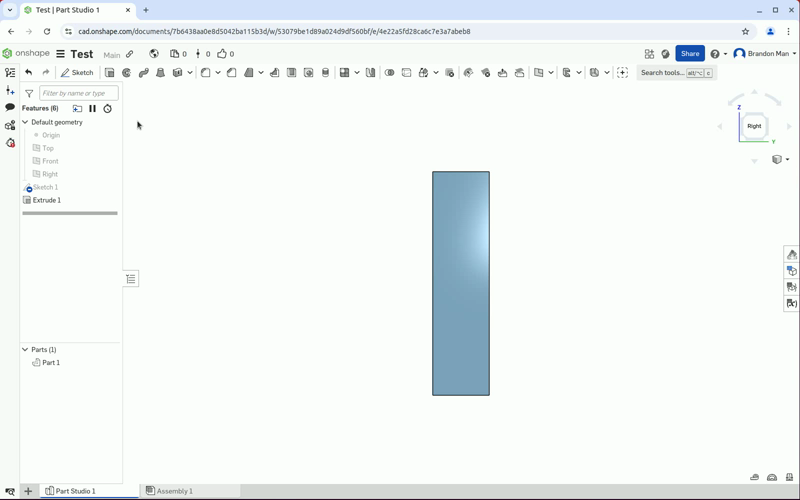
mouse_move(73, 189)
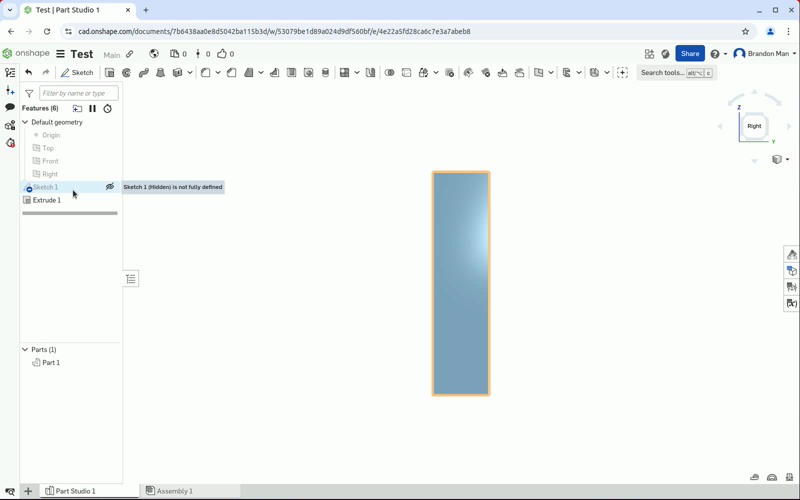
click(73, 189)
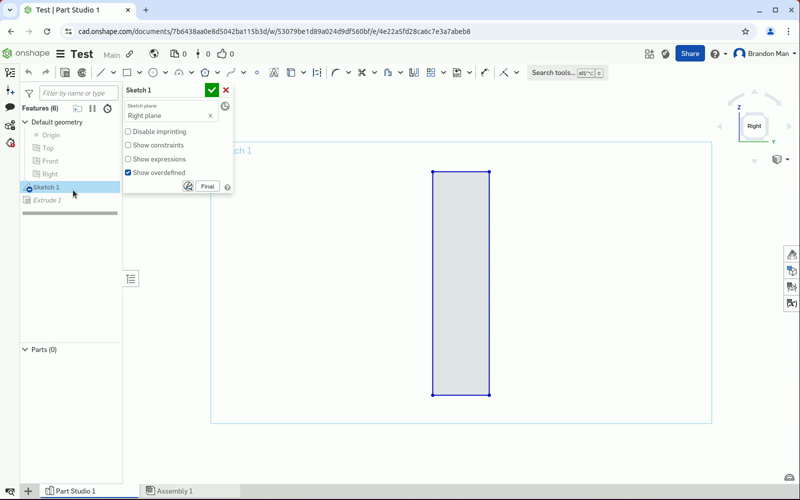
mouse_move(229, 92)
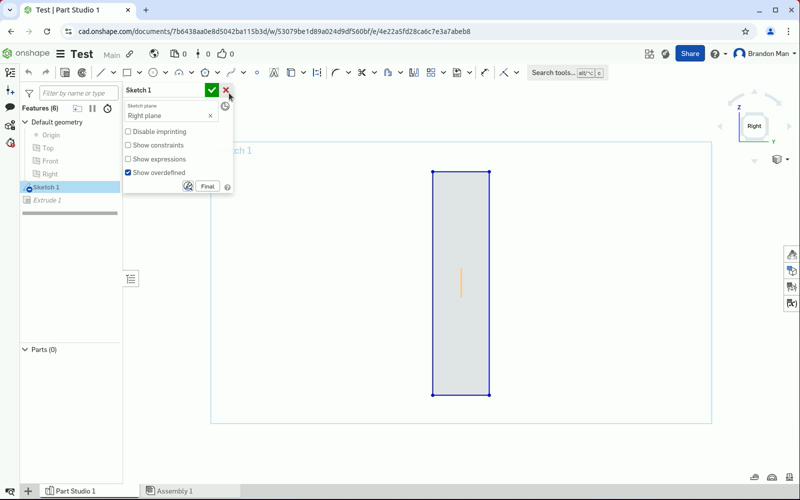
click(229, 92)
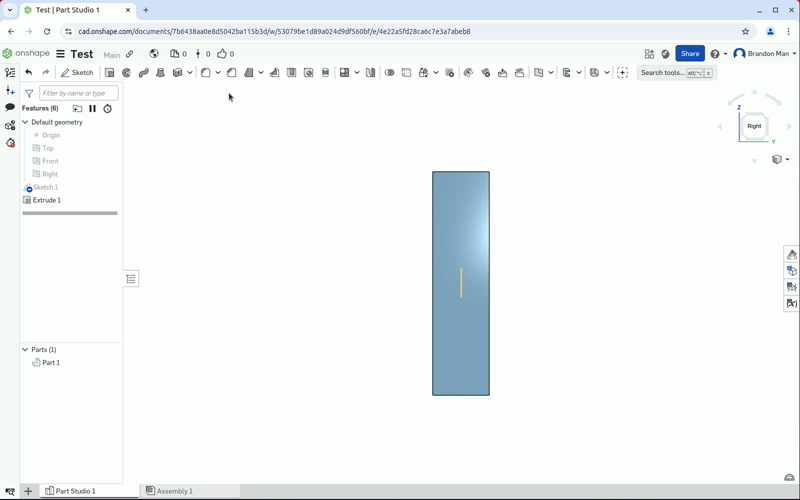
mouse_move(73, 352)
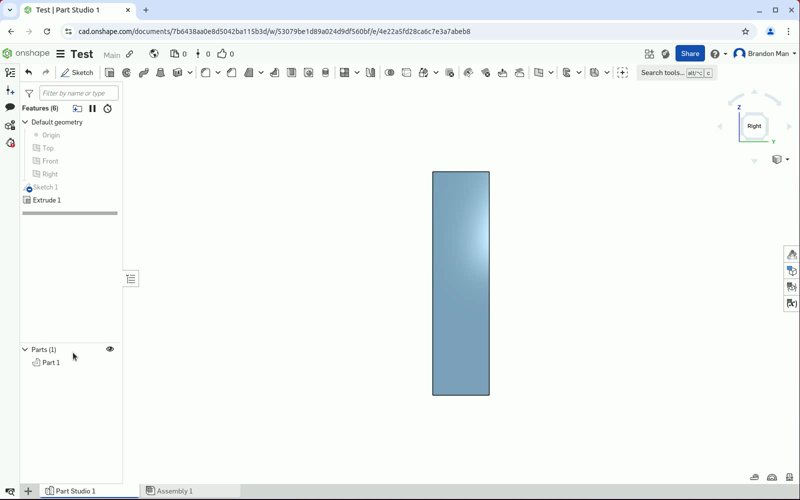
key(y)
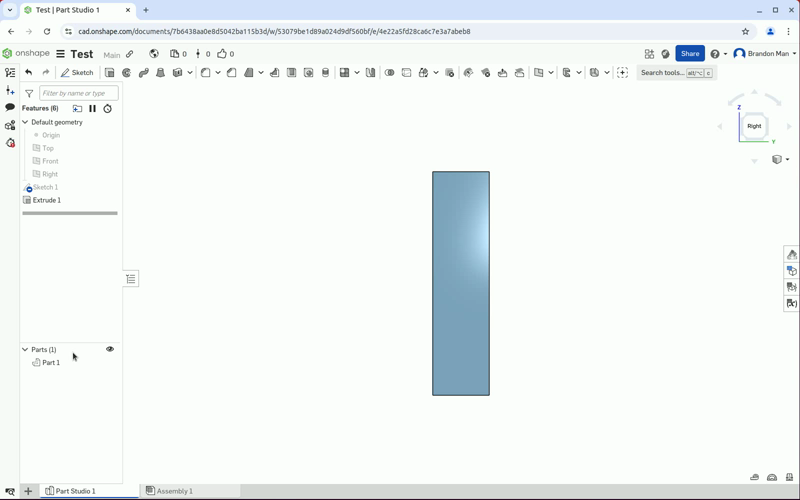
key(shift+p)
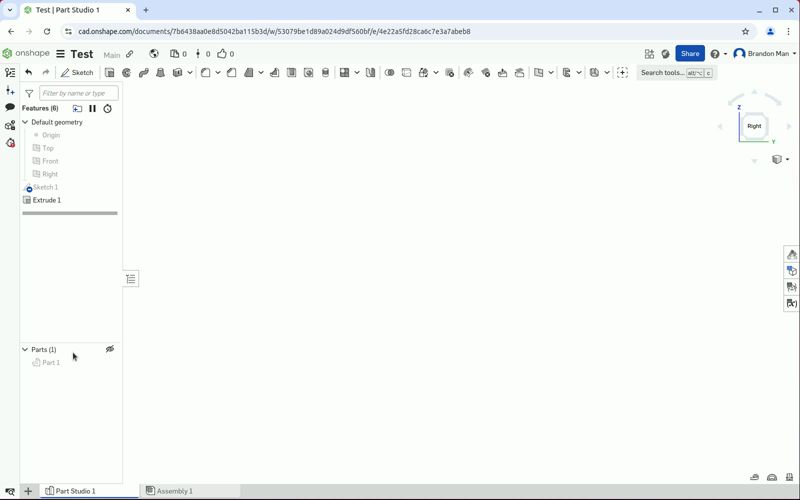
key(space)
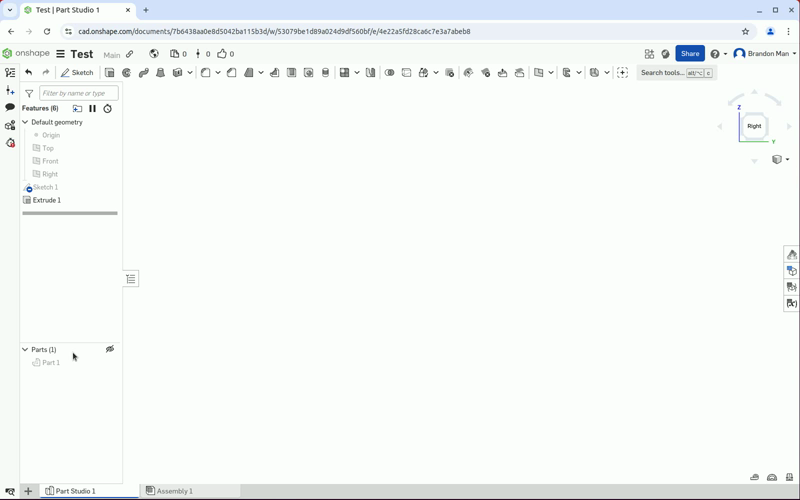
key_down(shift)
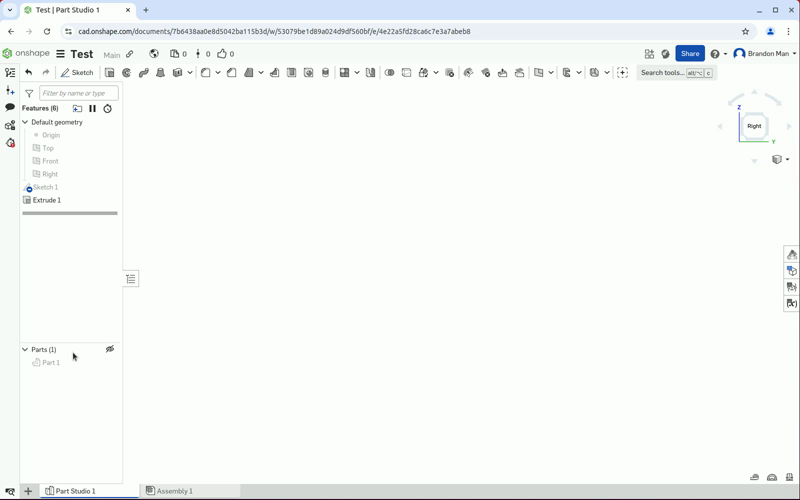
key(right)
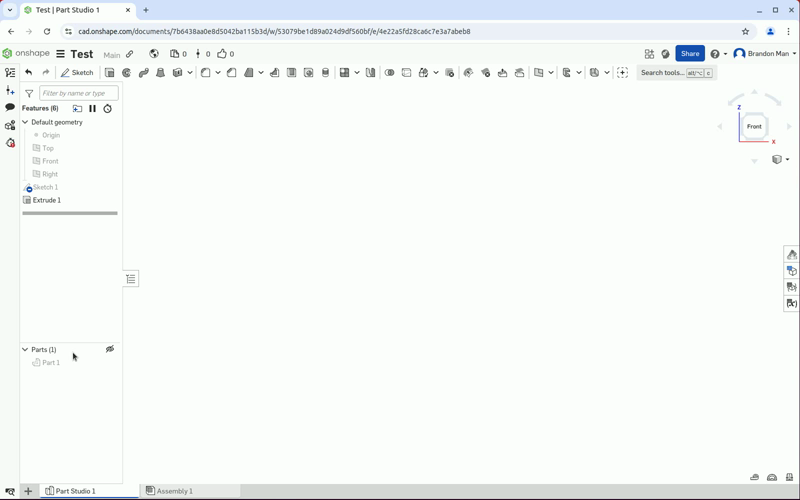
key_up(shift)
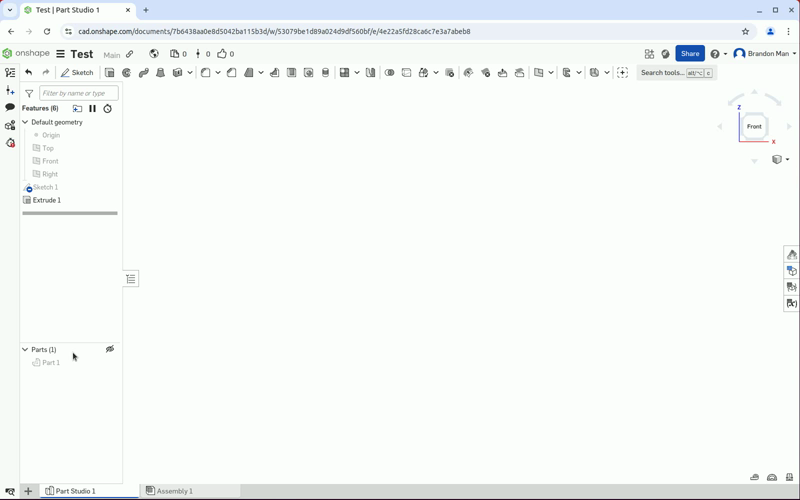
mouse_move(73, 352)
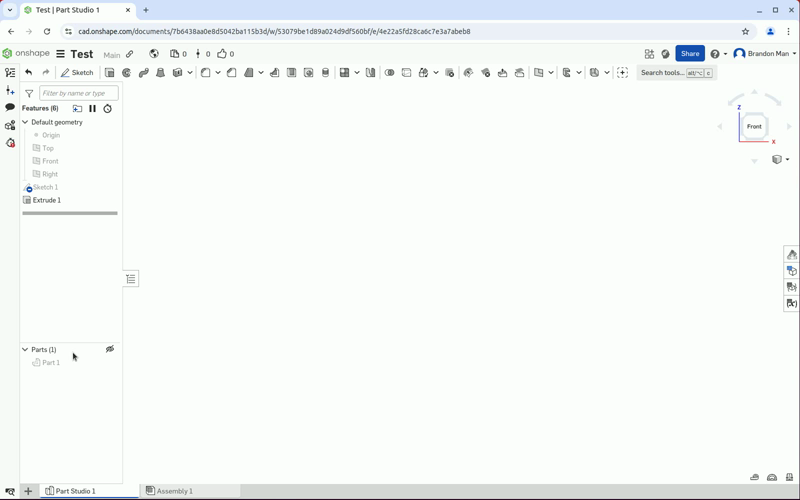
key(shift+y)
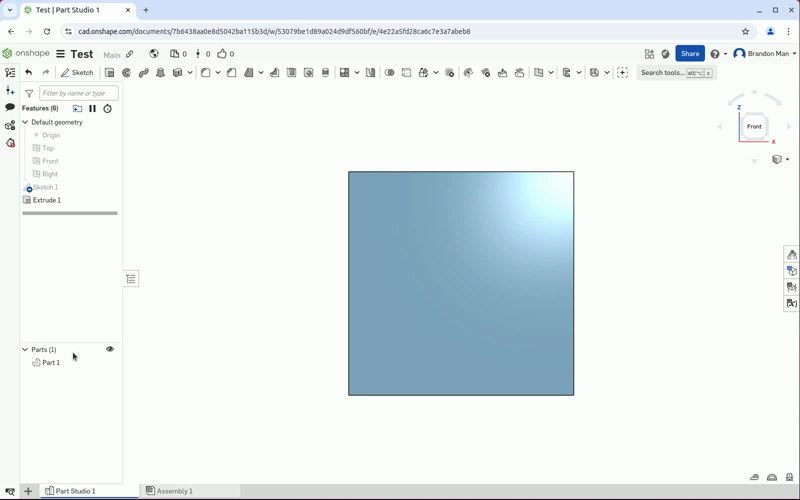
mouse_move(541, 75)
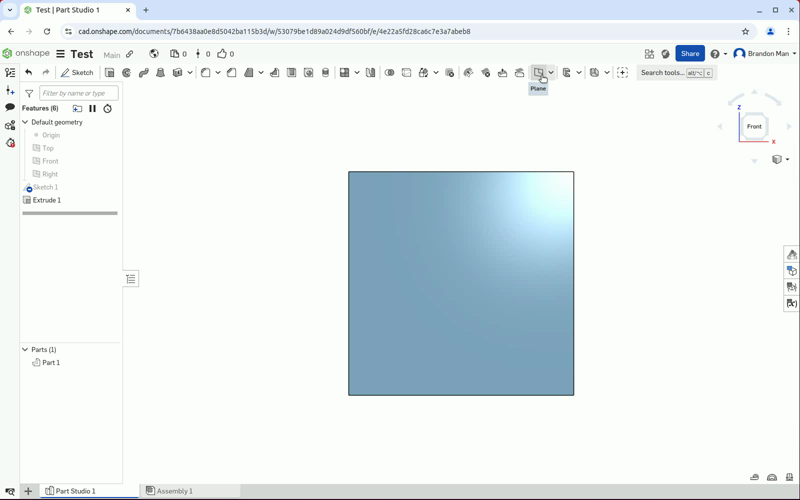
click(541, 75)
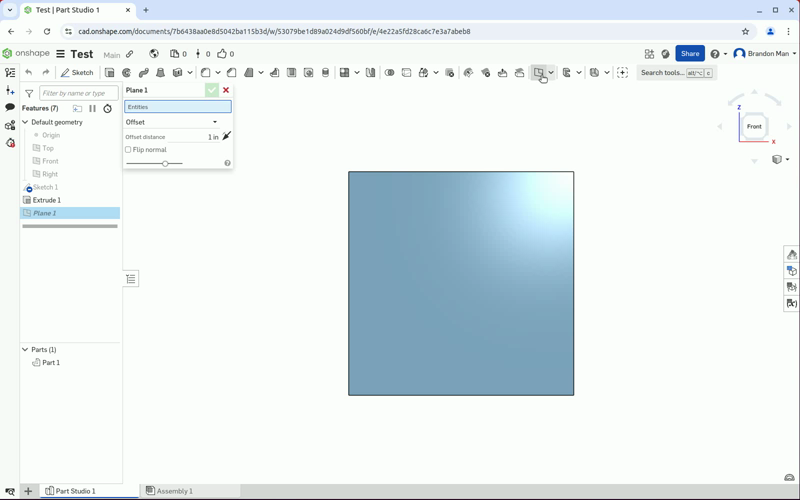
mouse_move(73, 163)
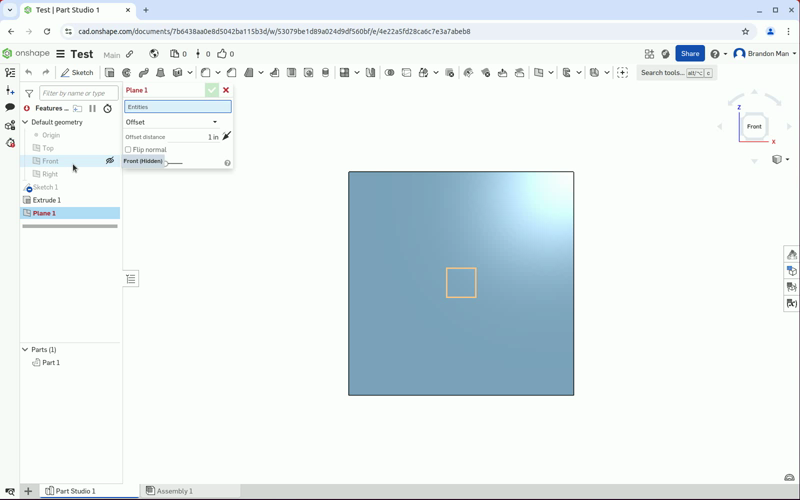
click(73, 163)
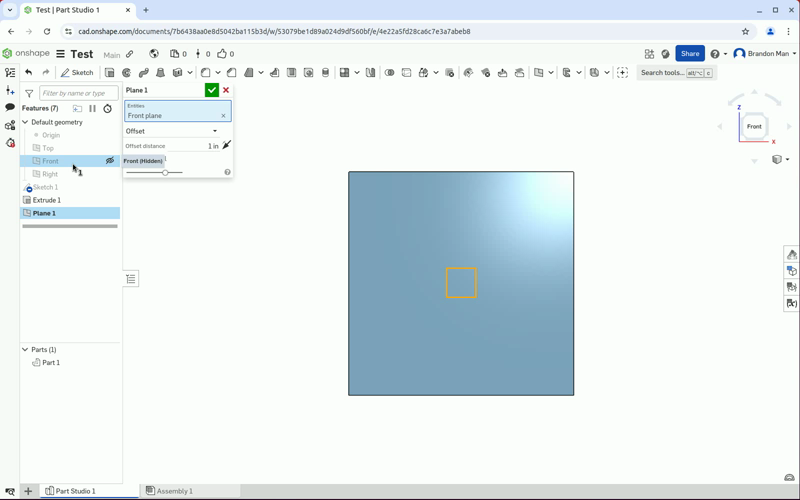
key(tab, 2)
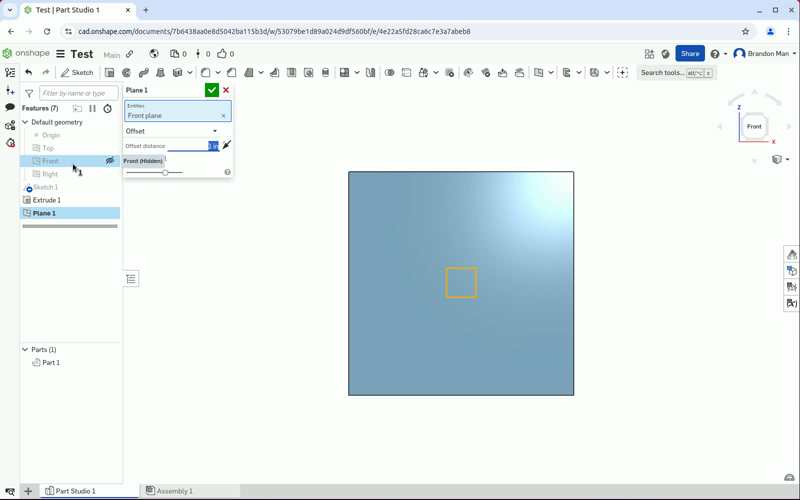
text(5.792)
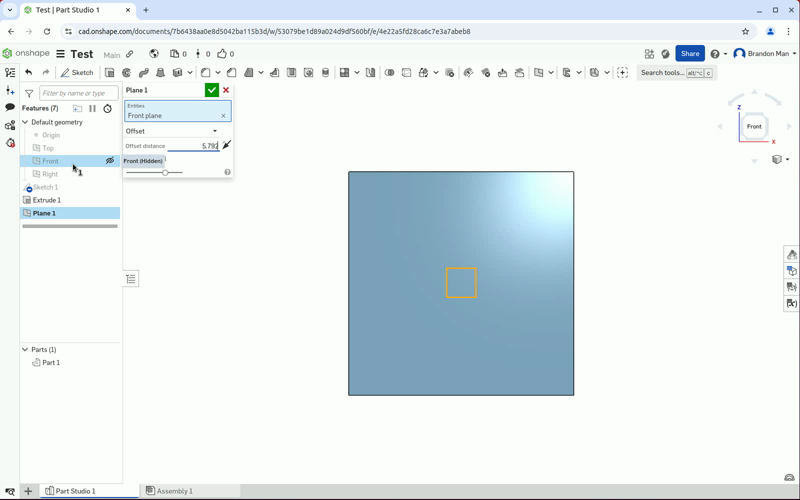
key(enter, 2)
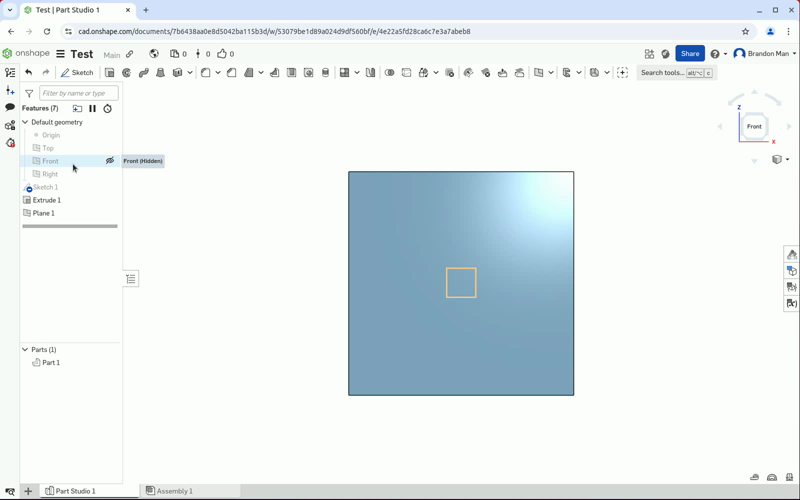
key(shift+s)
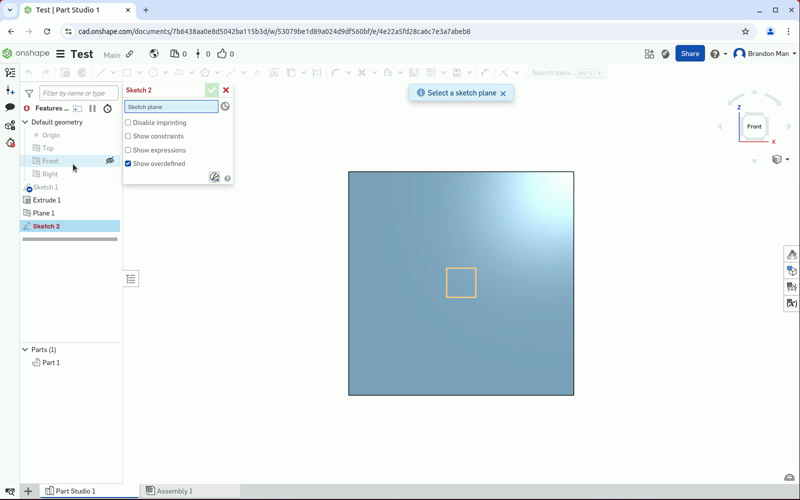
mouse_move(73, 215)
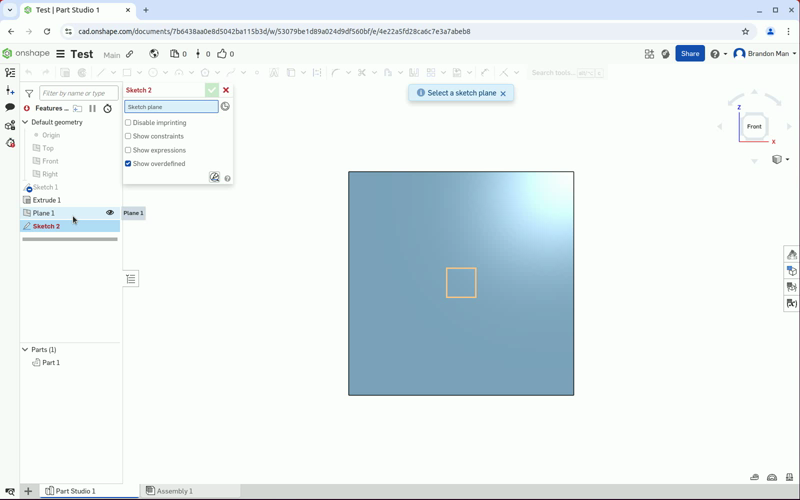
click(73, 215)
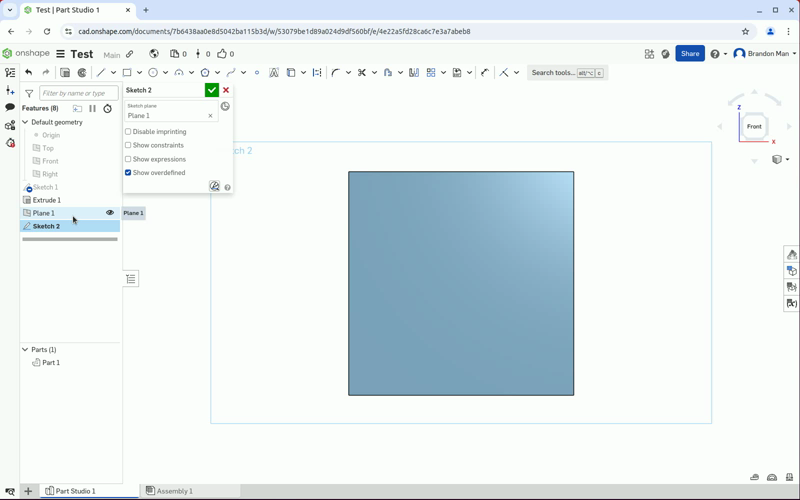
mouse_move(73, 352)
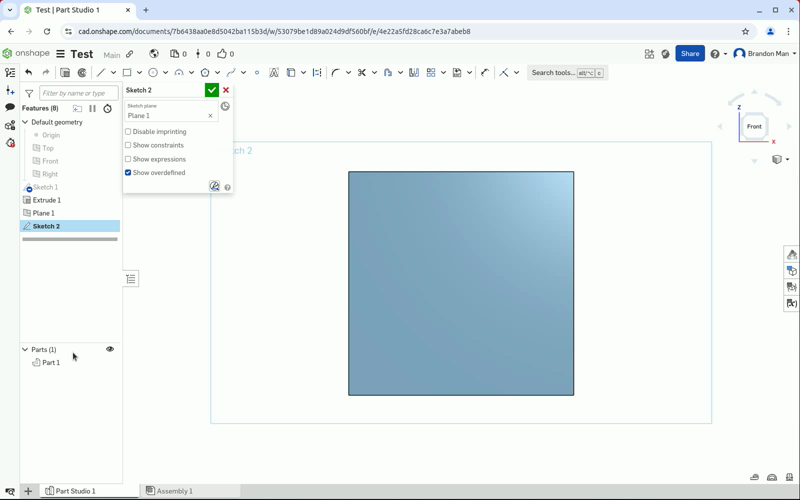
key(y)
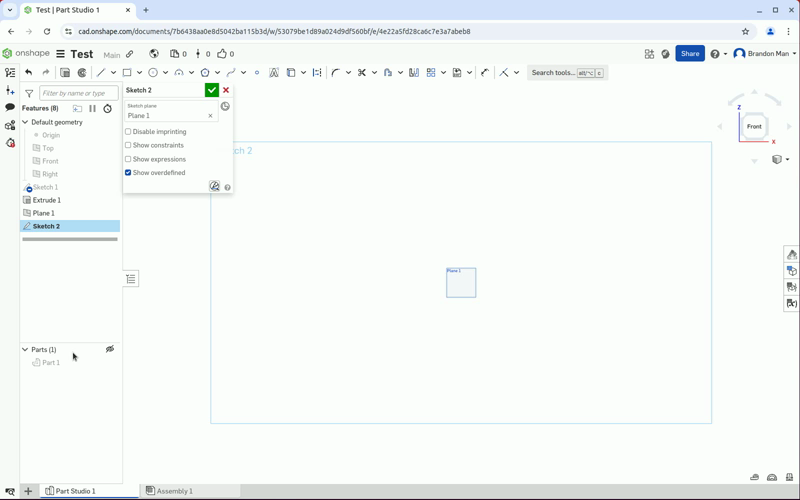
key(c)
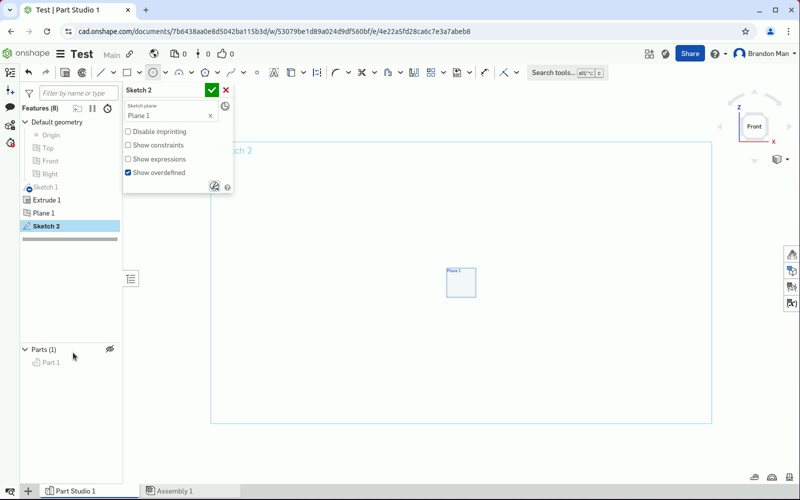
key_down(shift)
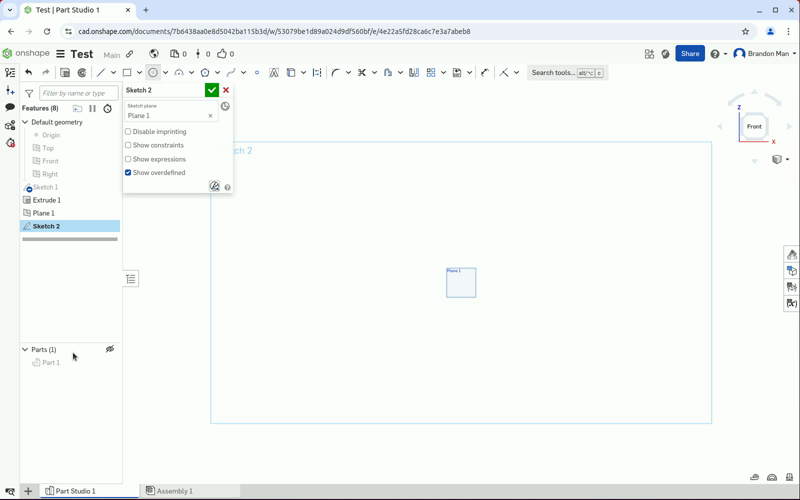
mouse_move(416, 224)
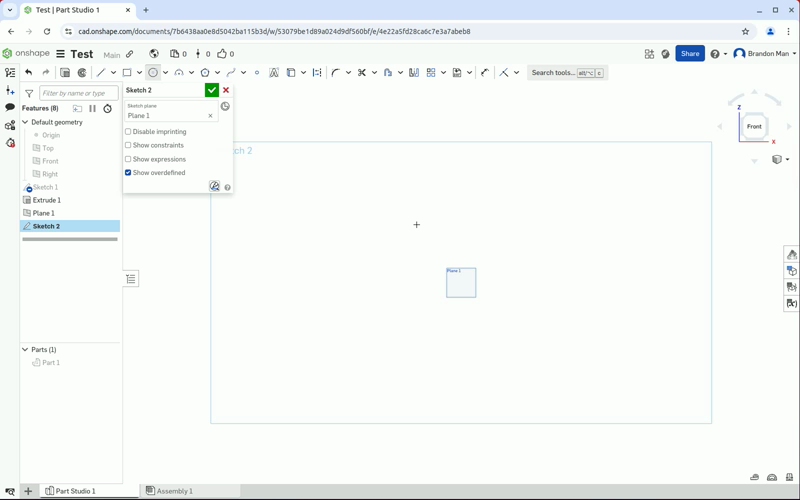
click(416, 224)
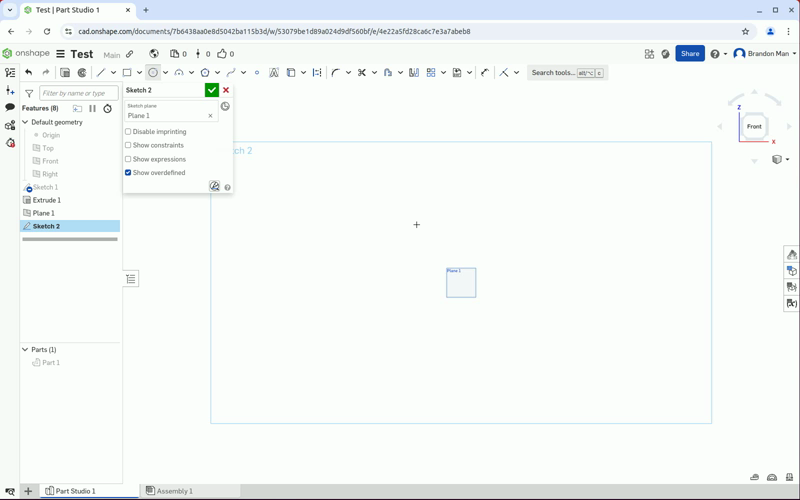
key_up(shift)
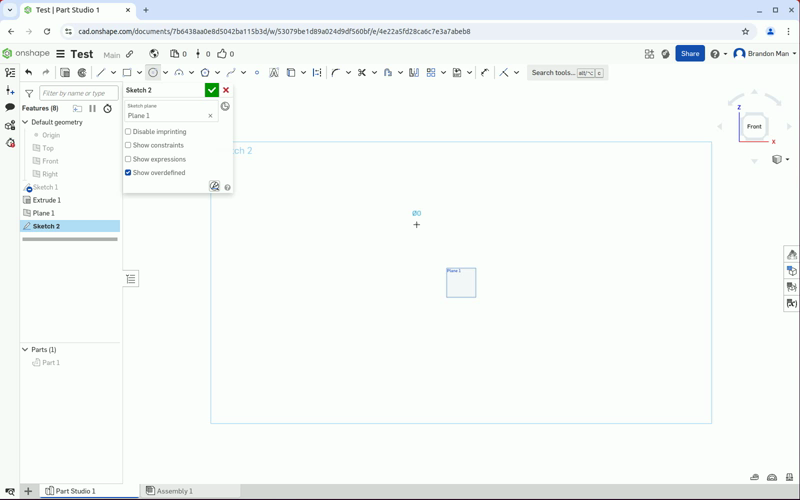
mouse_move(422, 224)
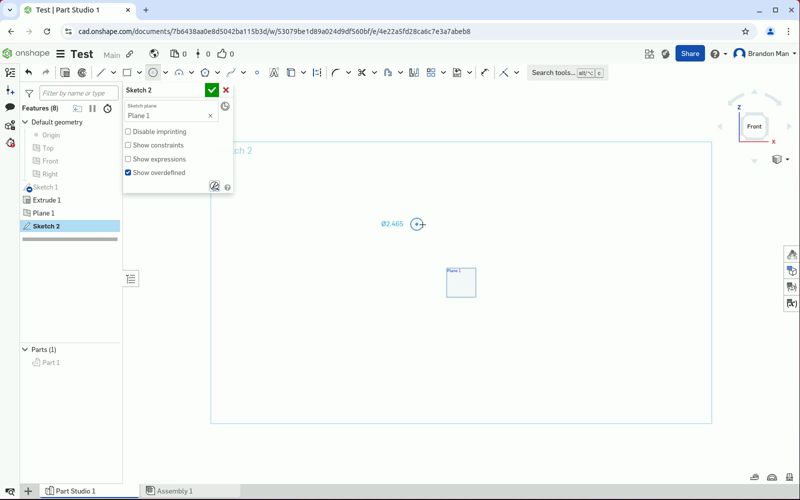
click(422, 224)
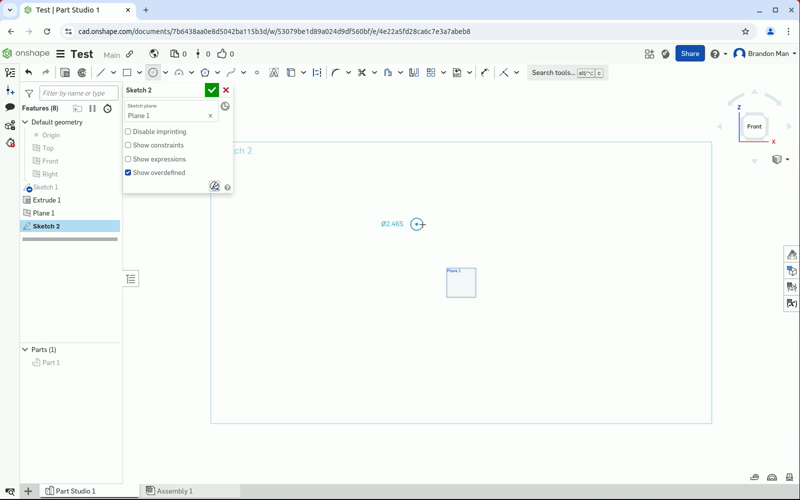
key(esc)
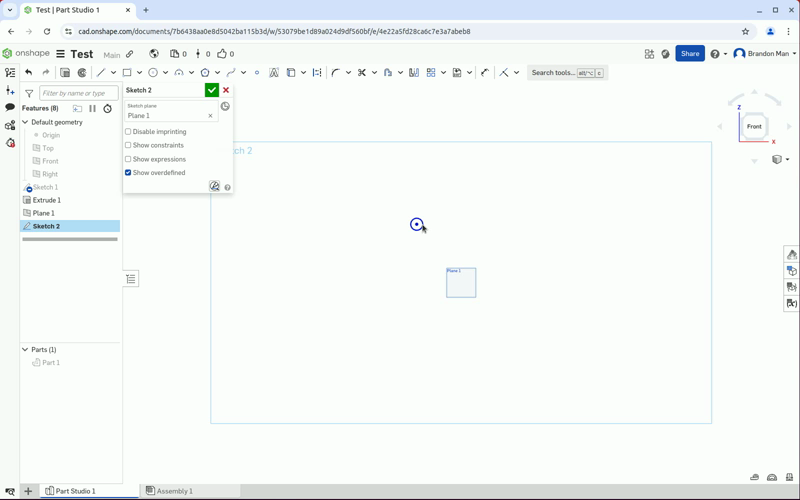
mouse_move(410, 225)
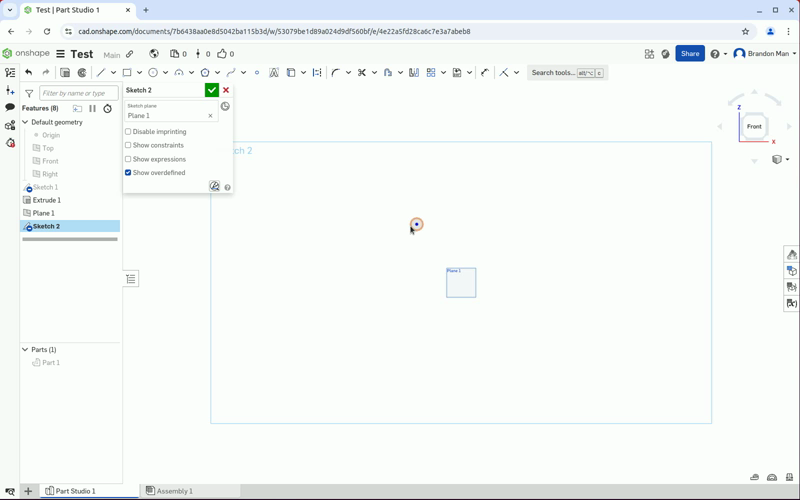
scroll(6)
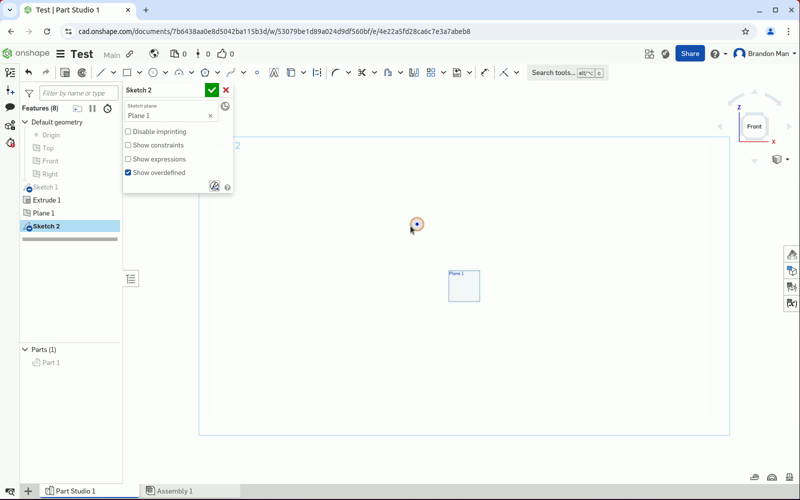
scroll(6)
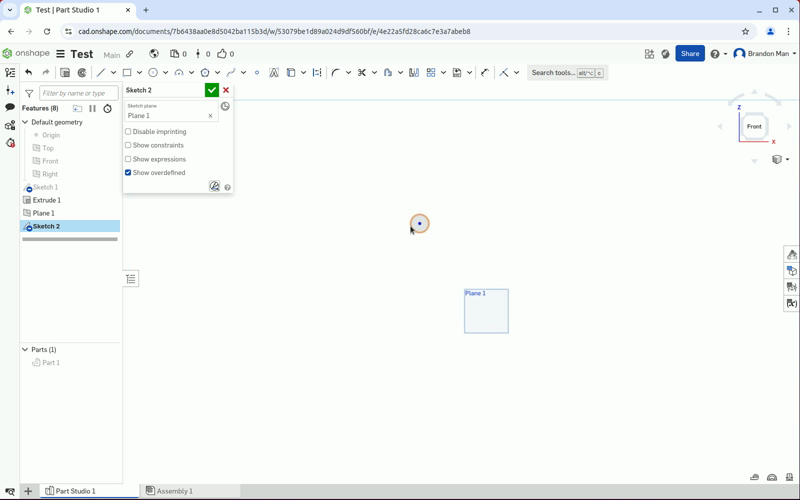
scroll(6)
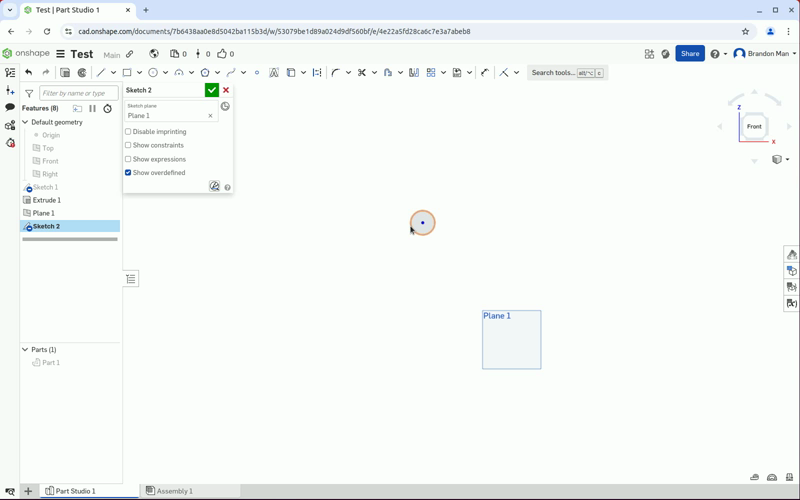
scroll(6)
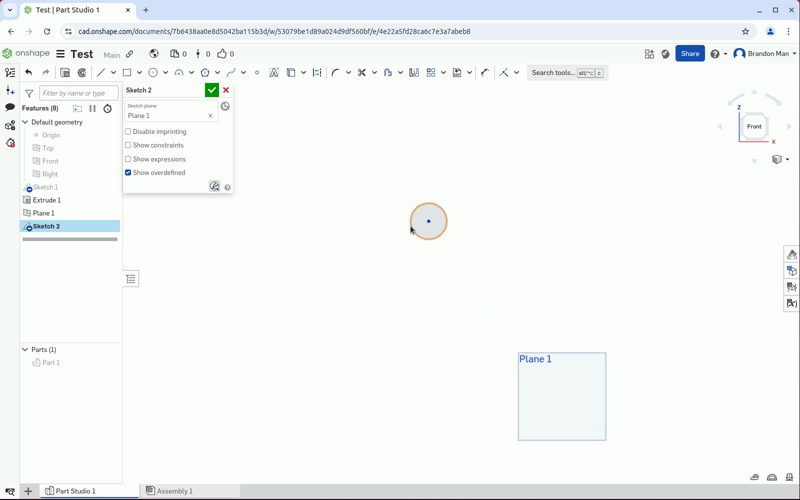
scroll(6)
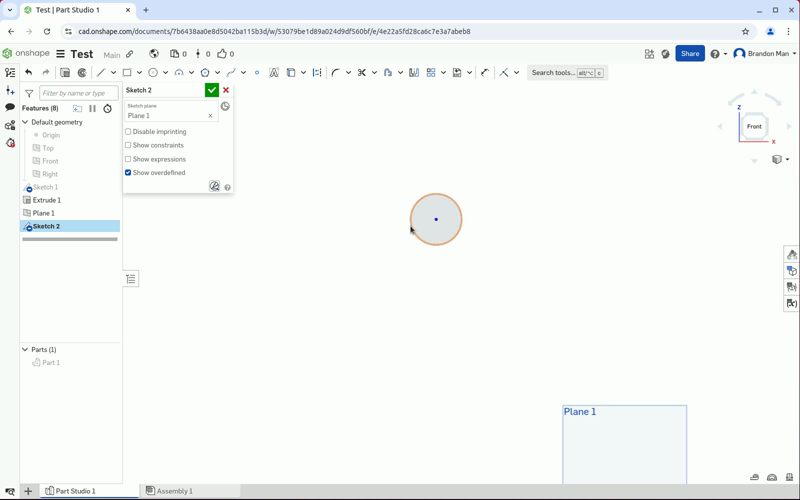
scroll(6)
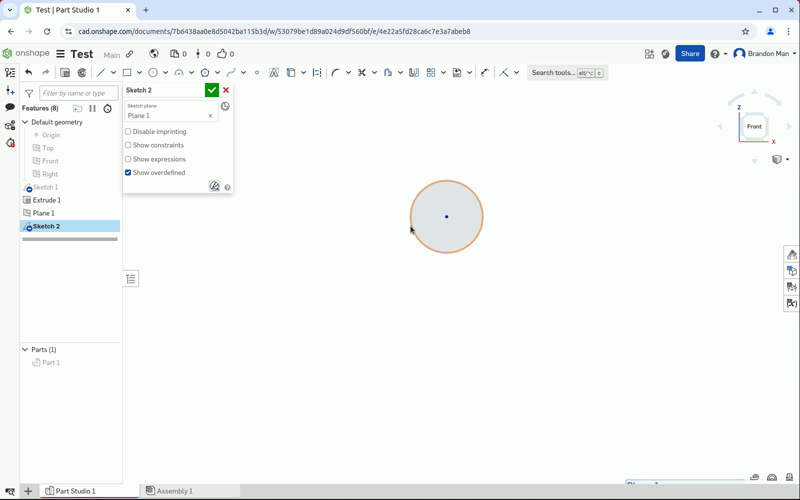
scroll(6)
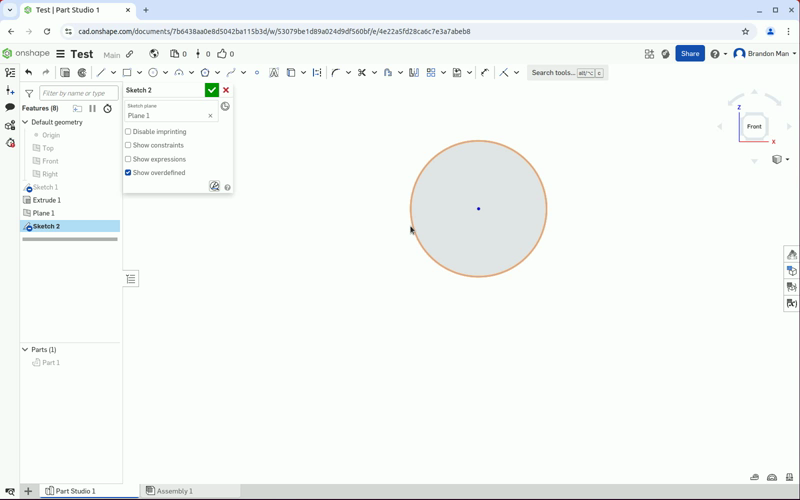
click(410, 225)
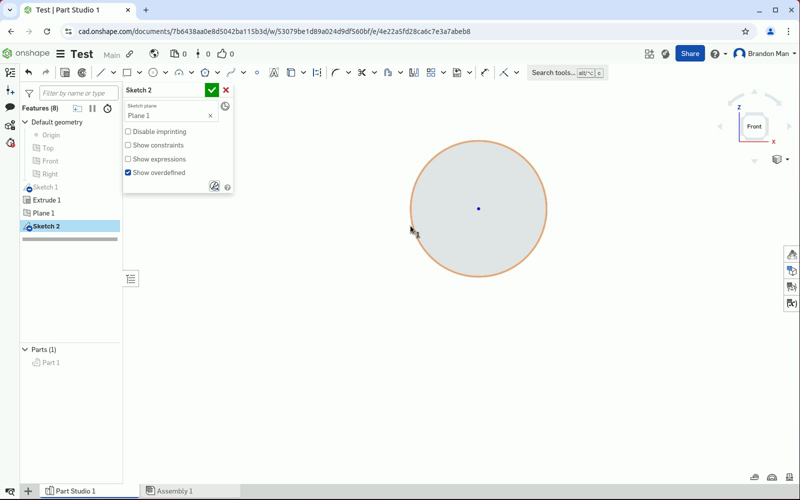
scroll(-6)
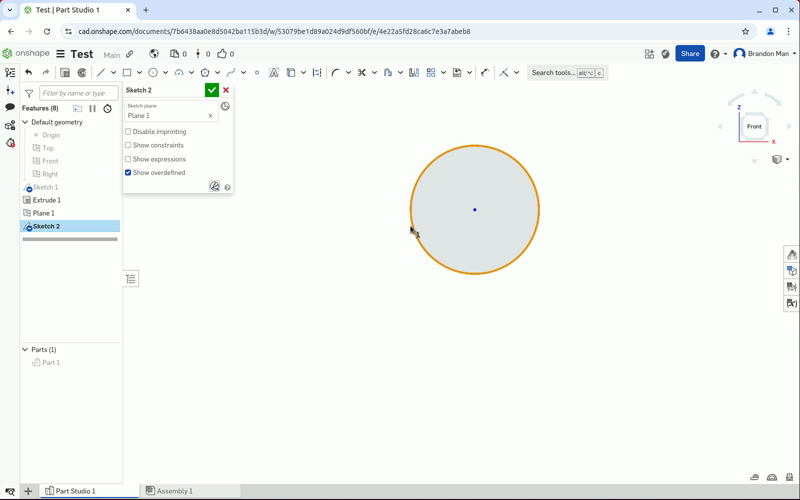
scroll(-6)
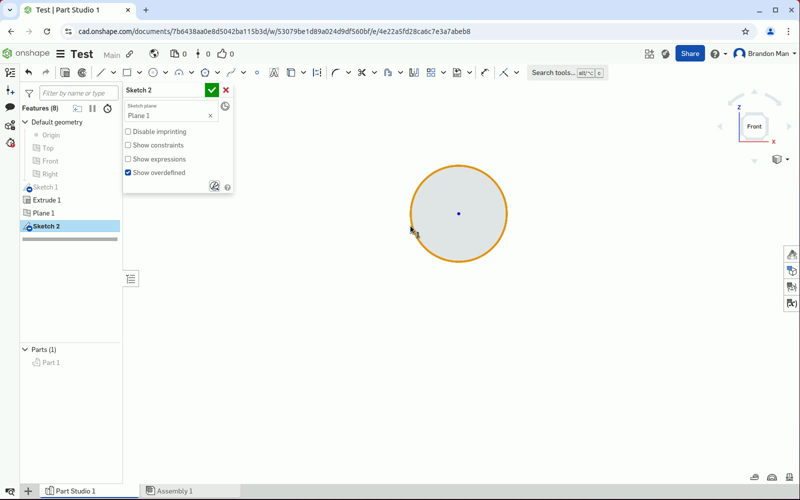
scroll(-6)
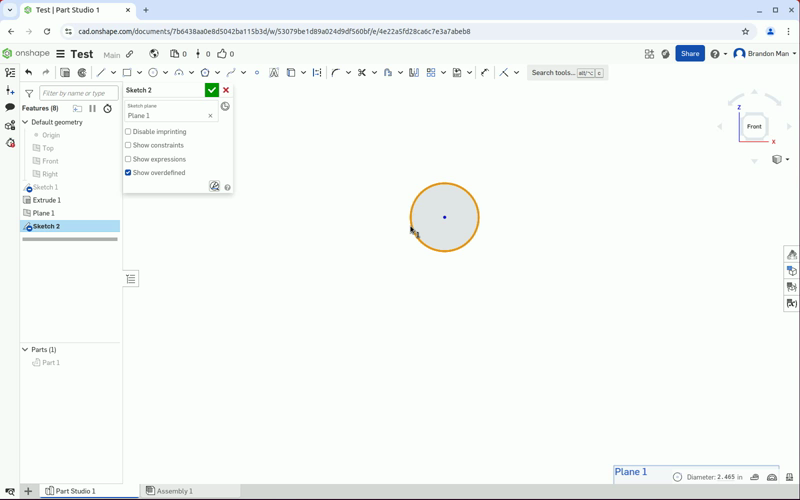
scroll(-6)
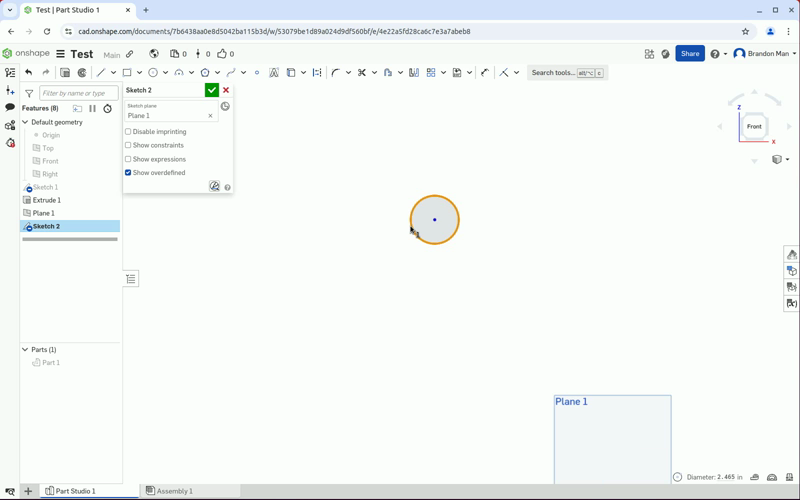
scroll(-6)
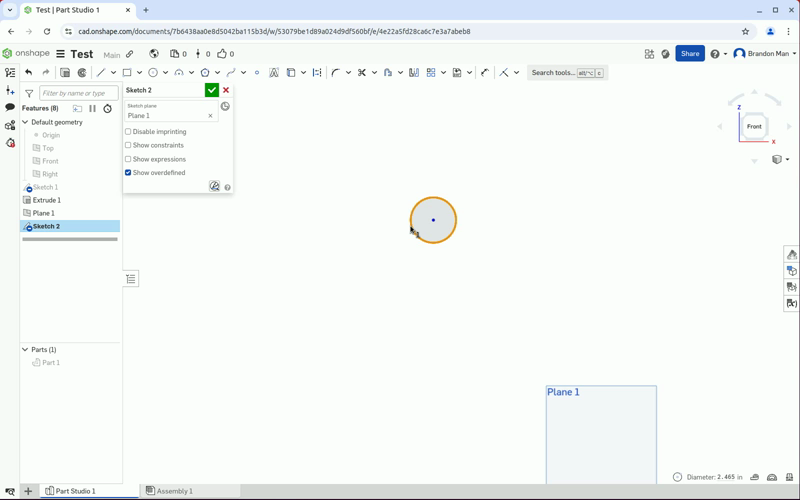
scroll(-6)
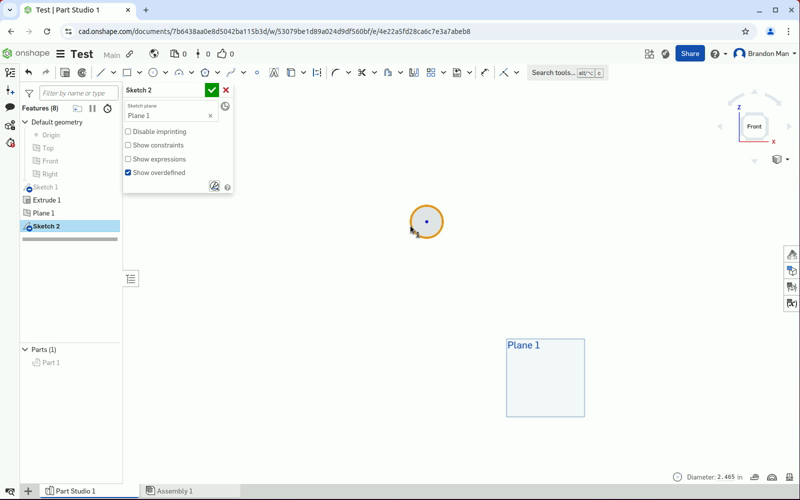
scroll(-6)
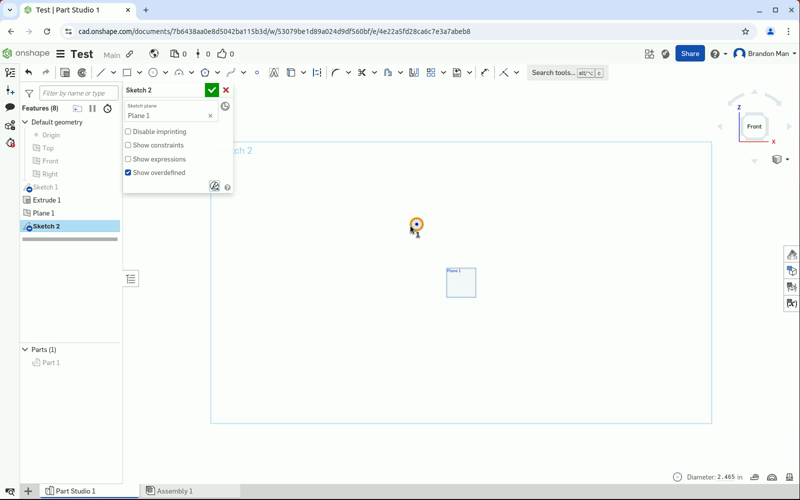
mouse_move(73, 352)
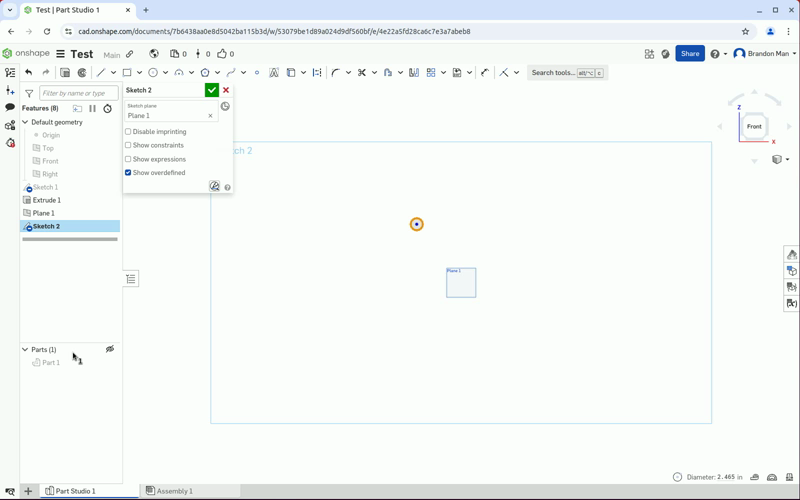
key(shift+y)
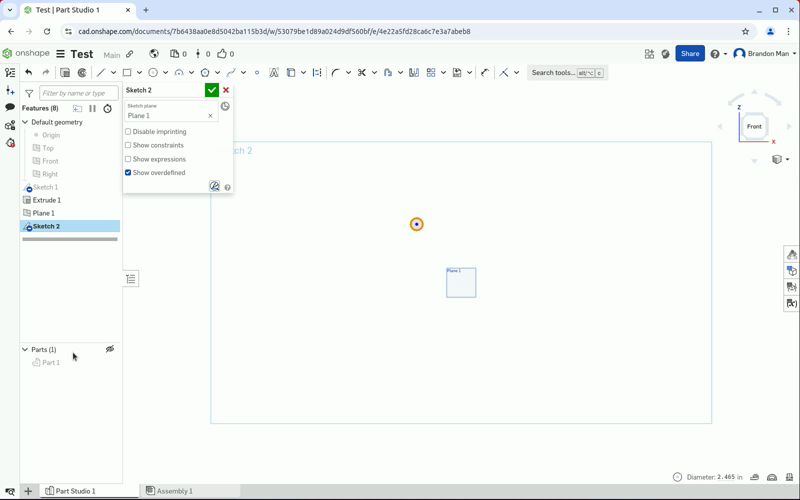
key(shift+e)
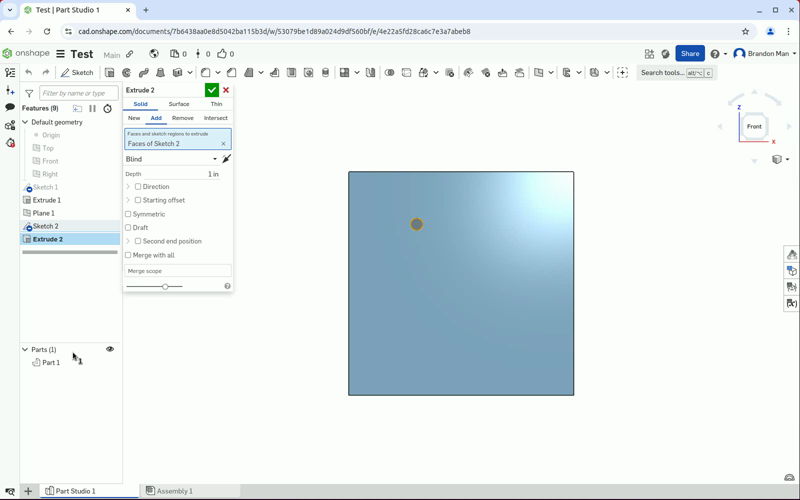
mouse_move(143, 106)
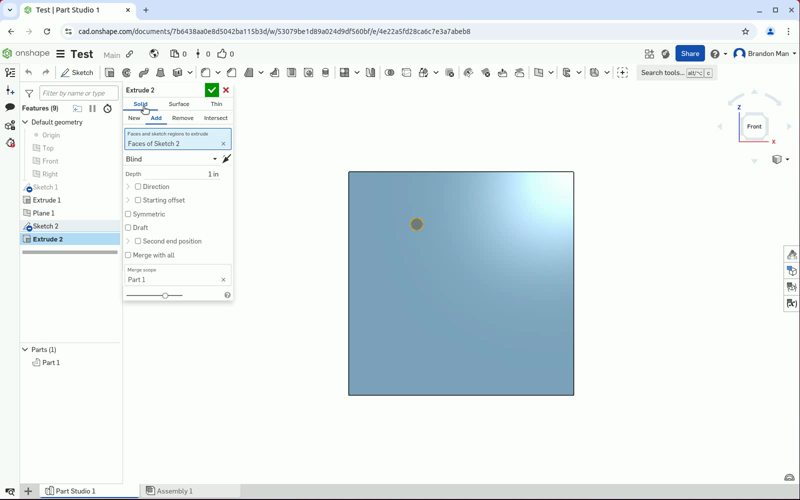
click(143, 106)
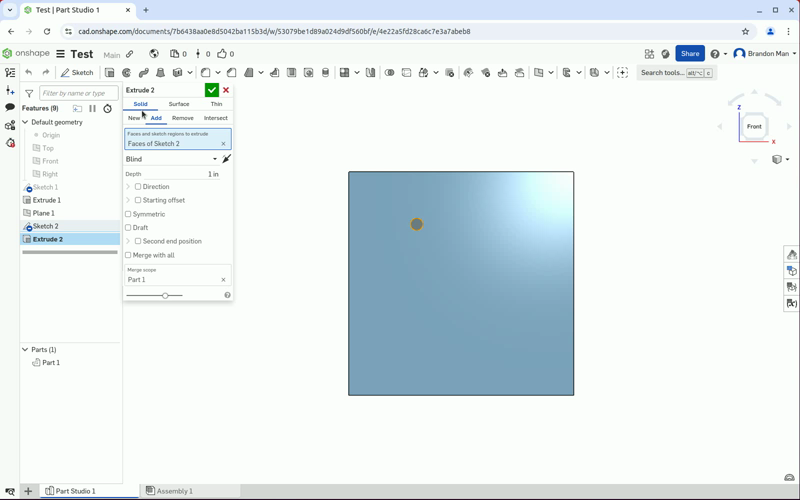
mouse_move(137, 120)
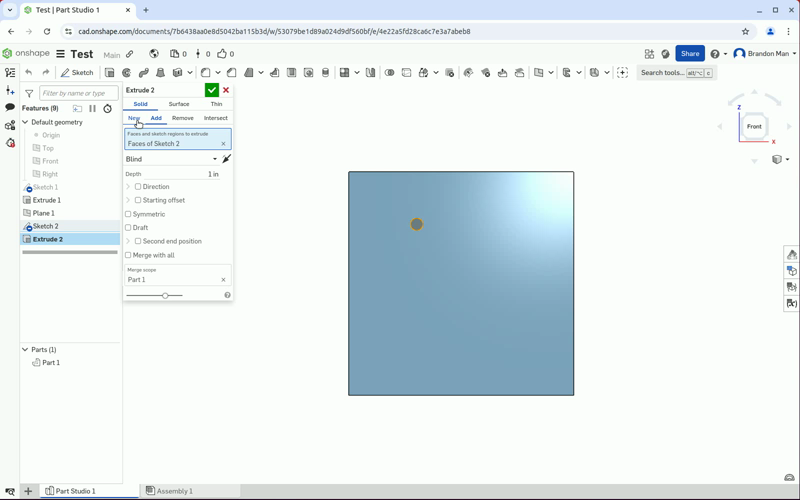
click(137, 120)
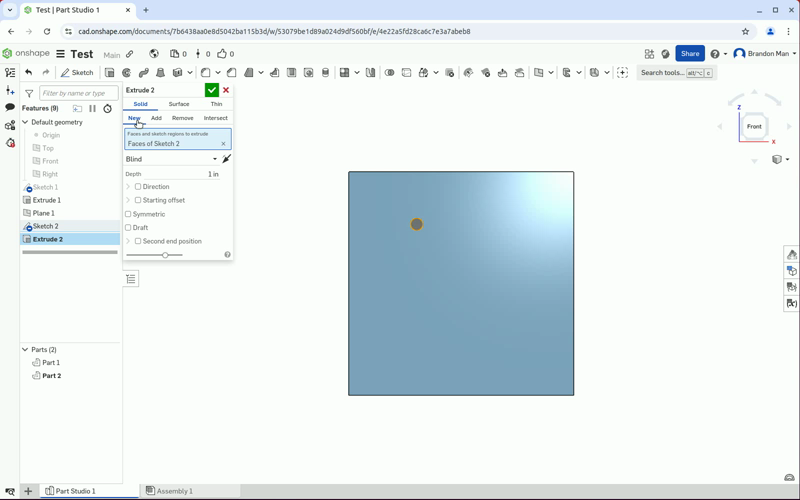
key(tab, 4)
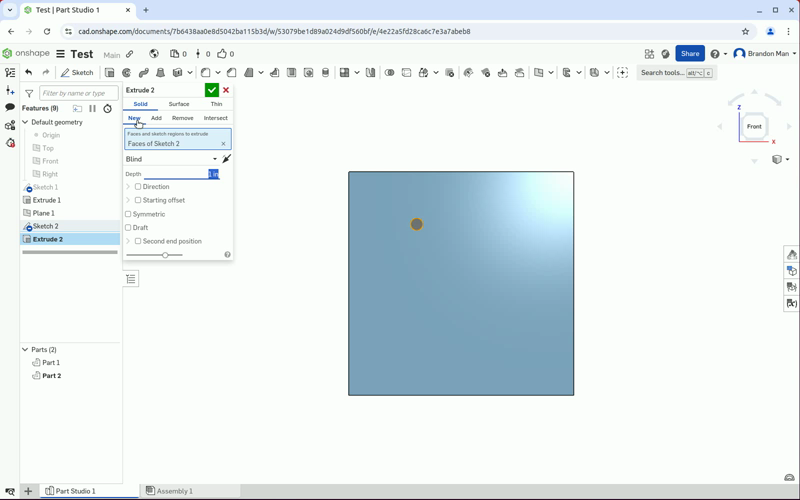
text(4.574)
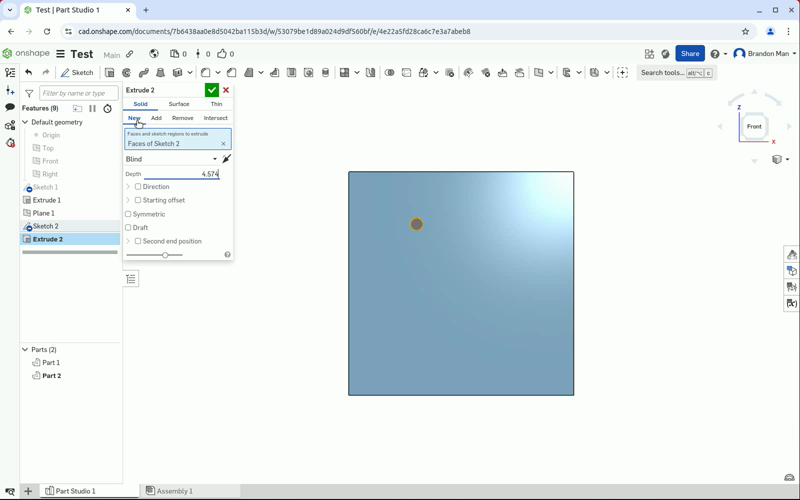
key(enter)
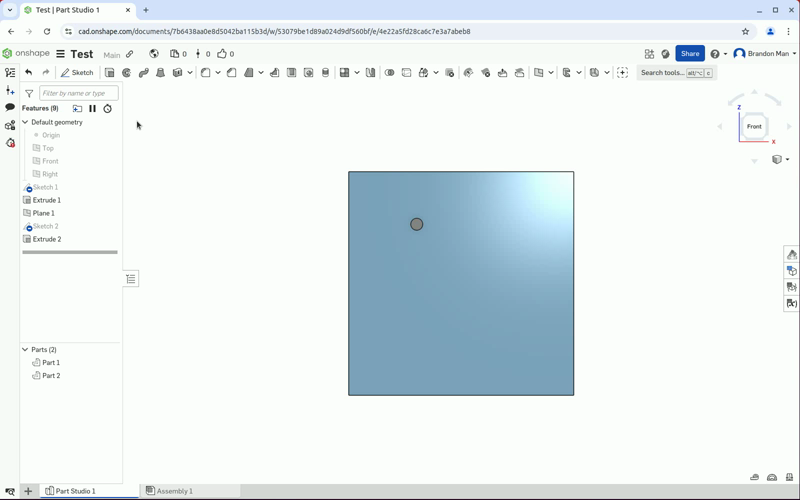
key(shift+h)
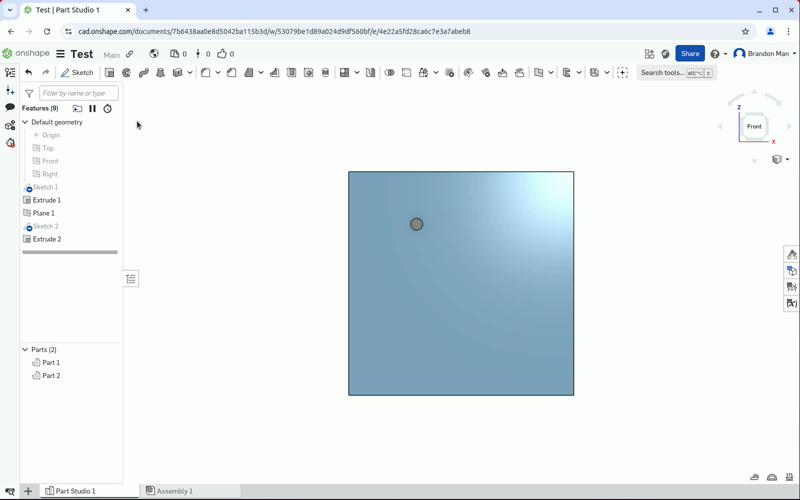
key(shift+h)
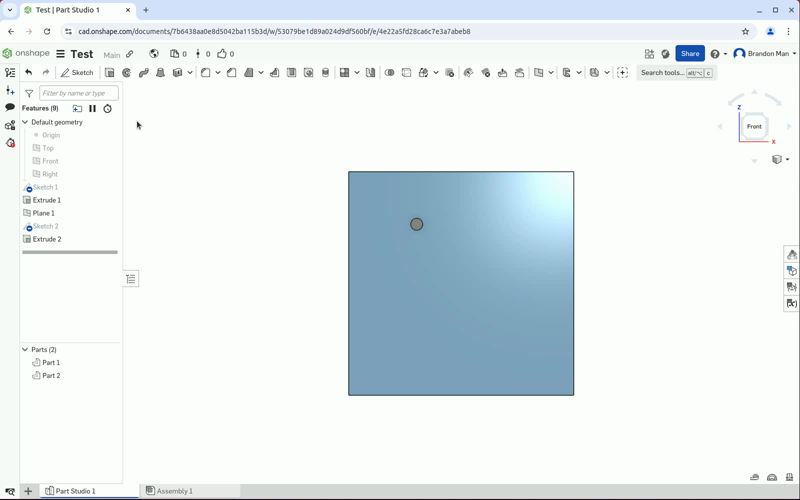
mouse_move(73, 189)
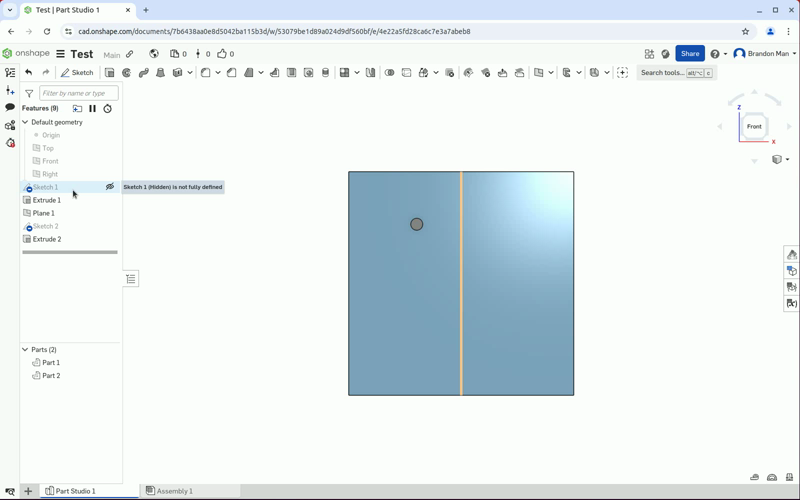
click(73, 189)
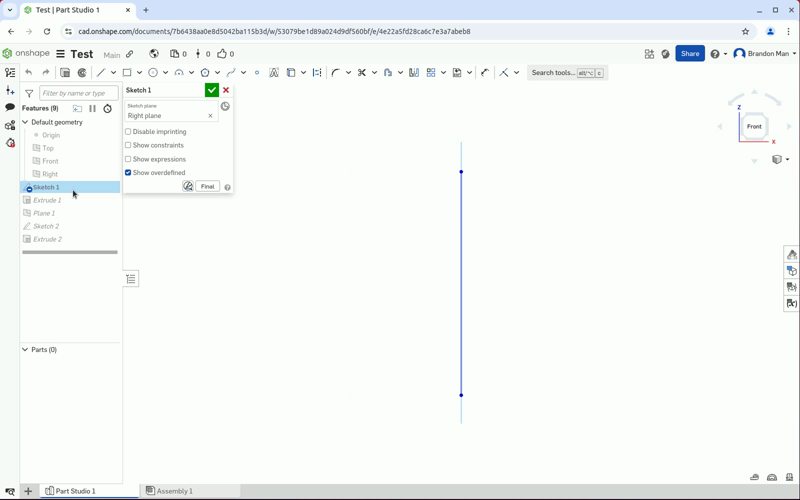
mouse_move(229, 92)
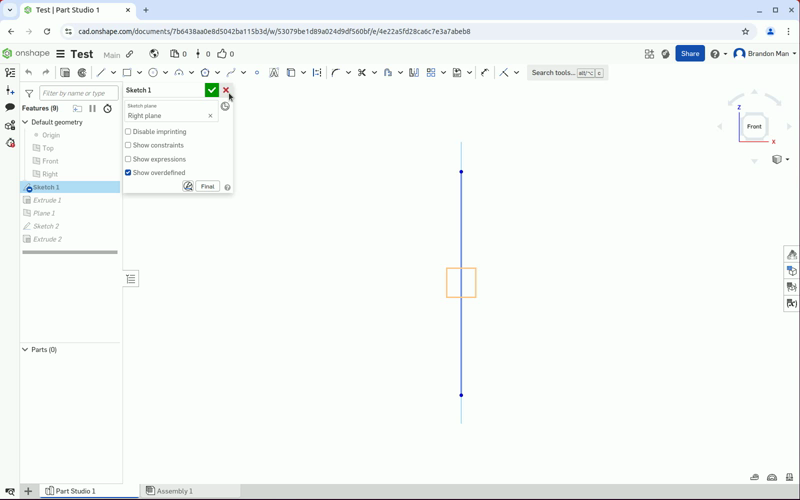
click(229, 92)
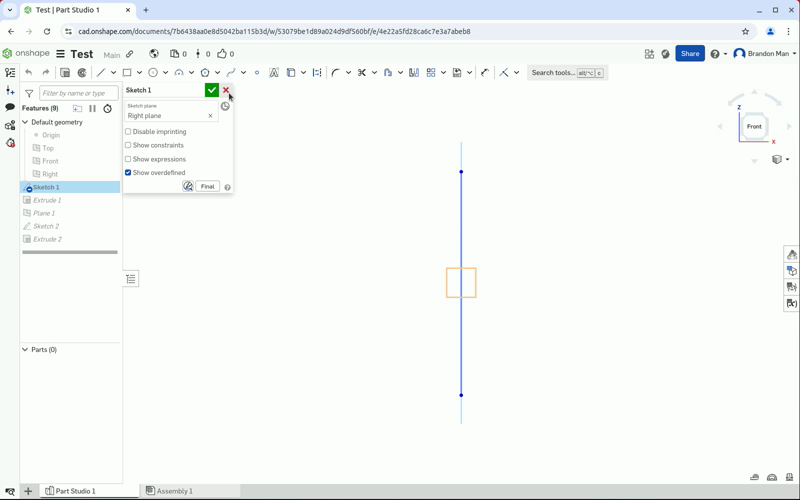
key(shift+s)
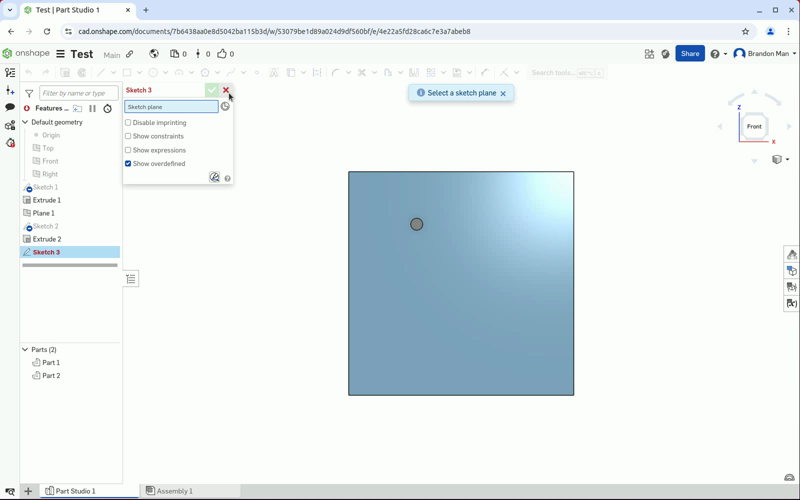
mouse_move(73, 215)
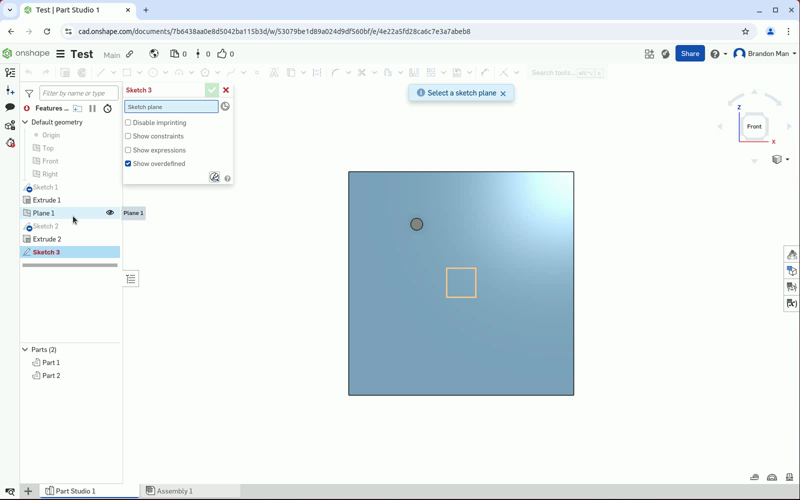
click(73, 215)
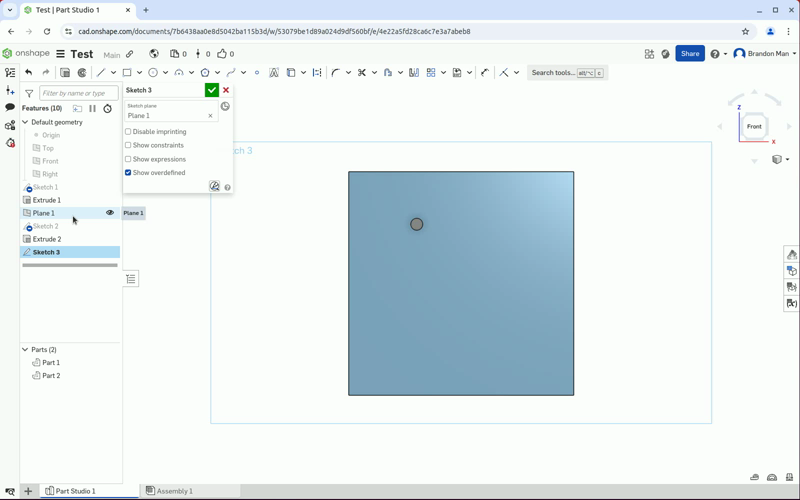
mouse_move(73, 352)
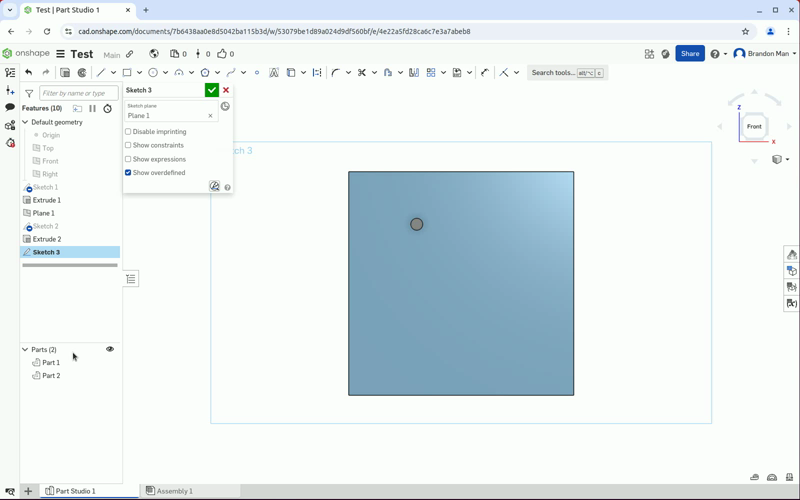
key(y)
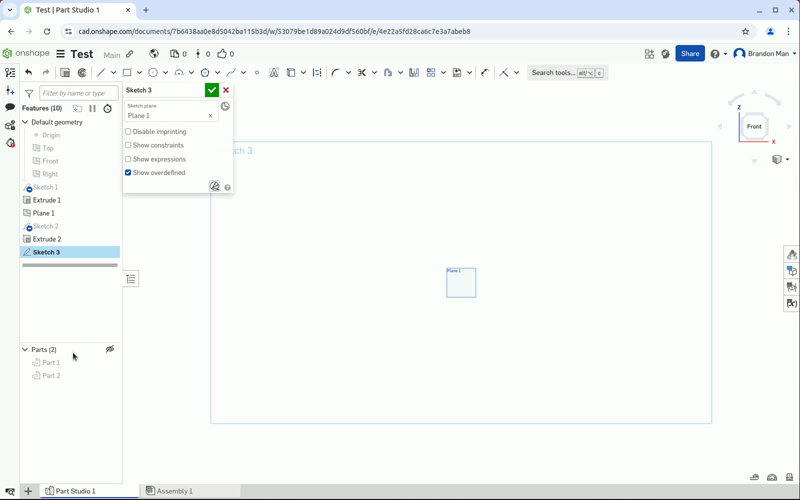
key(c)
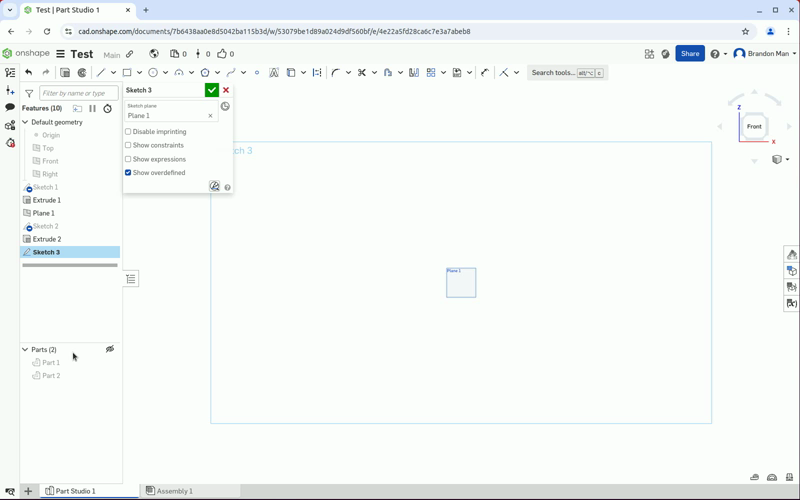
key_down(shift)
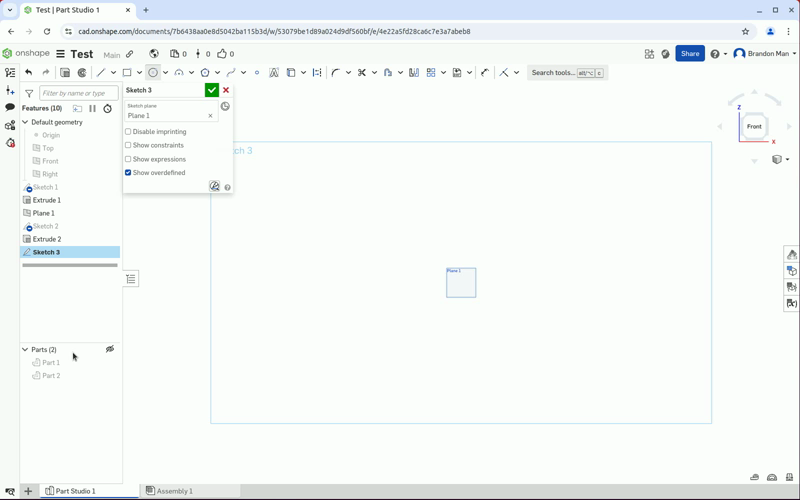
mouse_move(507, 327)
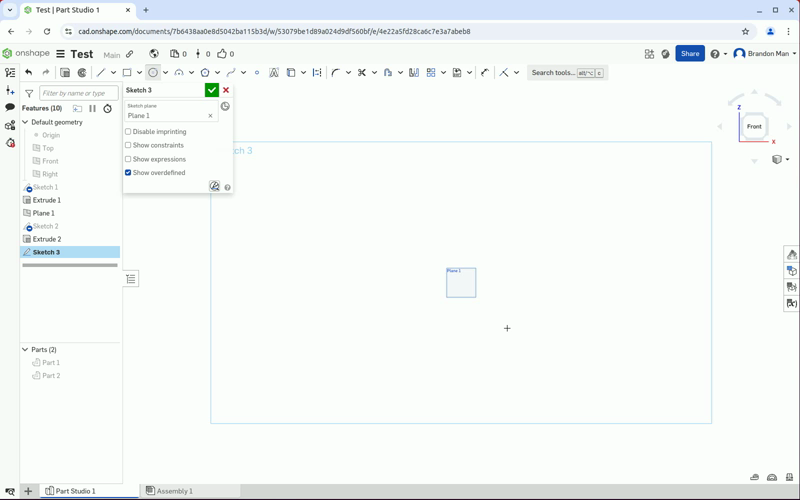
click(507, 327)
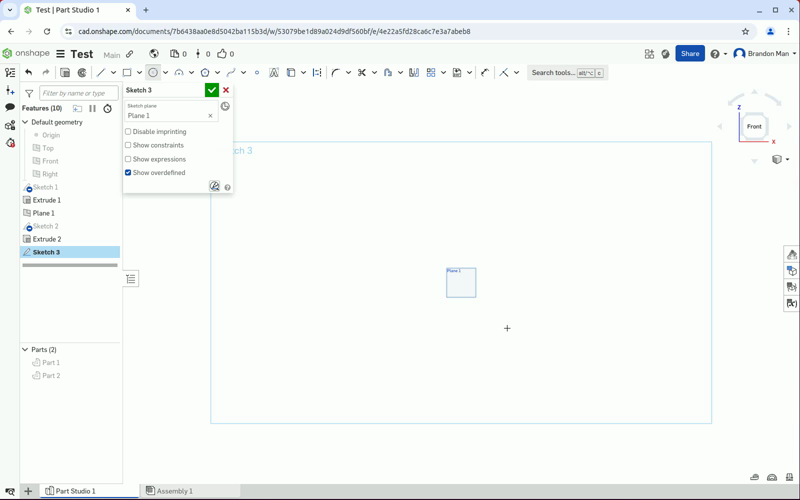
key_up(shift)
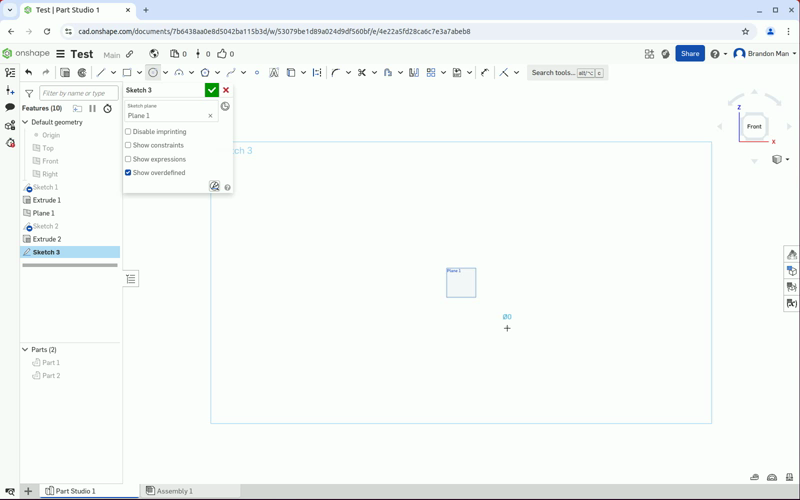
mouse_move(513, 327)
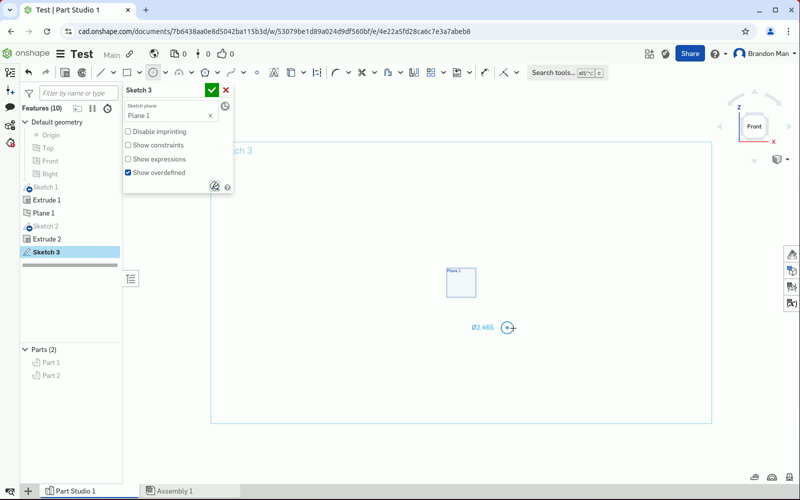
click(513, 327)
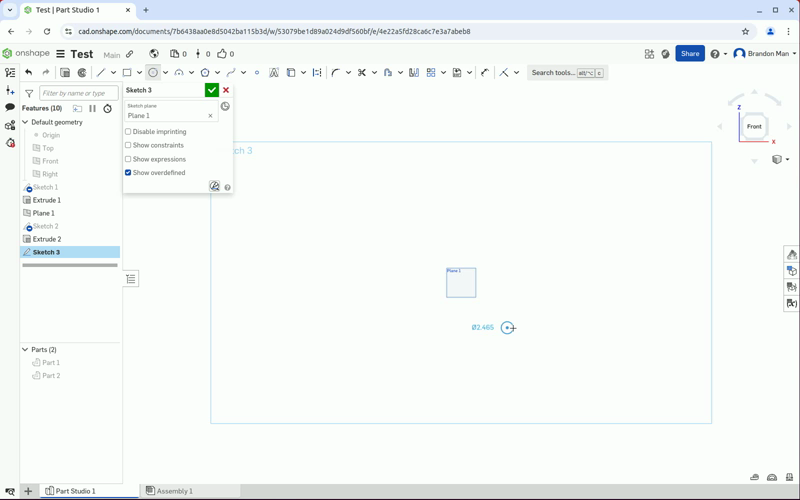
key(esc)
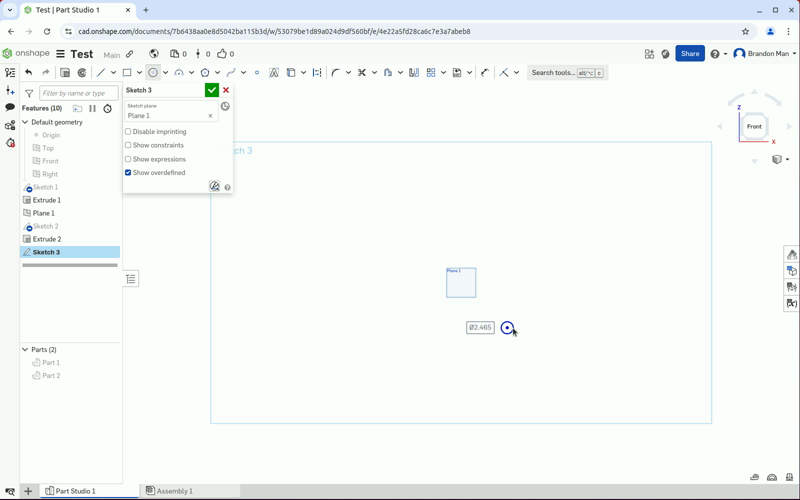
mouse_move(510, 330)
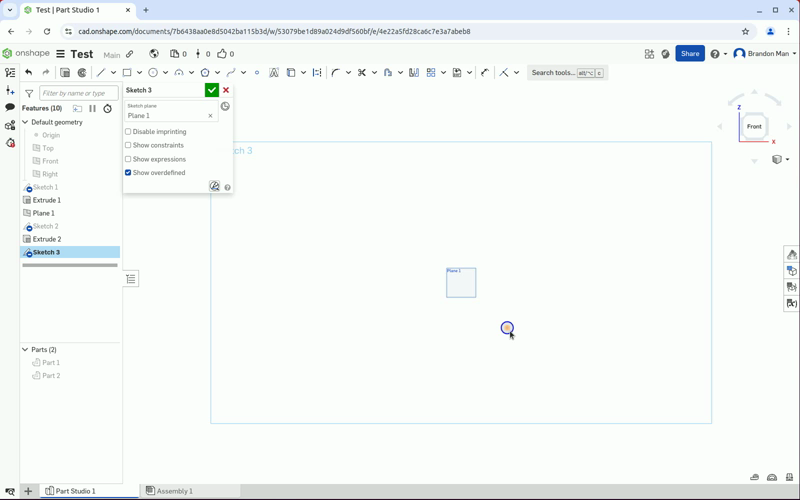
scroll(6)
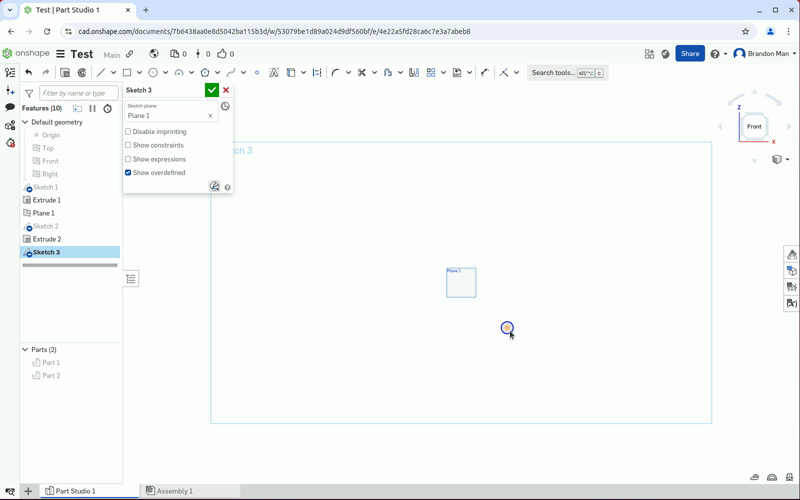
scroll(6)
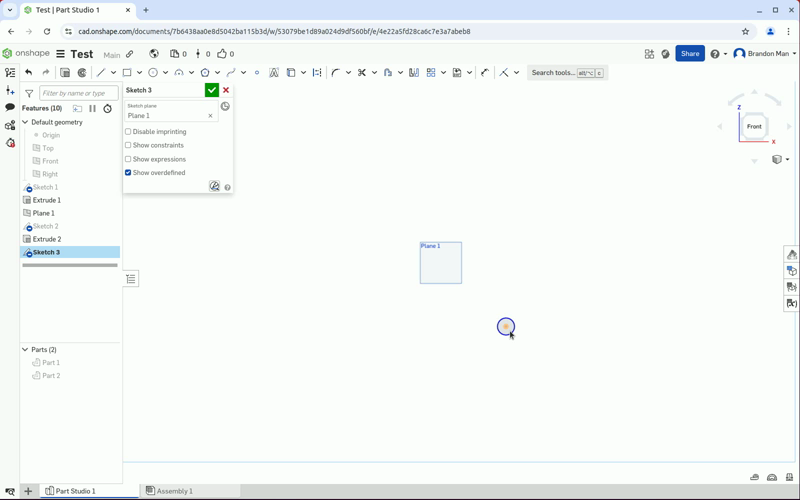
scroll(6)
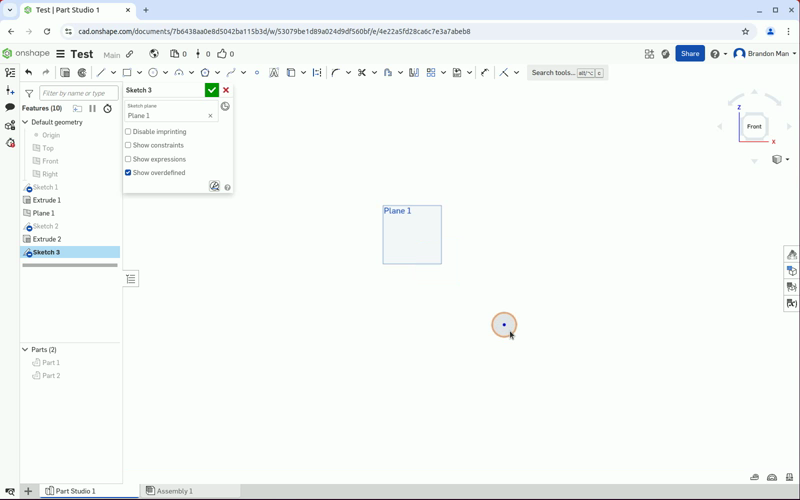
scroll(6)
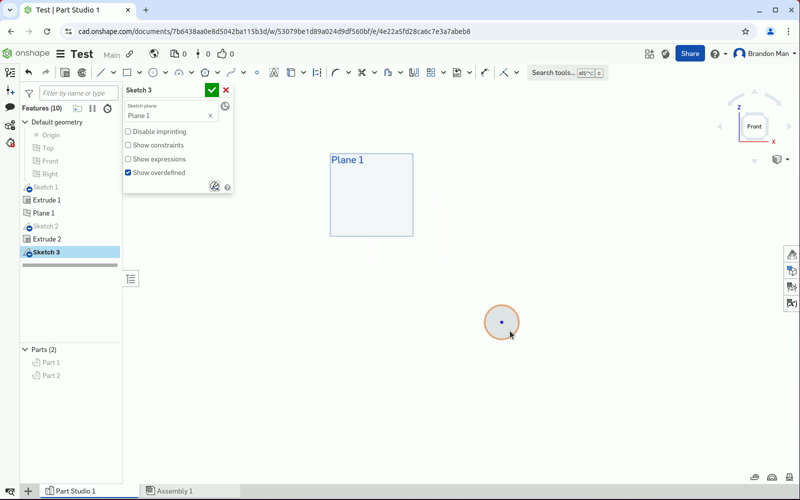
scroll(6)
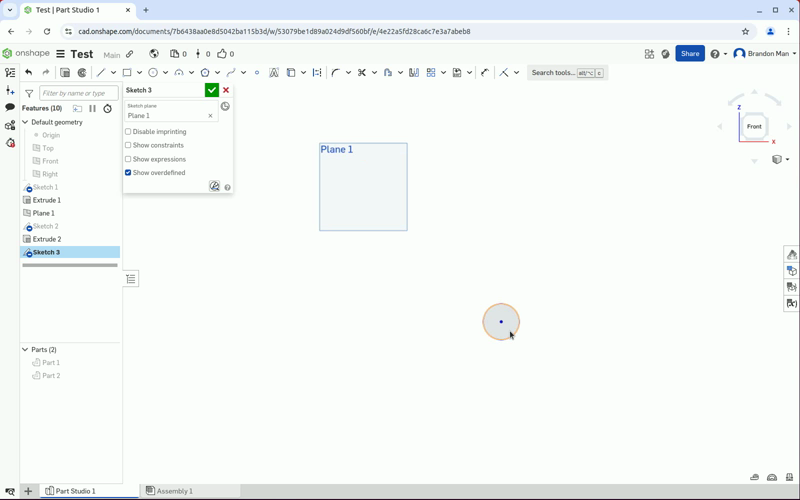
scroll(6)
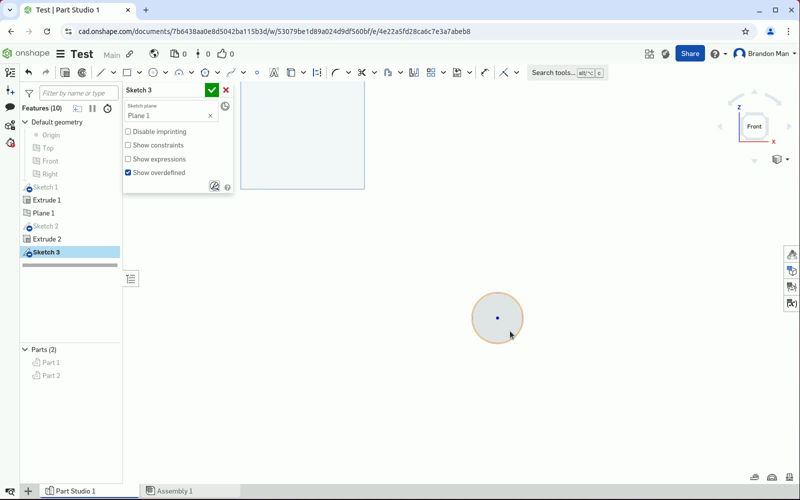
scroll(6)
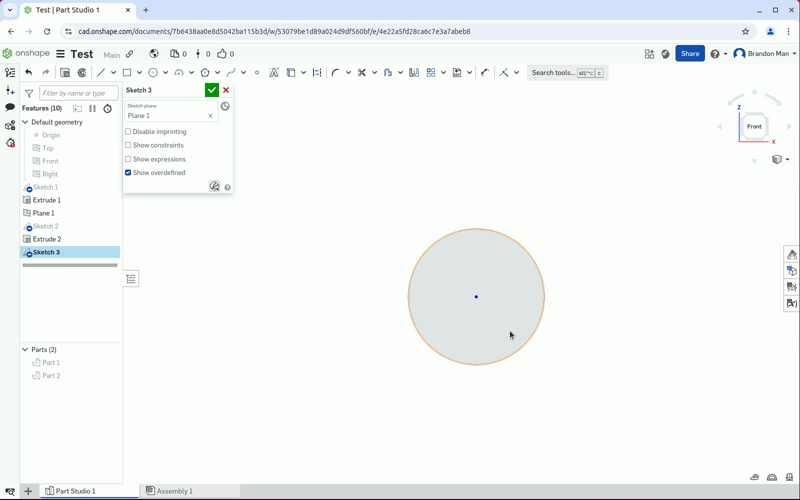
click(510, 330)
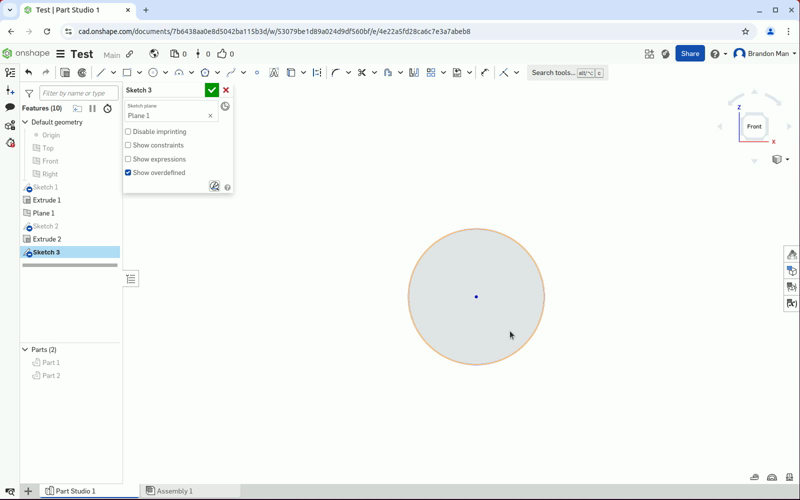
scroll(-6)
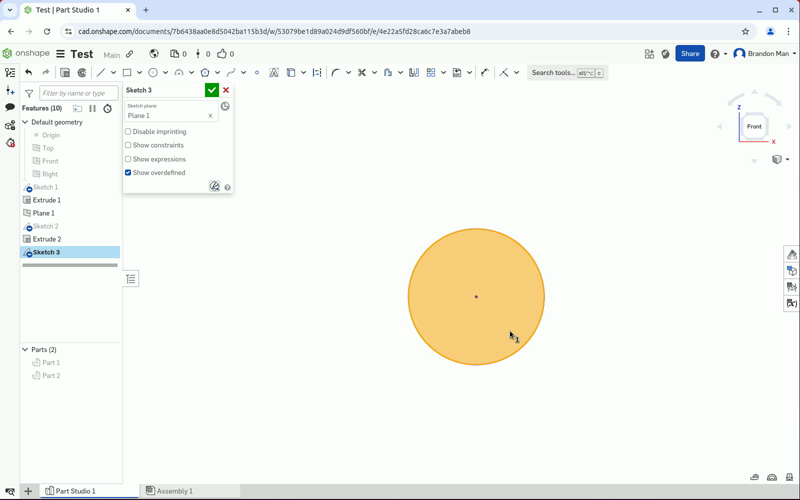
scroll(-6)
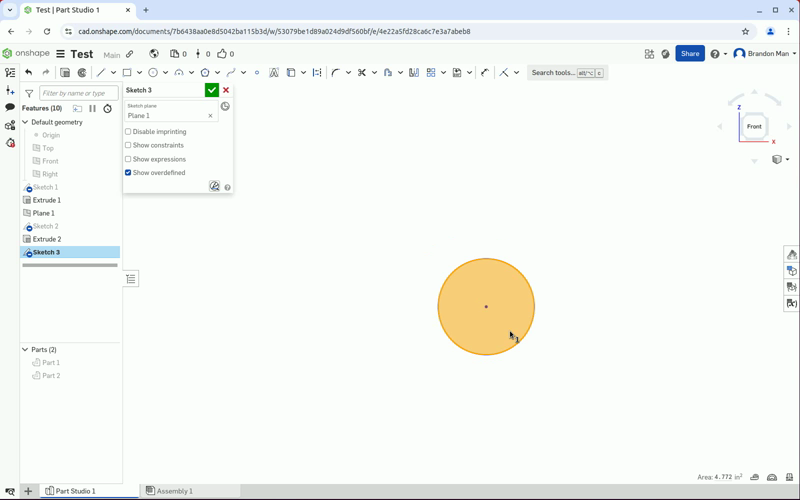
scroll(-6)
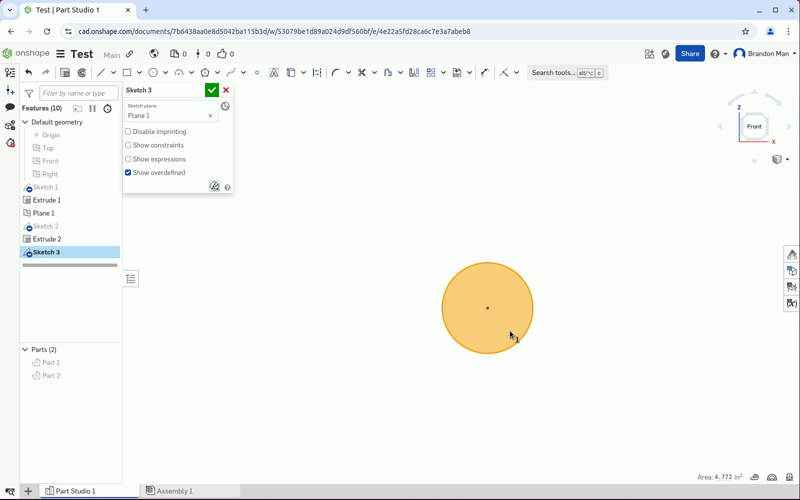
scroll(-6)
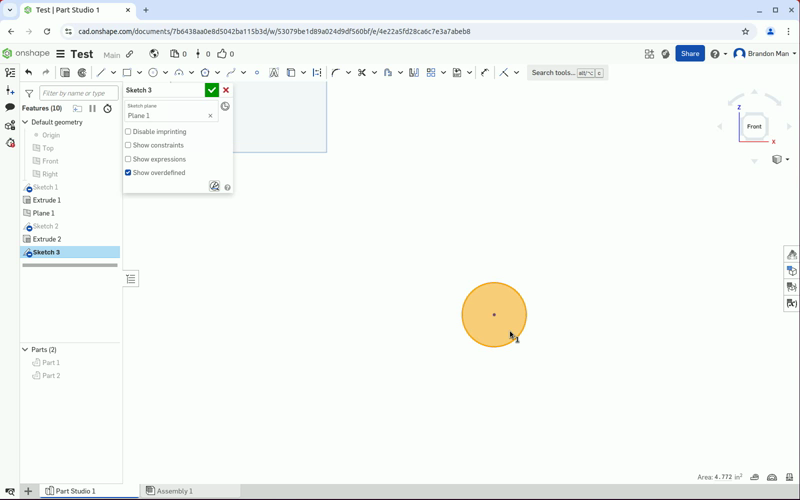
scroll(-6)
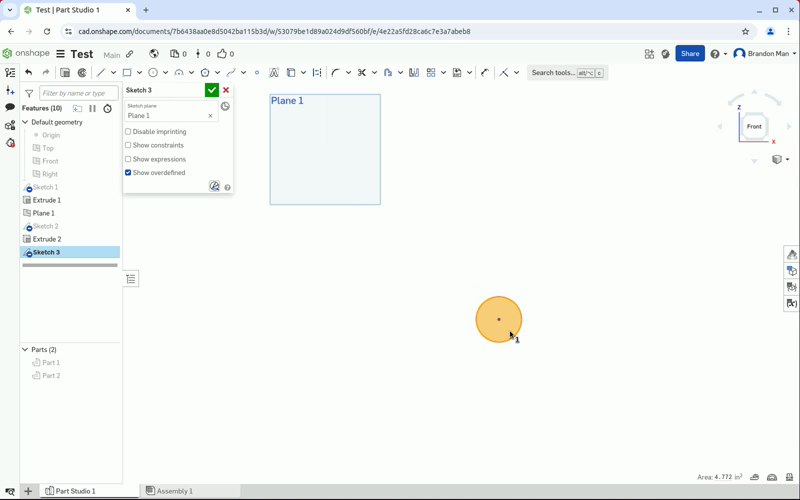
scroll(-6)
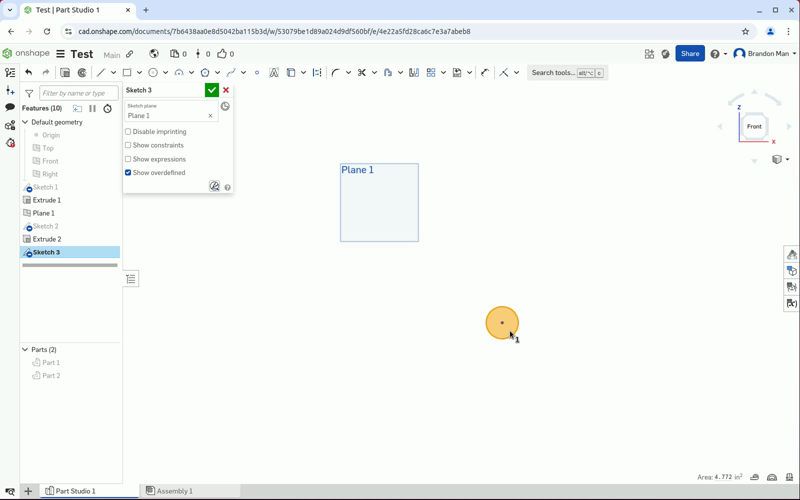
scroll(-6)
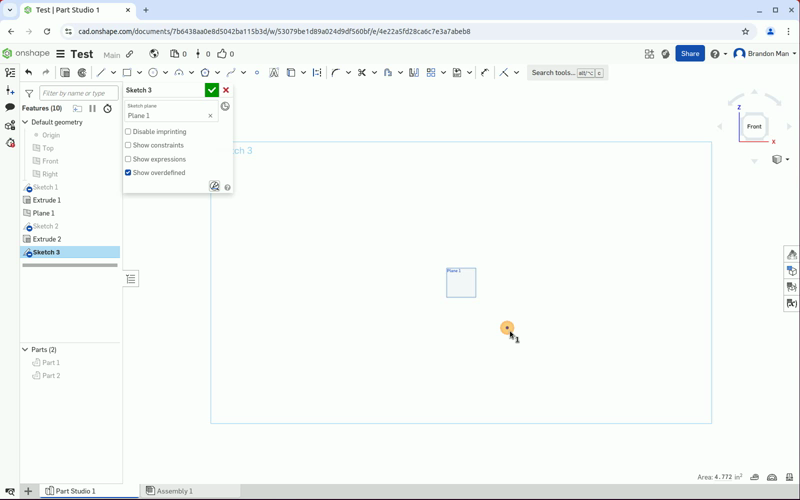
mouse_move(73, 352)
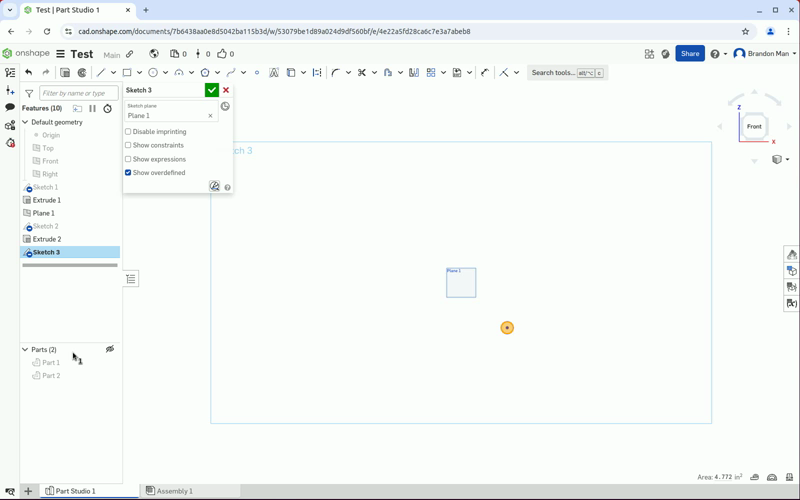
key(shift+y)
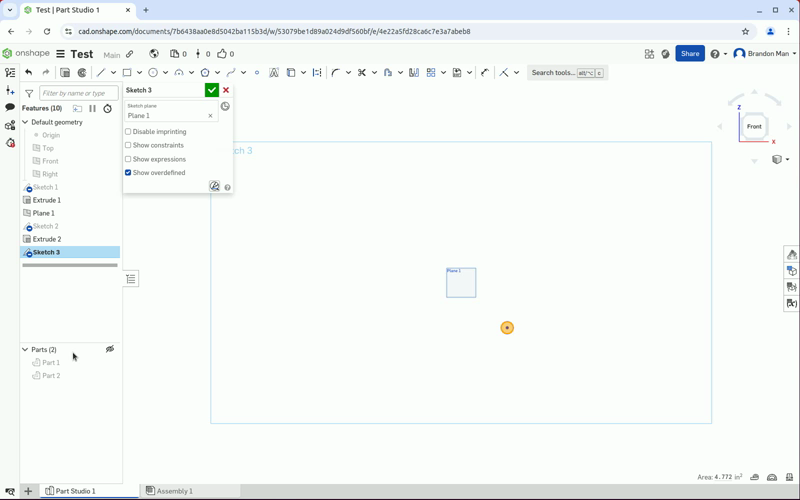
key(shift+e)
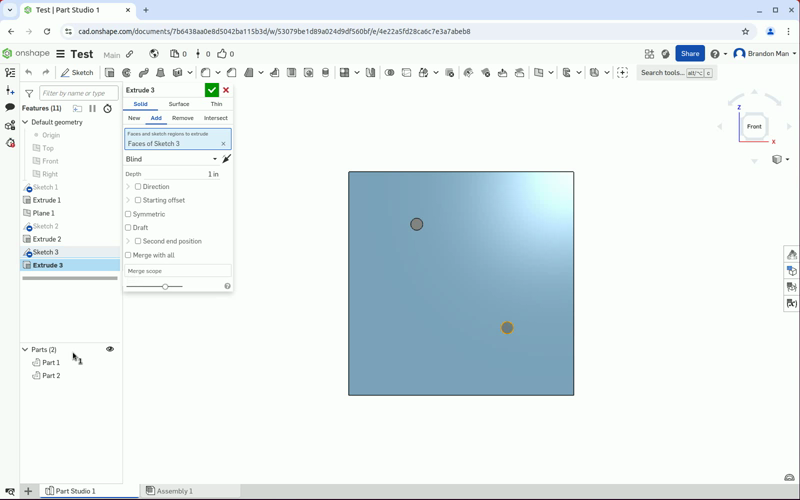
mouse_move(143, 106)
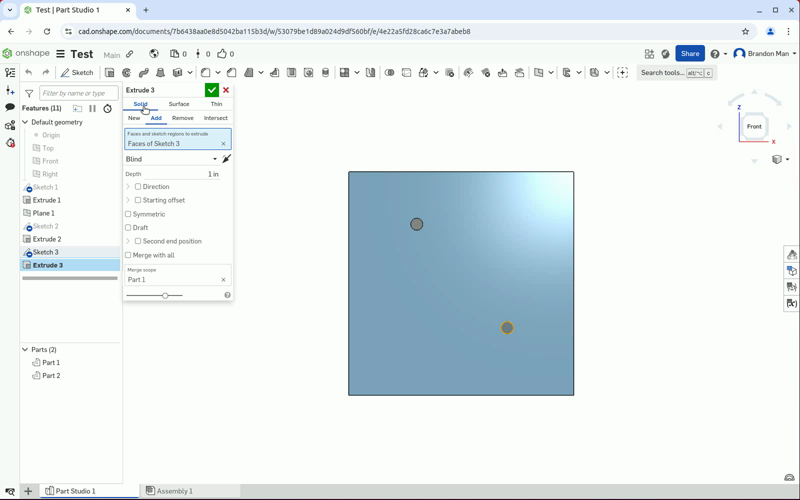
click(143, 106)
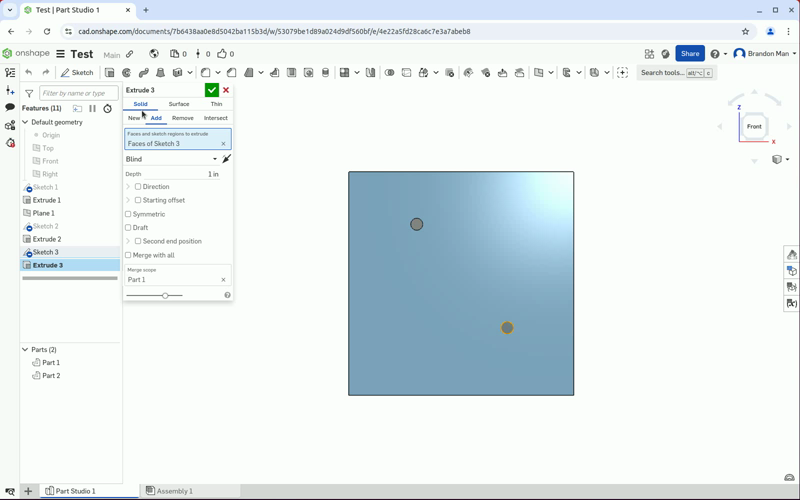
mouse_move(137, 120)
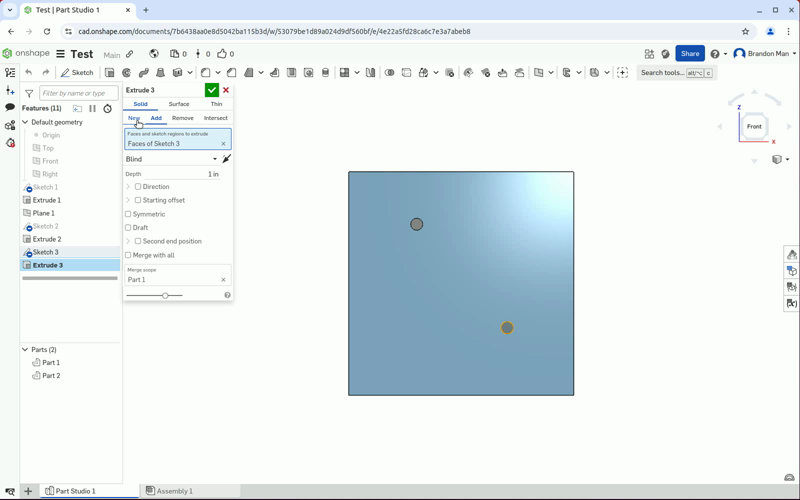
click(137, 120)
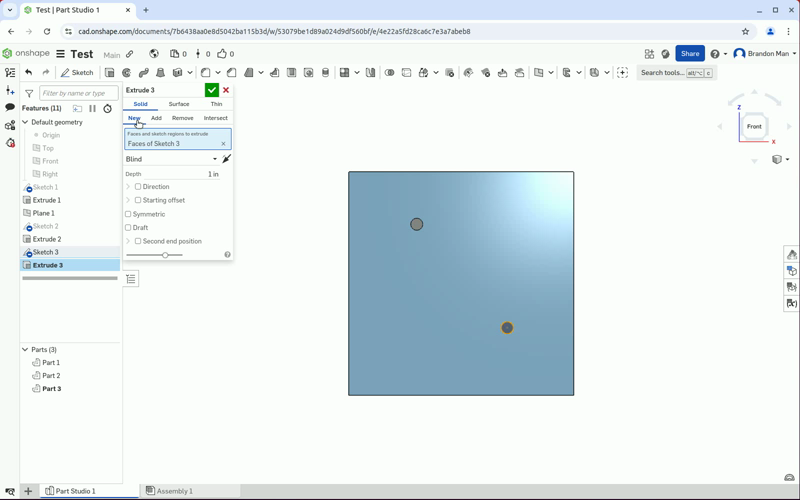
key(tab, 4)
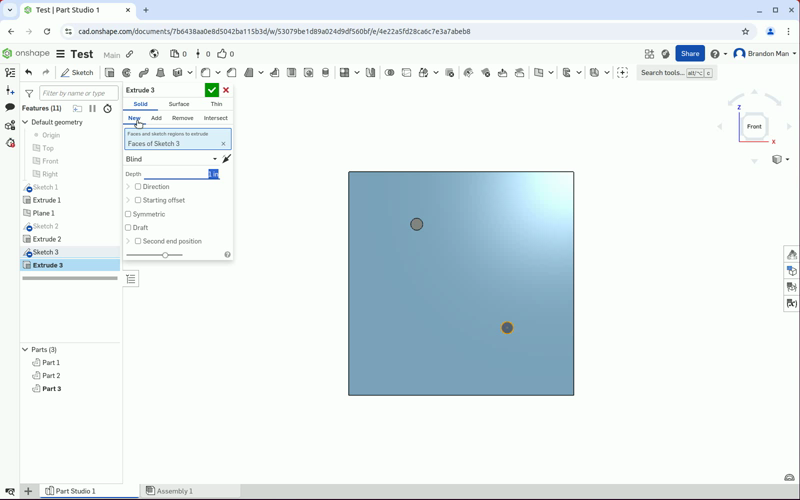
text(4.574)
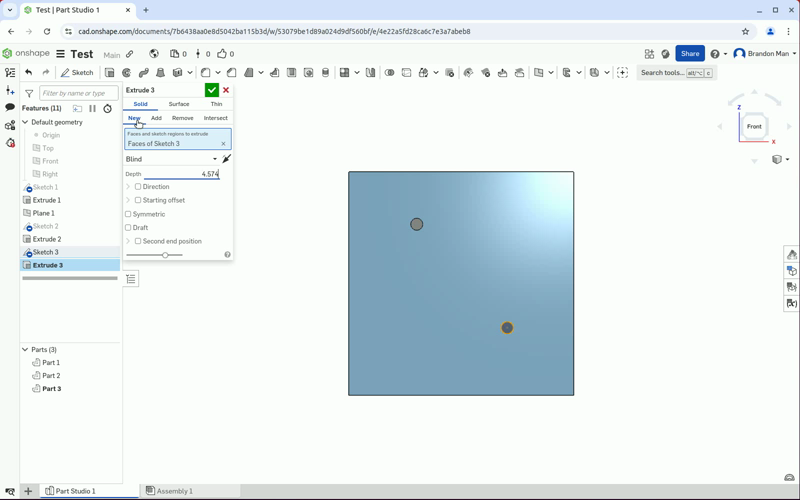
key(enter)
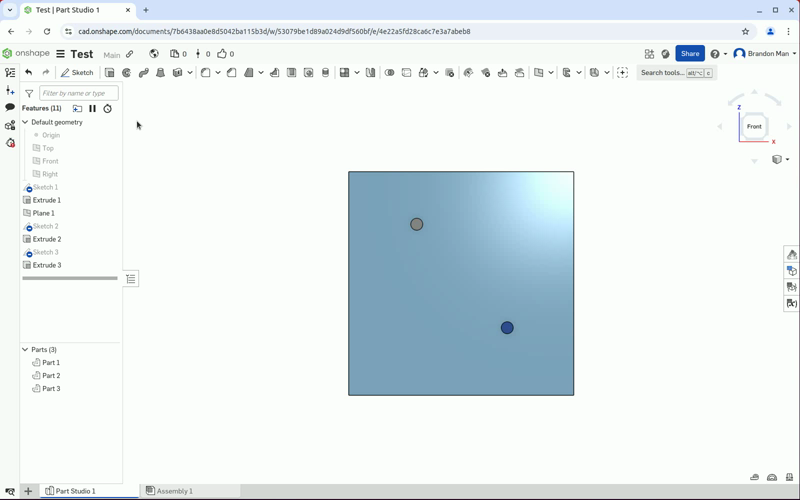
key(shift+h)
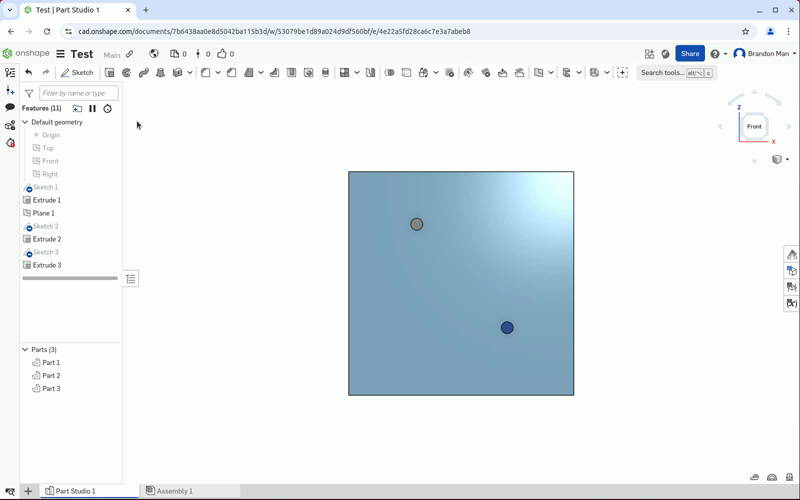
key(shift+h)
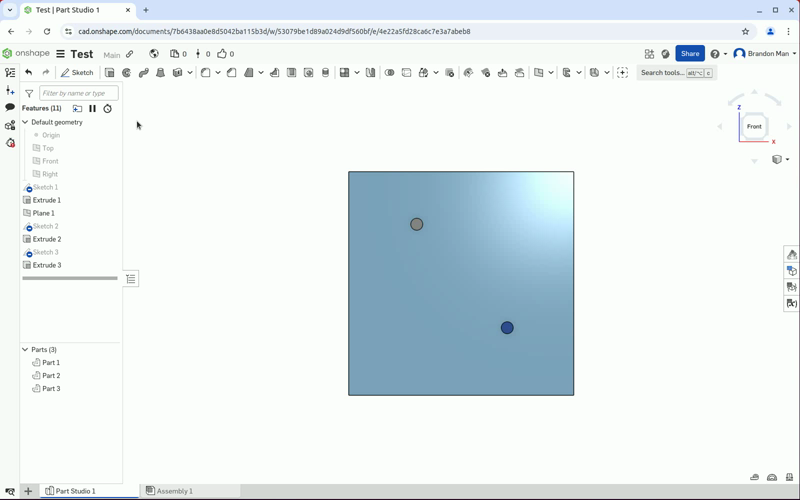
mouse_move(73, 189)
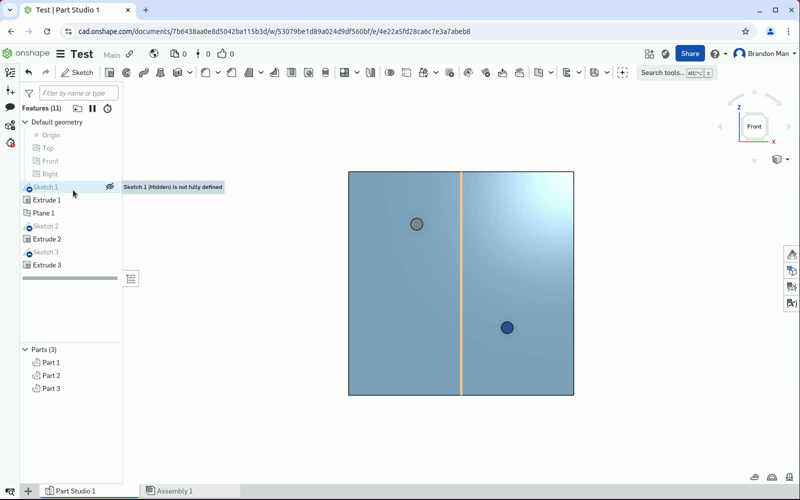
click(73, 189)
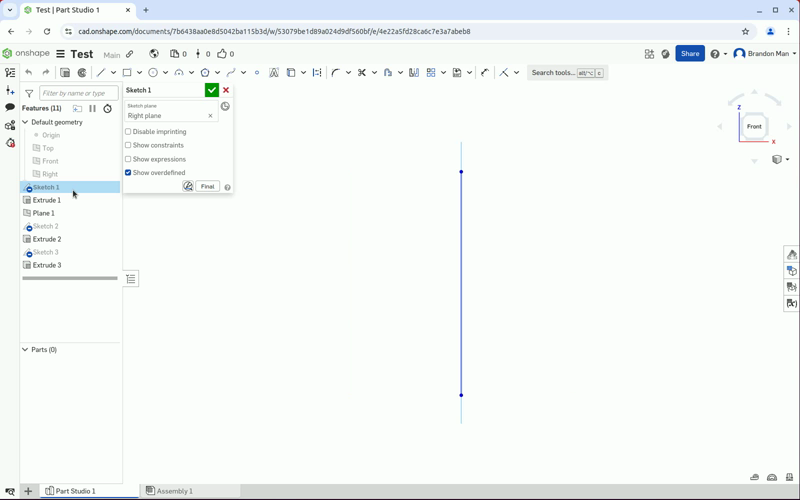
mouse_move(229, 92)
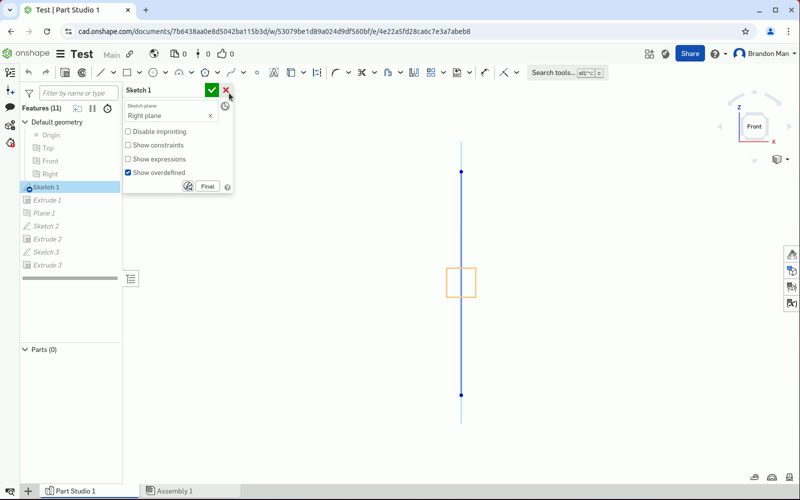
click(229, 92)
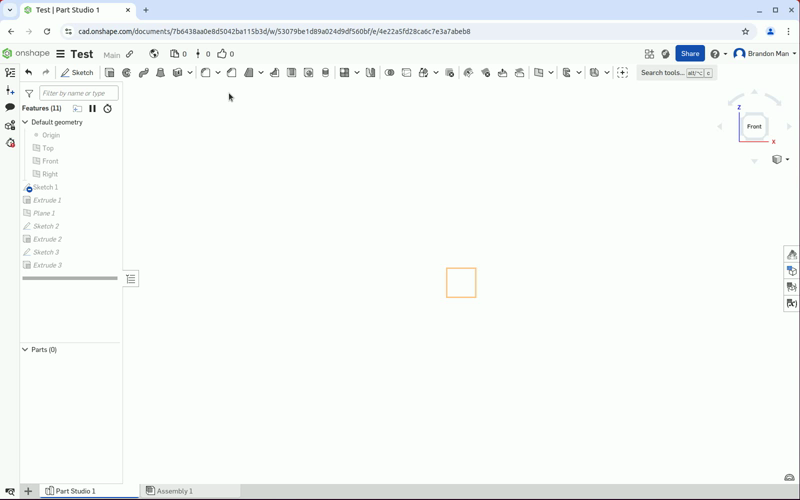
key(shift+s)
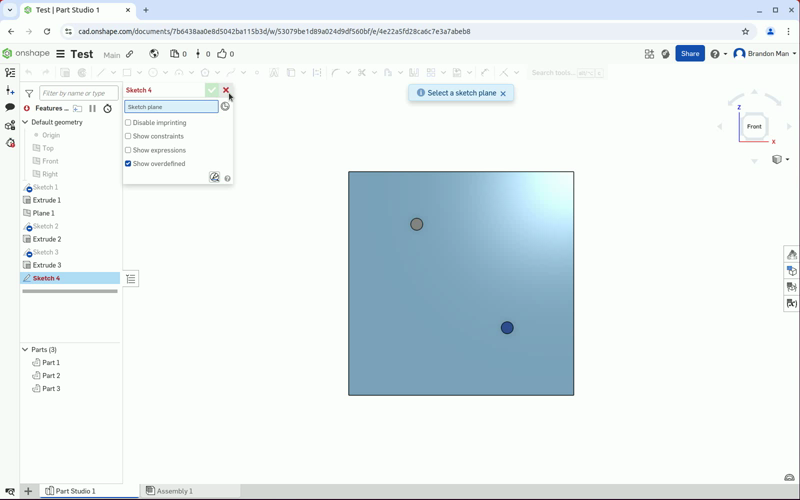
mouse_move(73, 215)
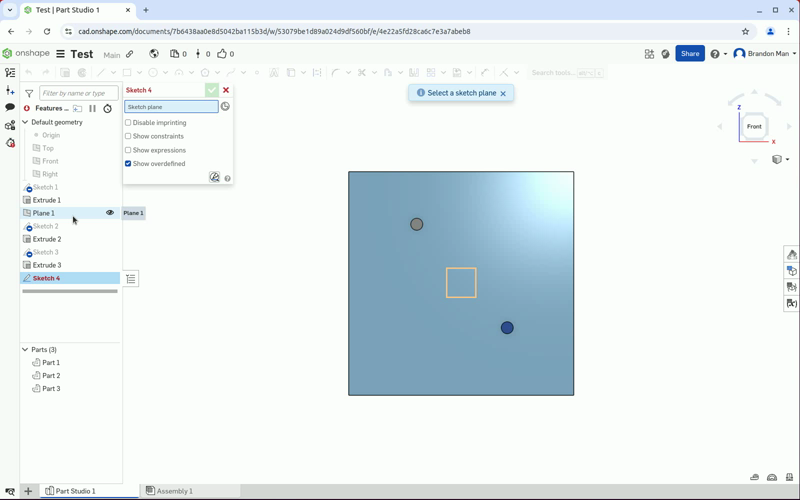
click(73, 215)
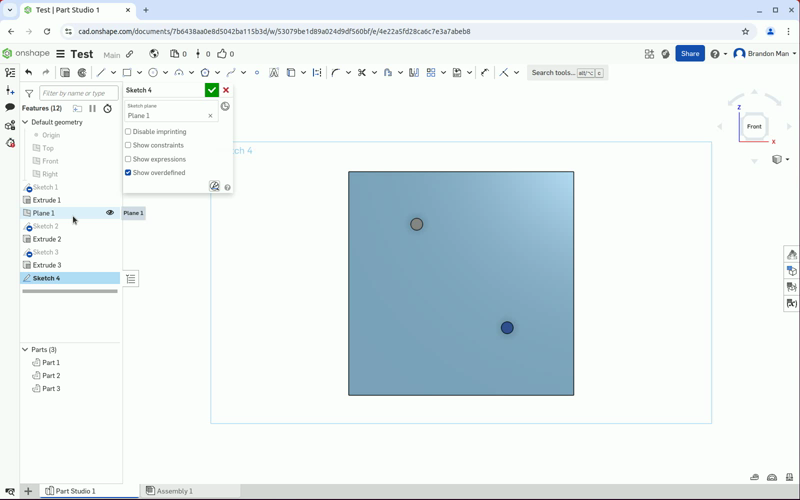
mouse_move(73, 352)
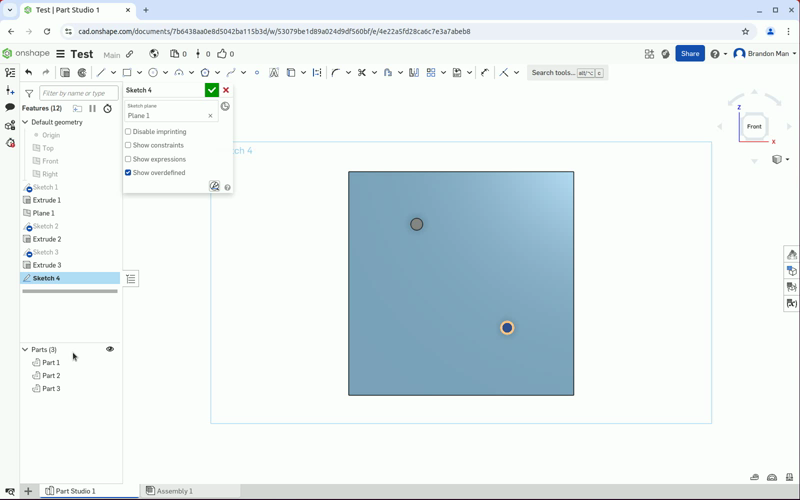
key(y)
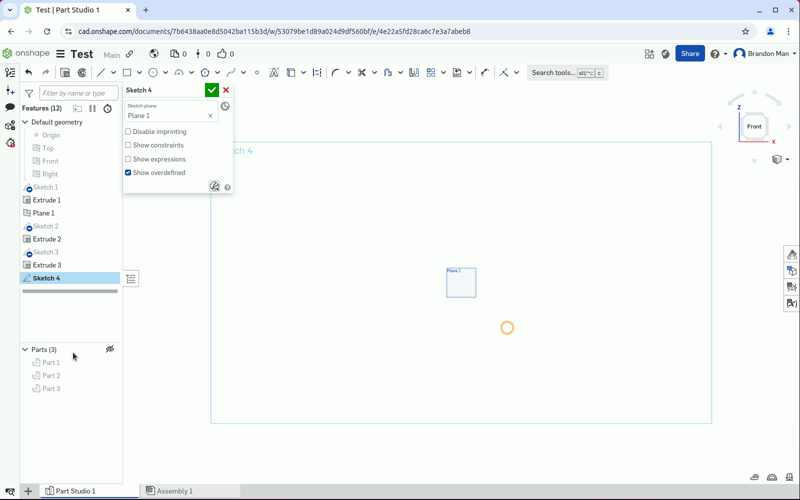
key(c)
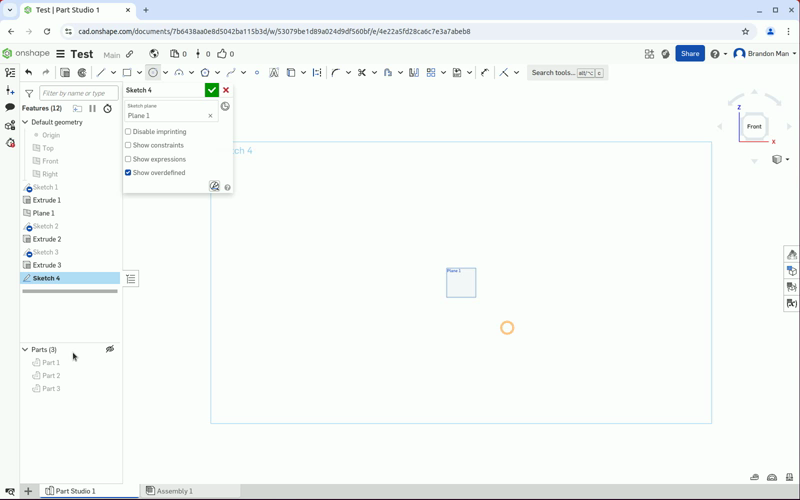
key_down(shift)
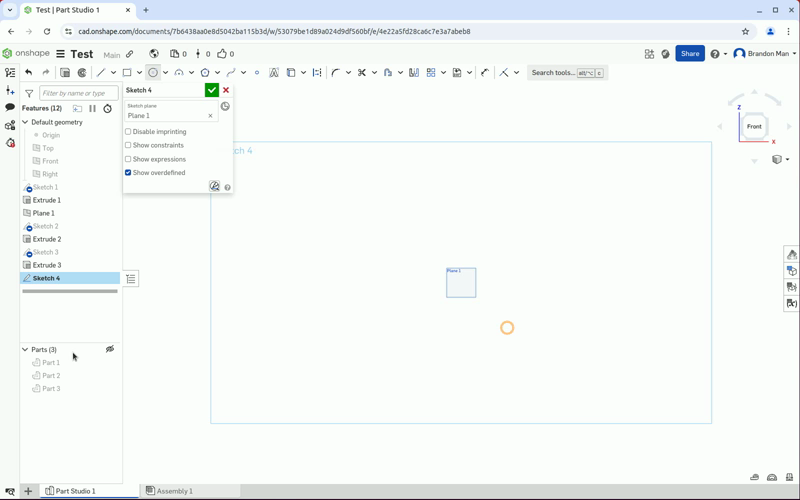
mouse_move(416, 327)
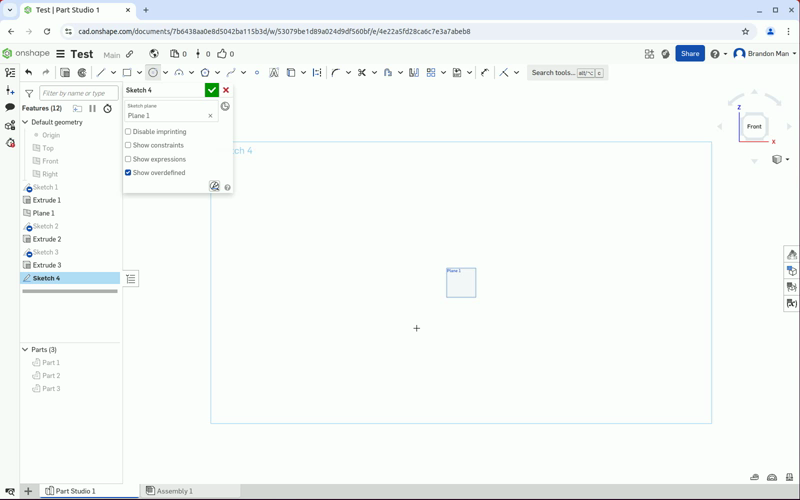
click(416, 327)
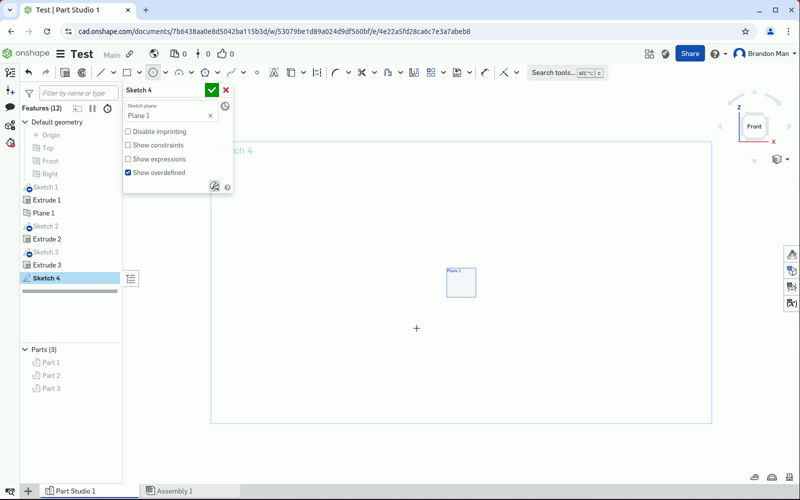
key_up(shift)
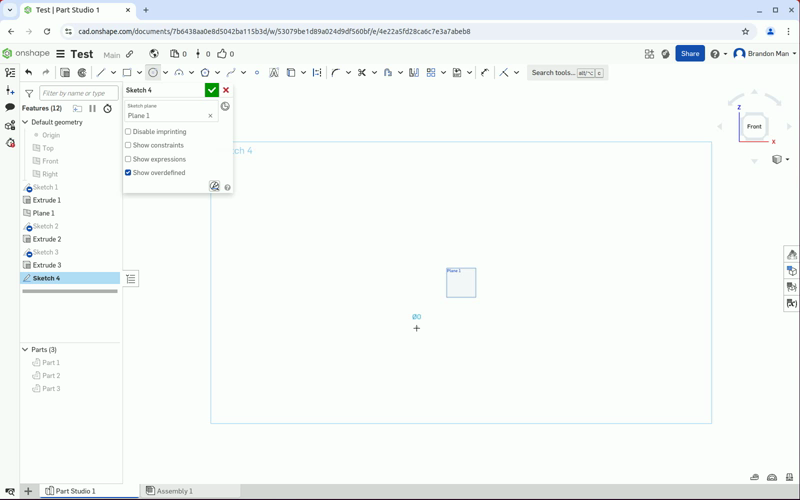
mouse_move(422, 327)
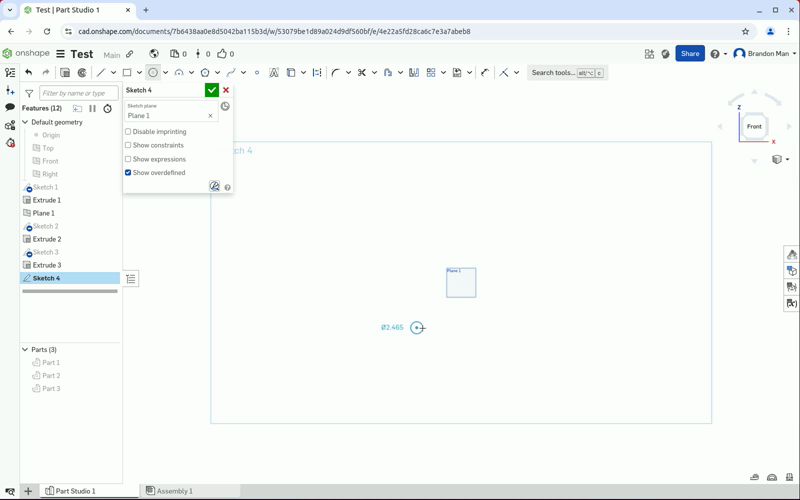
click(422, 327)
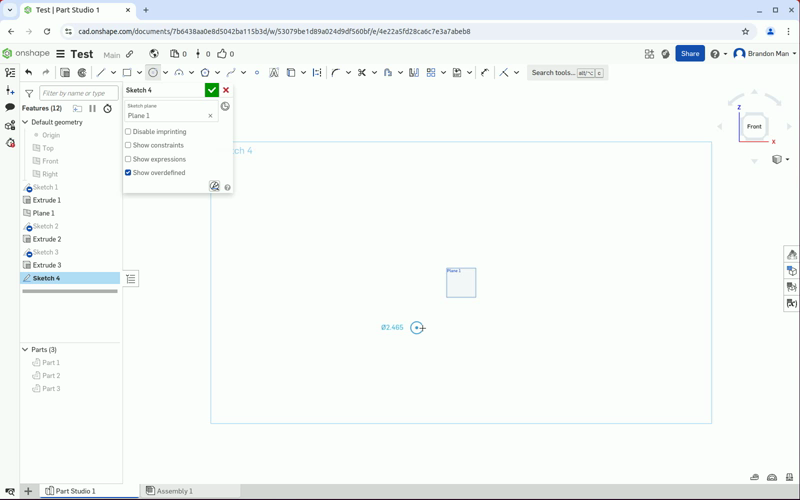
key(esc)
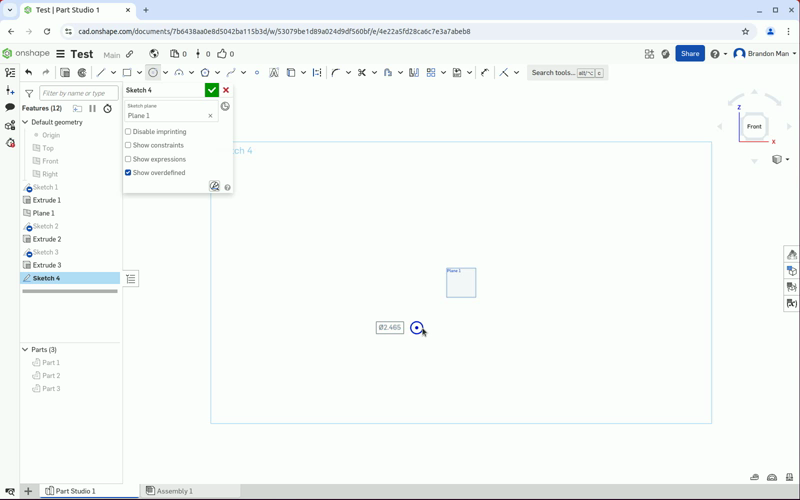
mouse_move(412, 329)
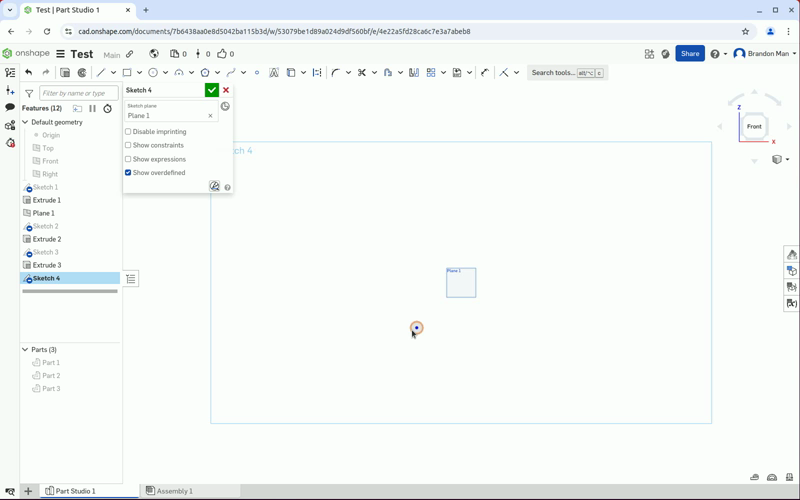
scroll(6)
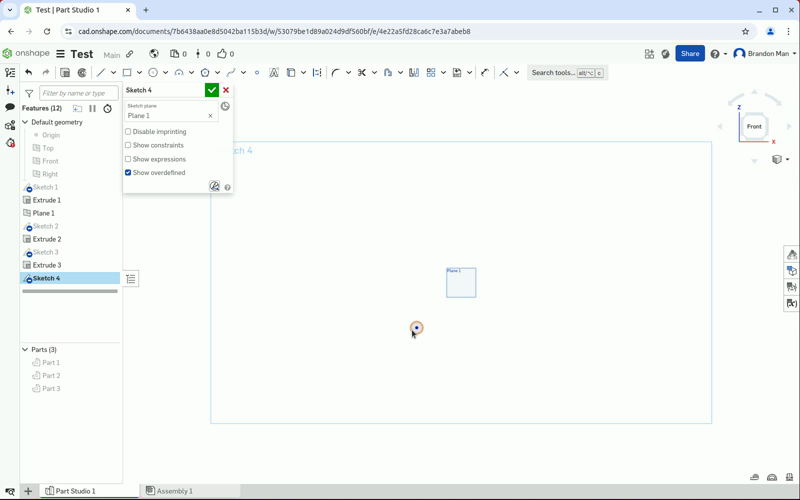
scroll(6)
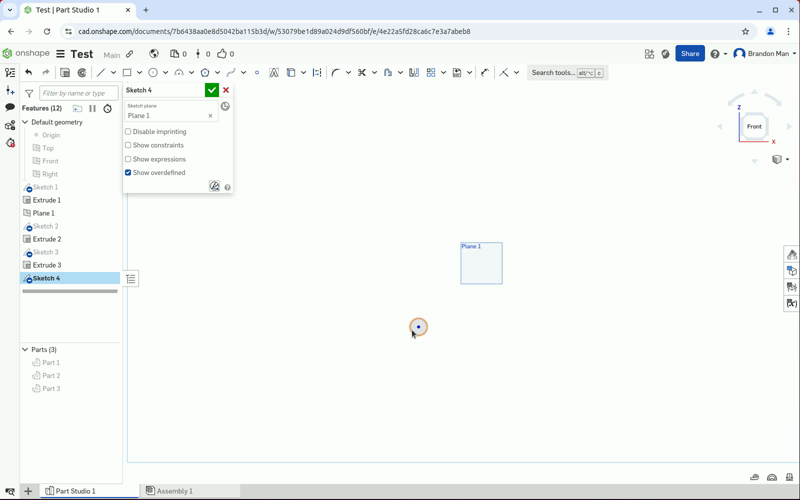
scroll(6)
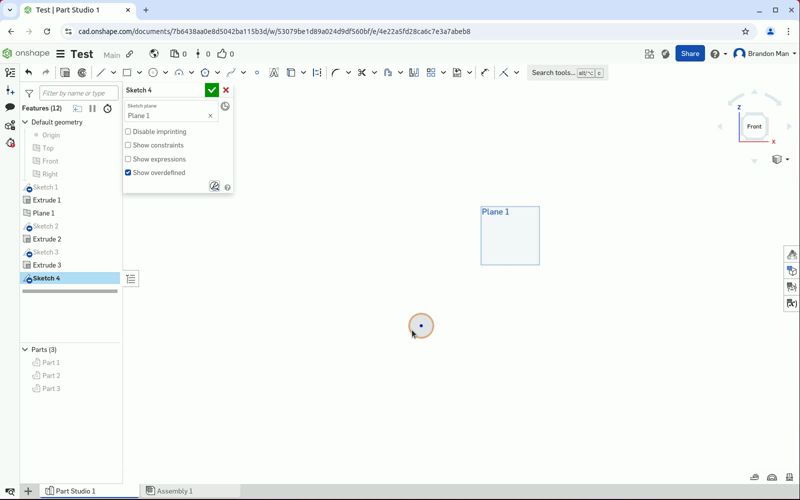
scroll(6)
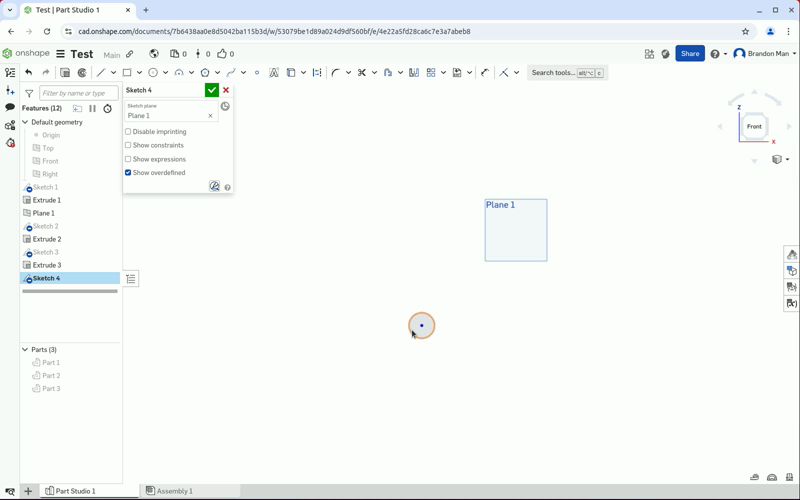
scroll(6)
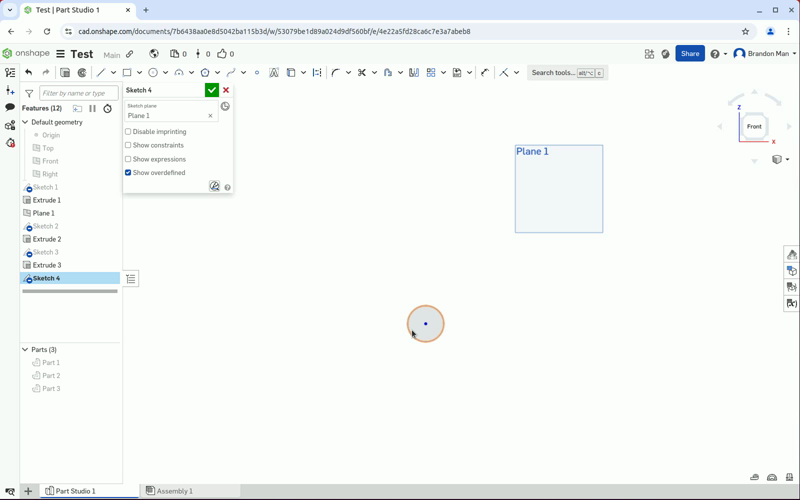
scroll(6)
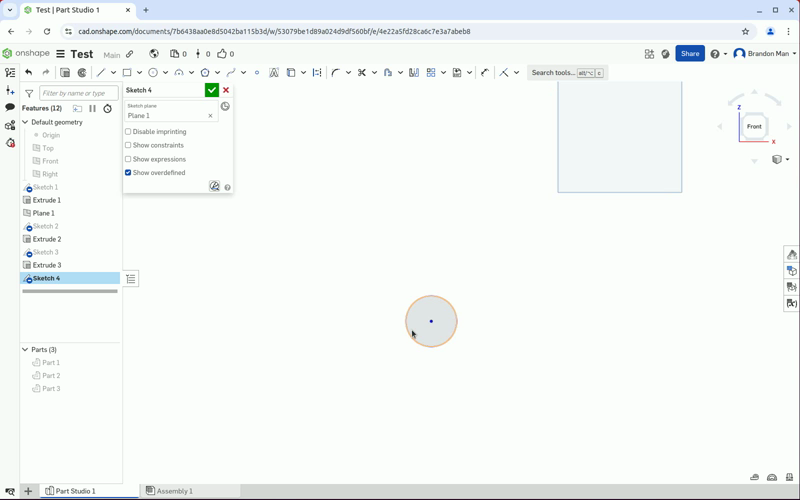
scroll(6)
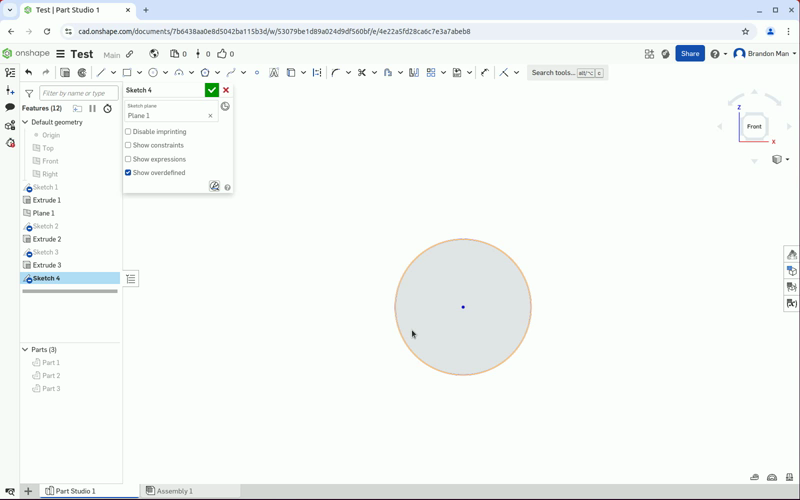
click(412, 329)
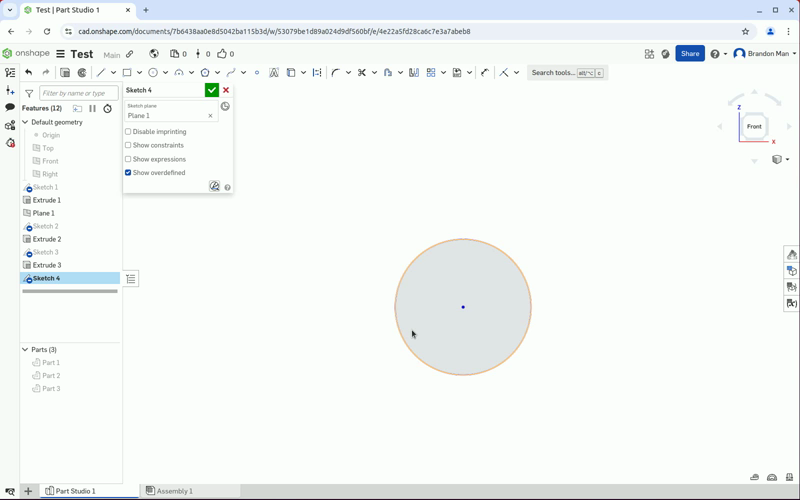
scroll(-6)
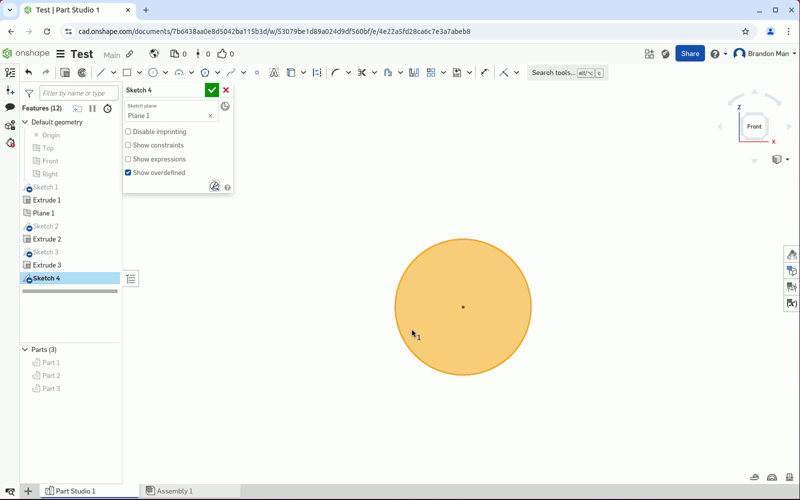
scroll(-6)
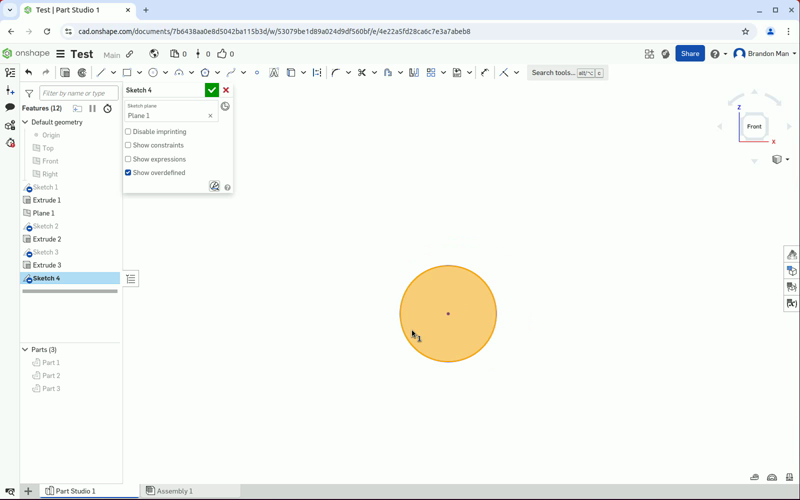
scroll(-6)
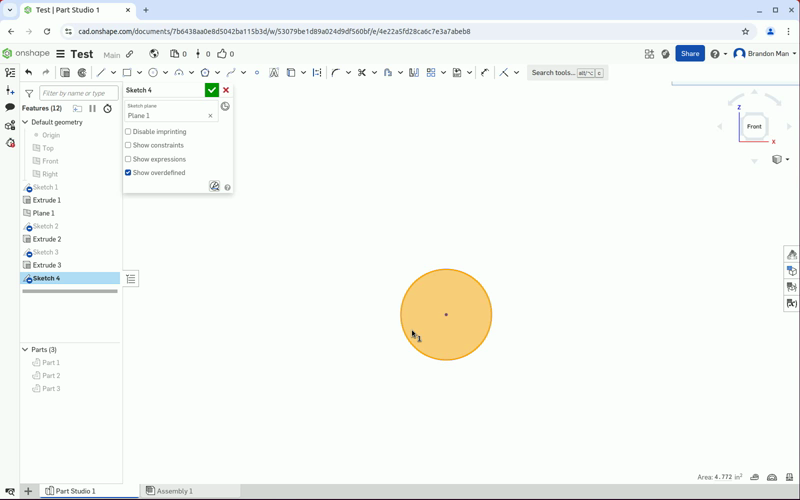
scroll(-6)
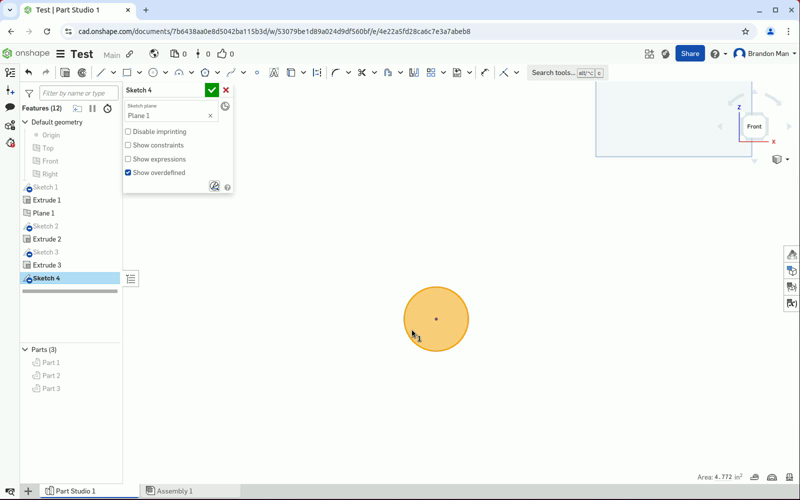
scroll(-6)
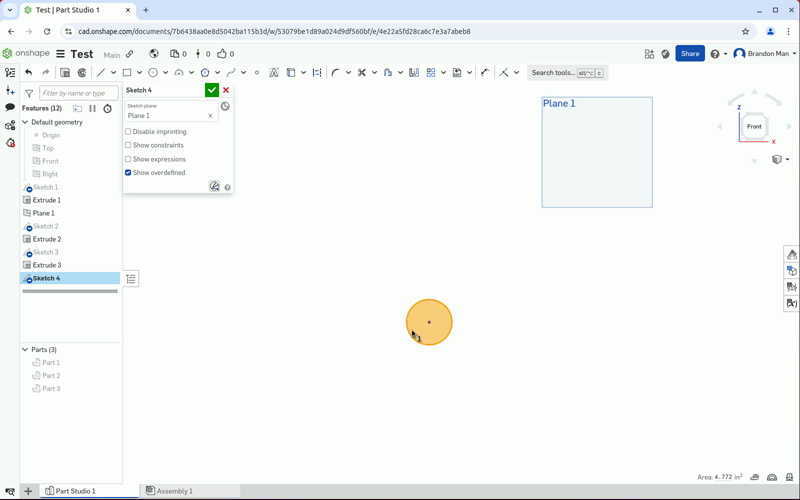
scroll(-6)
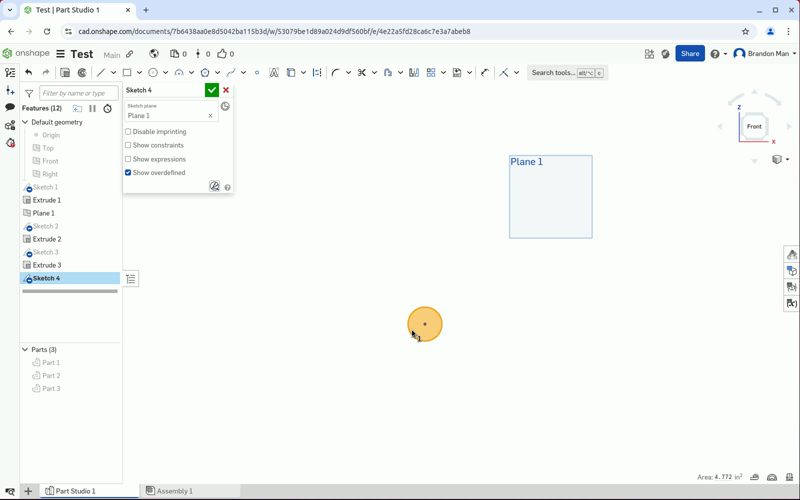
scroll(-6)
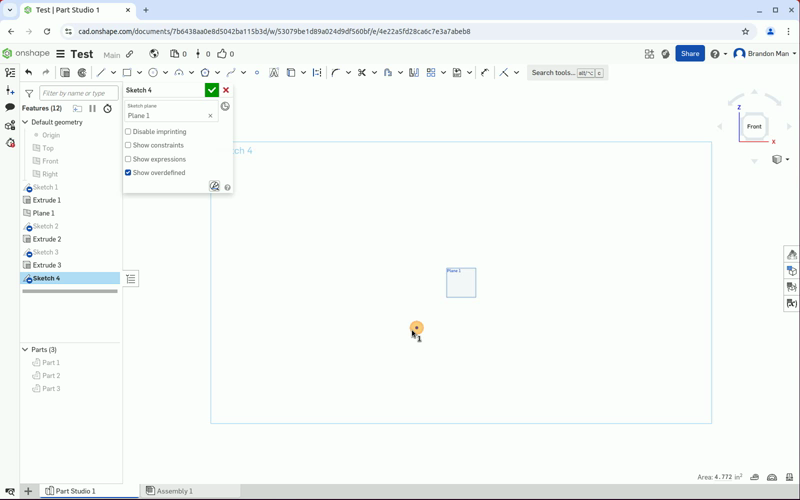
mouse_move(73, 352)
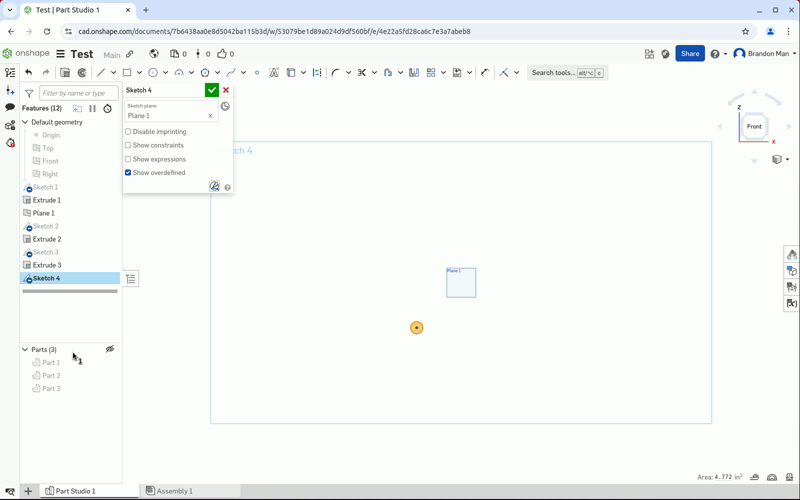
key(shift+y)
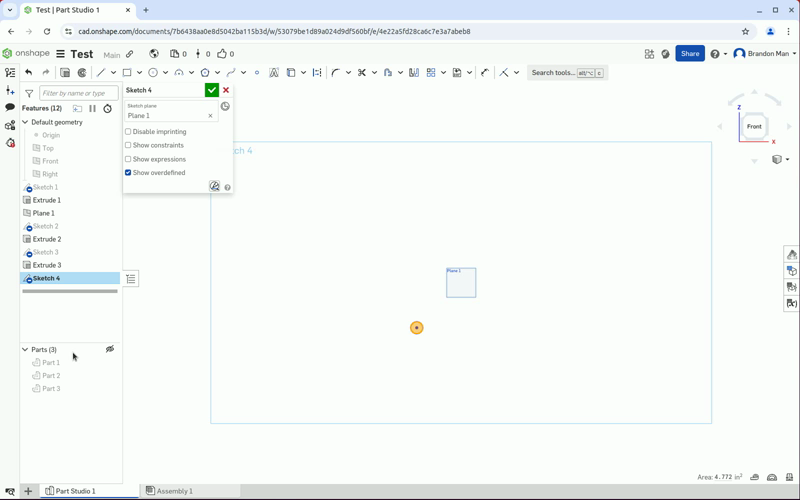
key(shift+e)
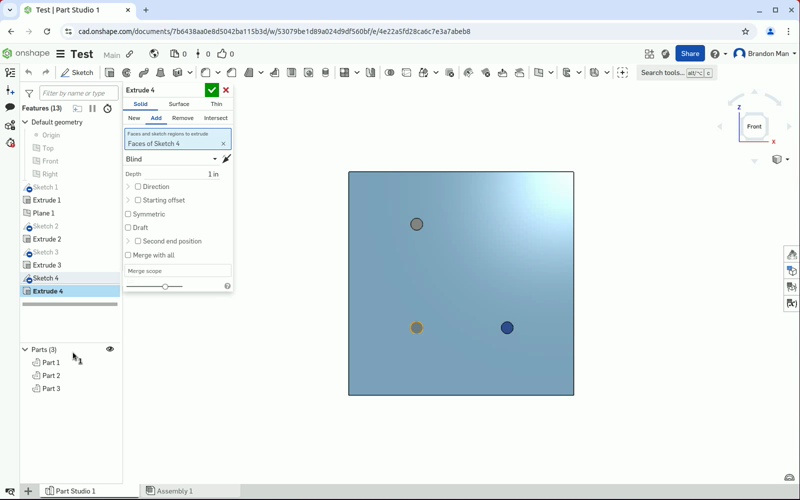
mouse_move(143, 106)
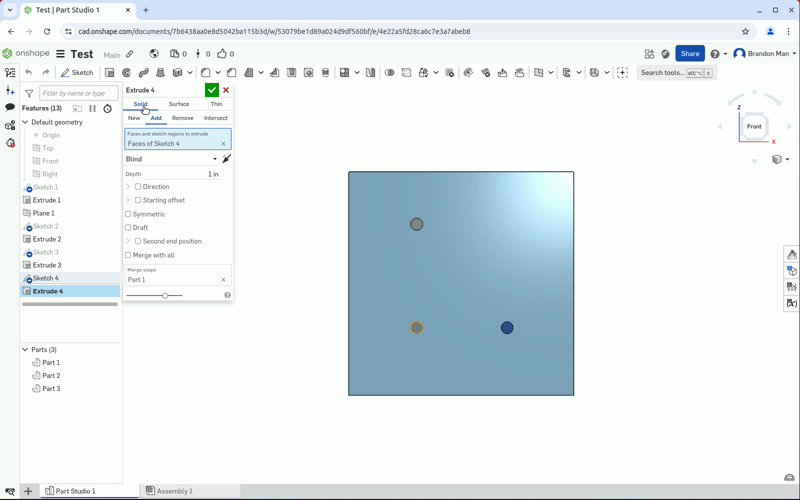
click(143, 106)
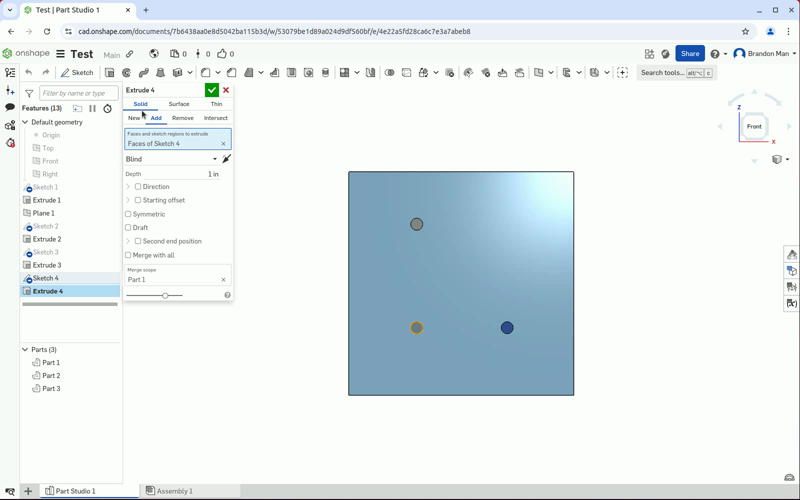
mouse_move(137, 120)
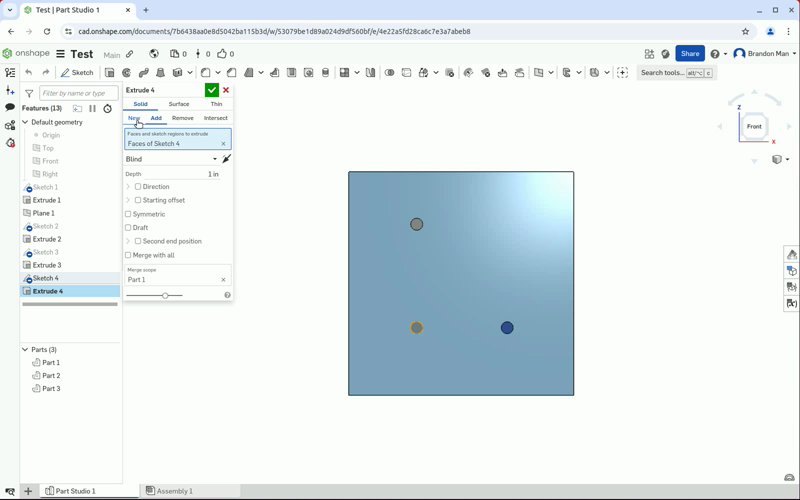
click(137, 120)
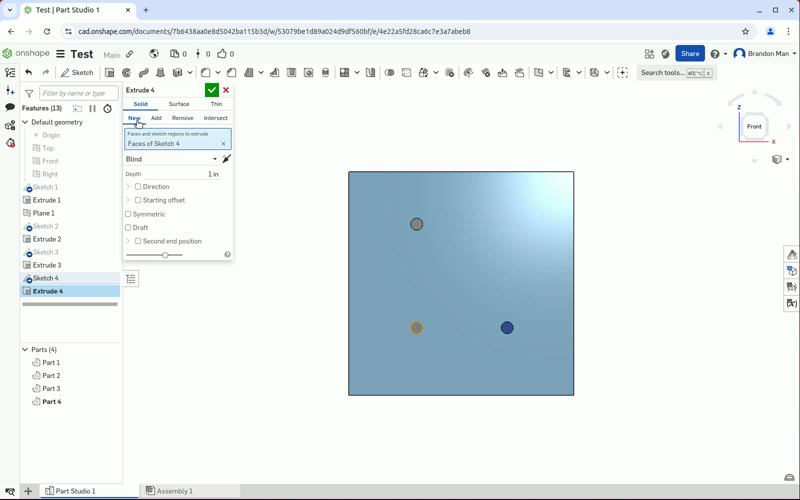
key(tab, 4)
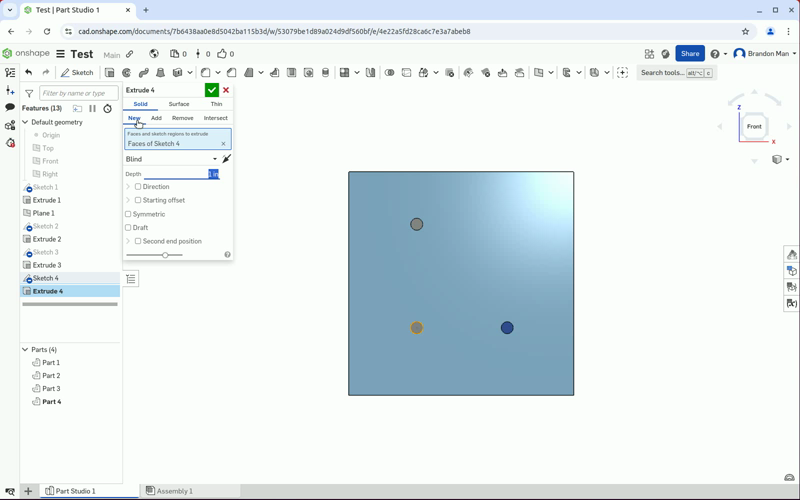
text(4.574)
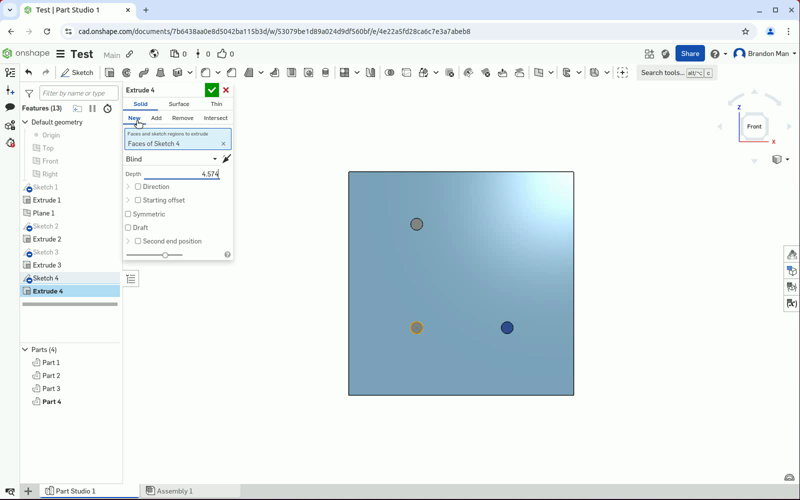
key(enter)
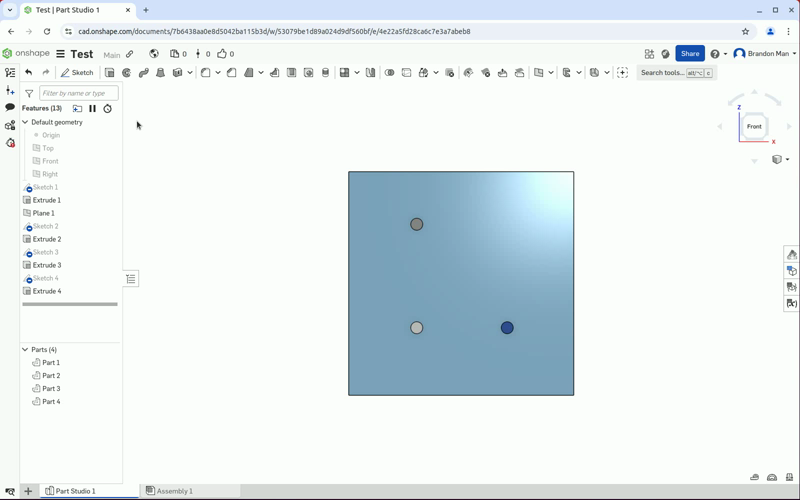
key(shift+h)
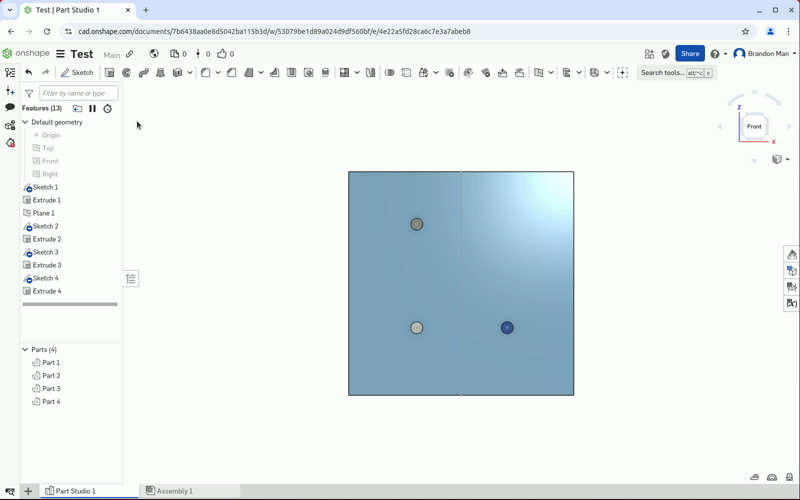
key(shift+h)
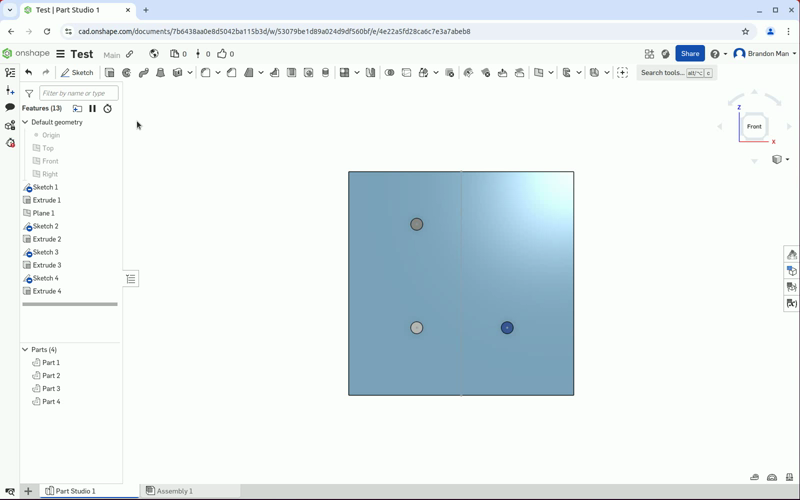
key(shift+7)
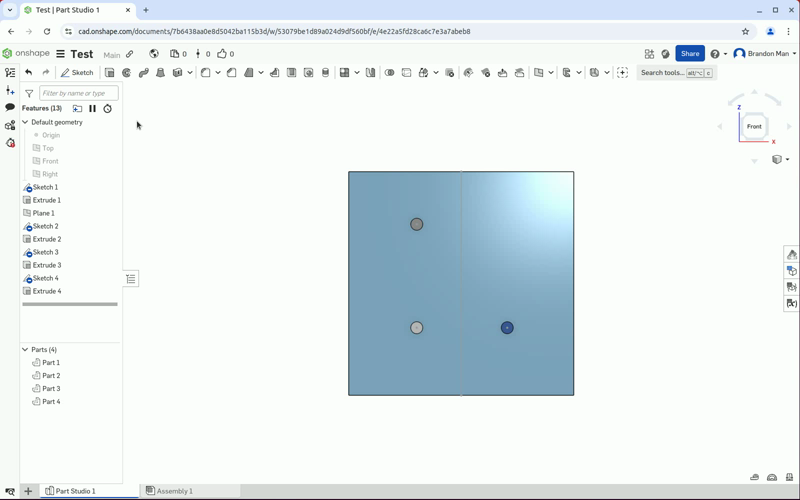
key(left, 2)
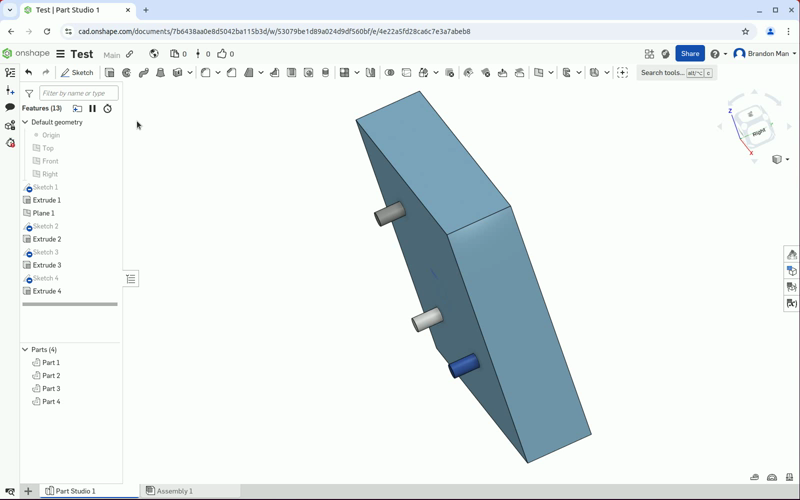
key(down, 2)
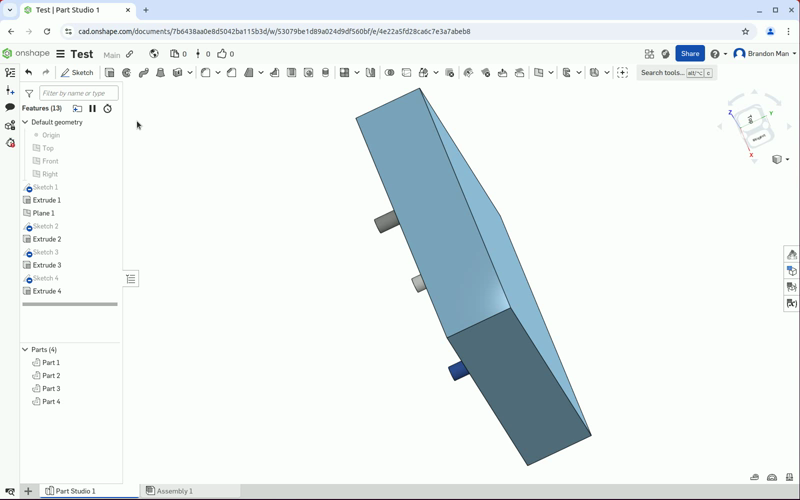
key(up, 2)
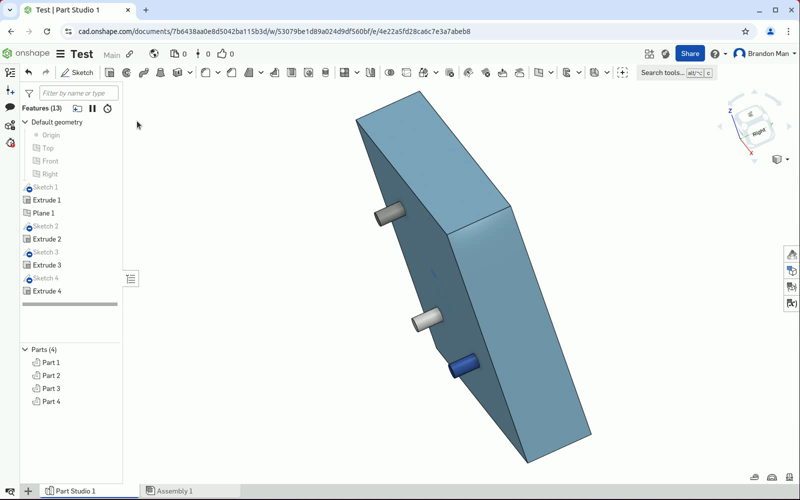
key(right, 2)
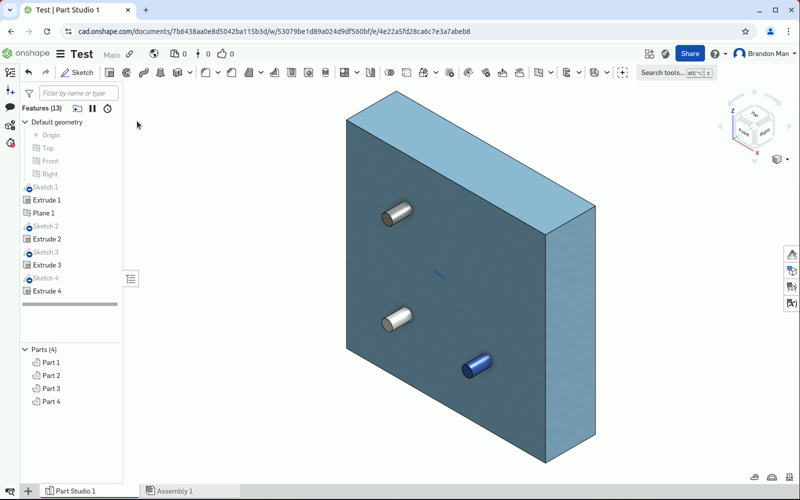
mouse_move(73, 189)
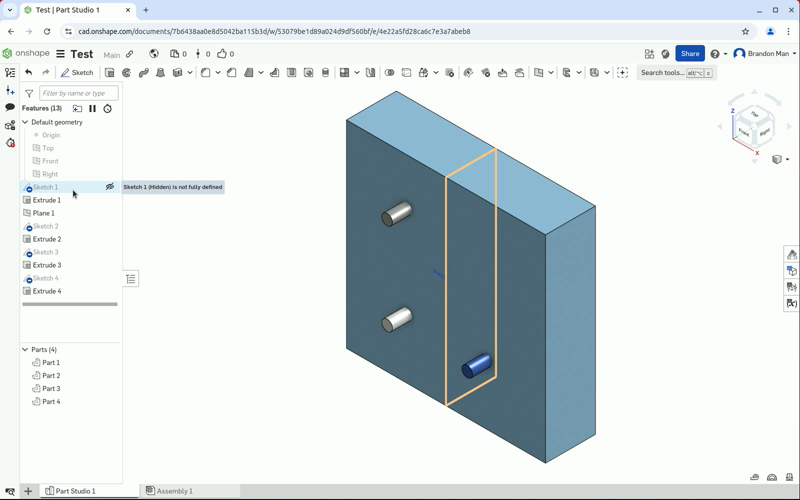
click(73, 189)